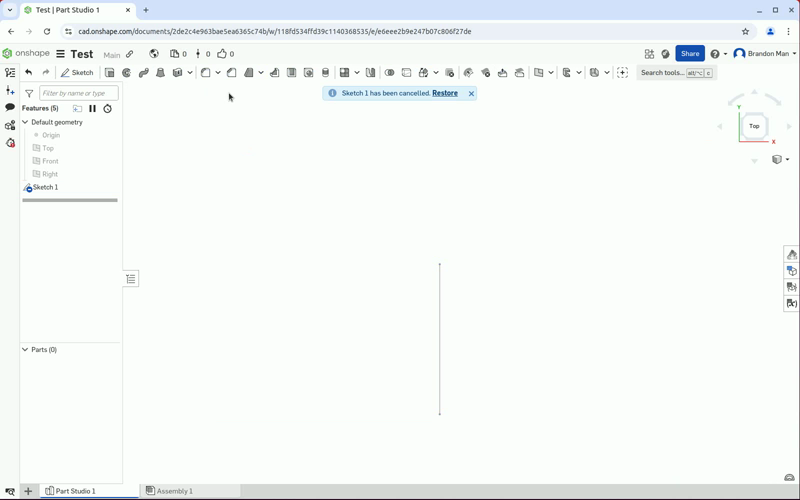
key(shift+h)
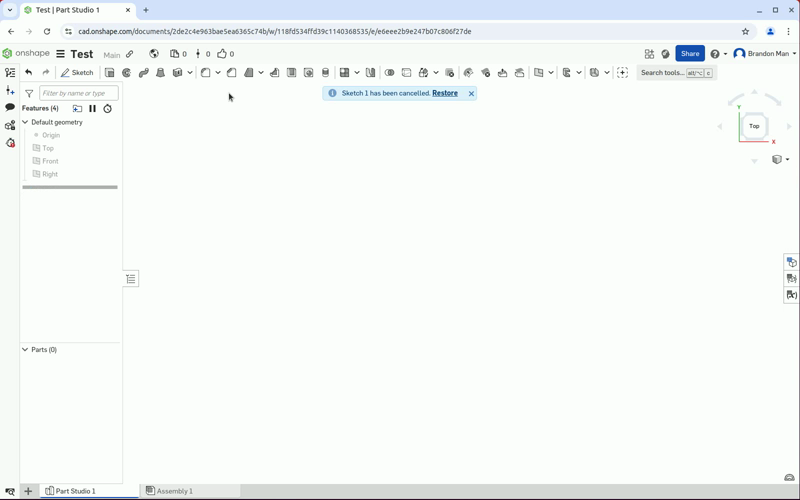
mouse_move(541, 75)
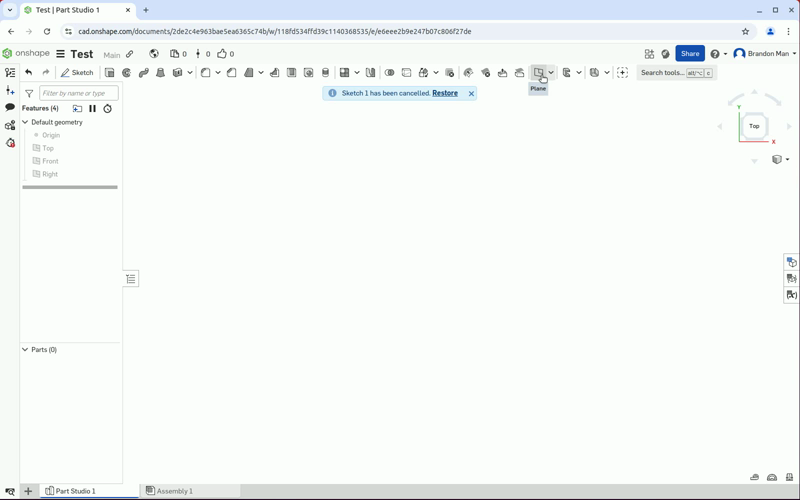
click(541, 75)
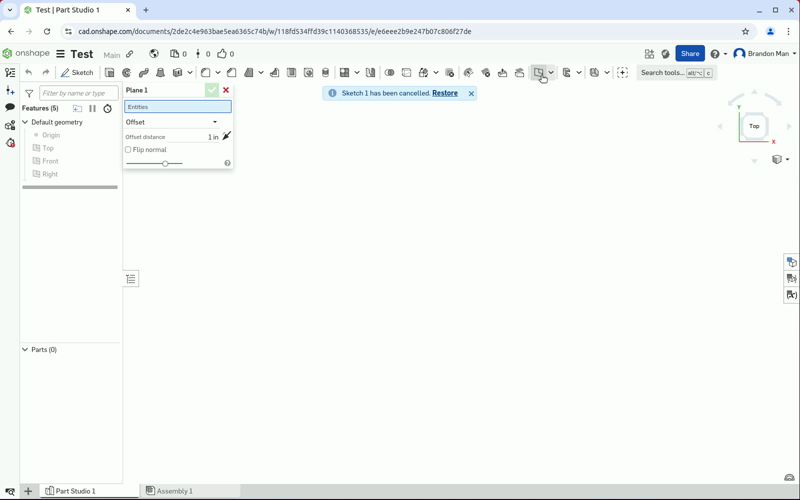
mouse_move(73, 150)
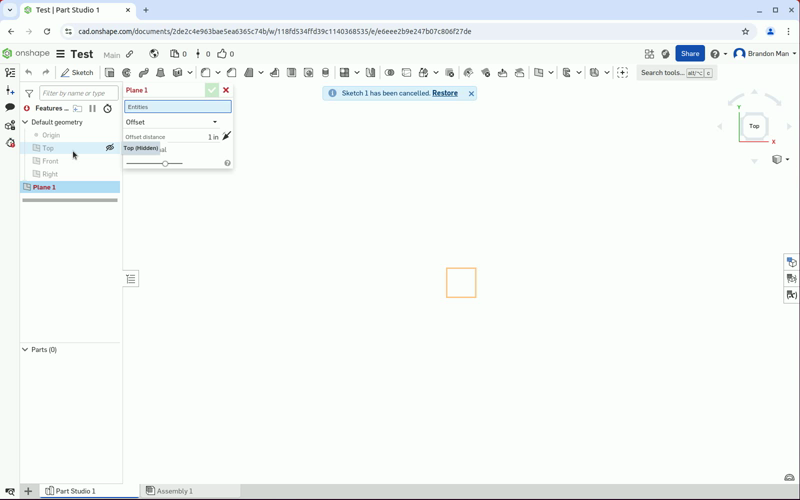
click(73, 150)
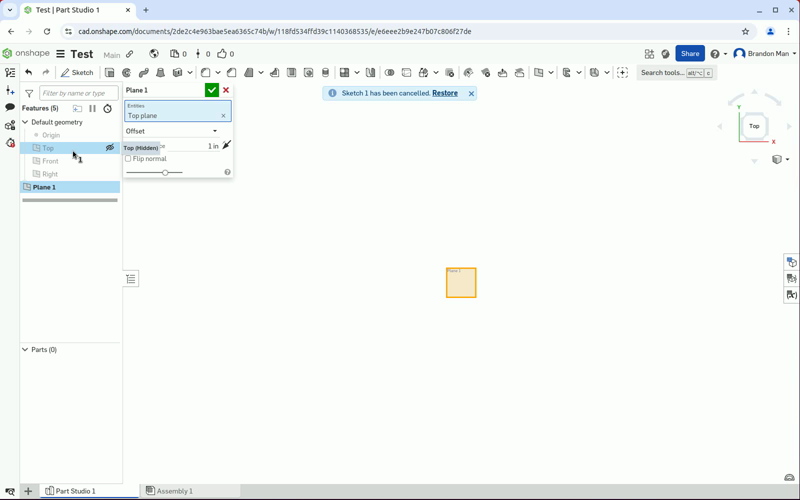
key(tab, 2)
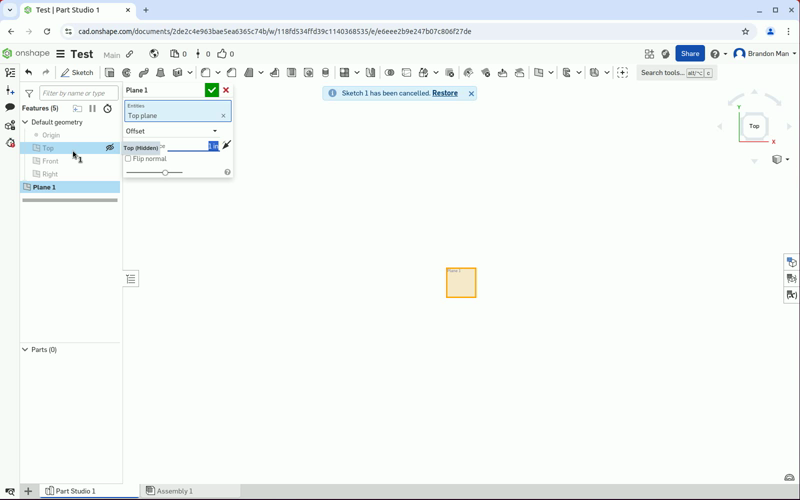
text(5.792)
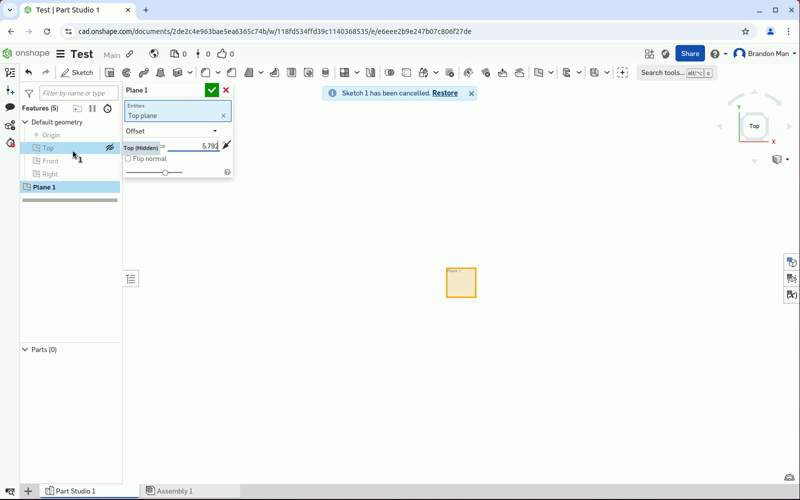
key(enter, 2)
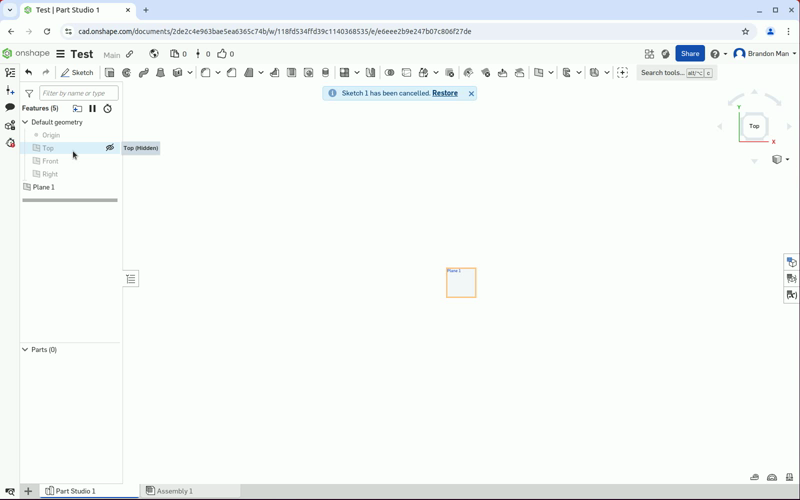
key(shift+s)
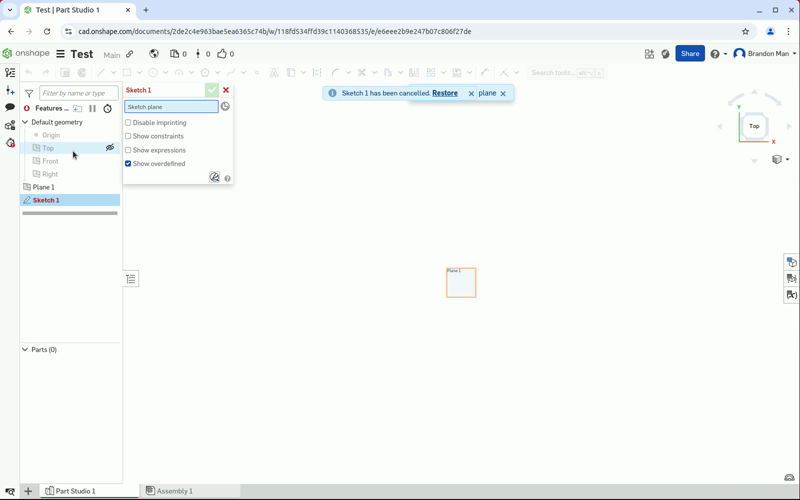
mouse_move(73, 189)
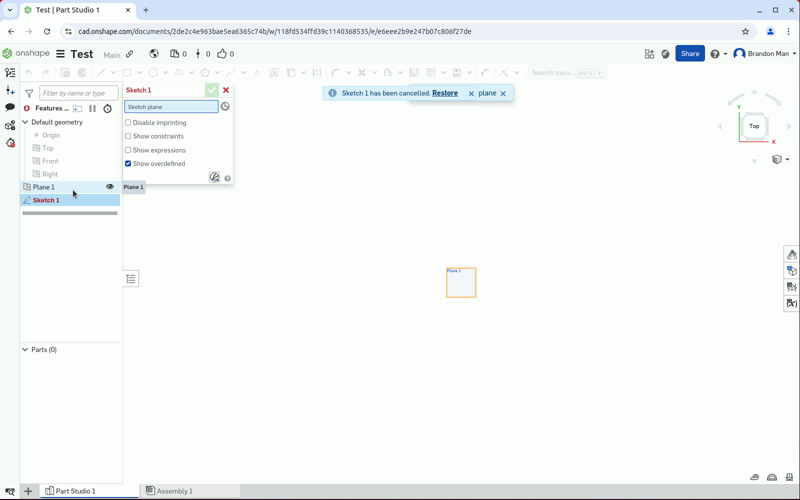
click(73, 189)
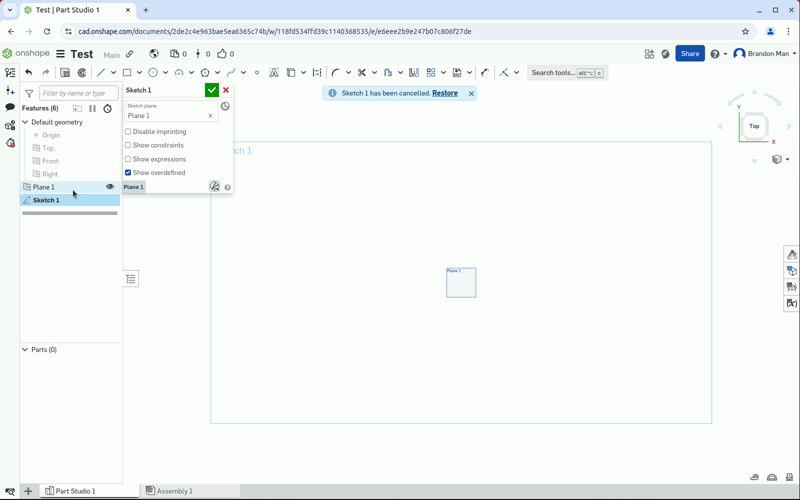
mouse_move(73, 352)
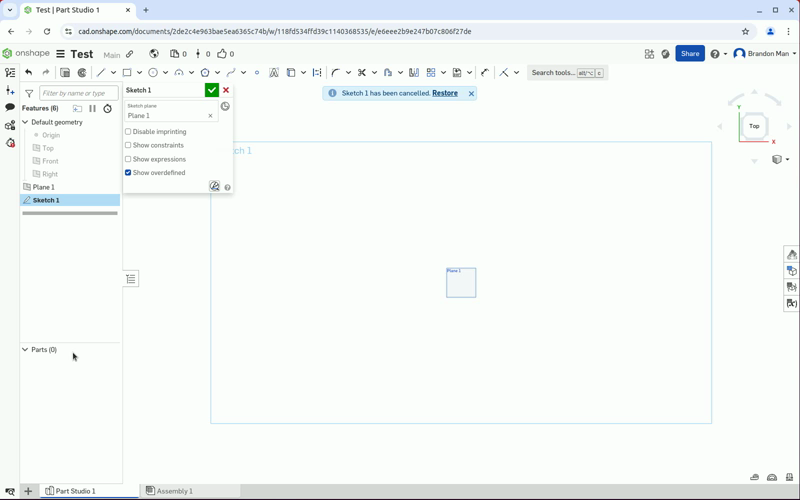
key(y)
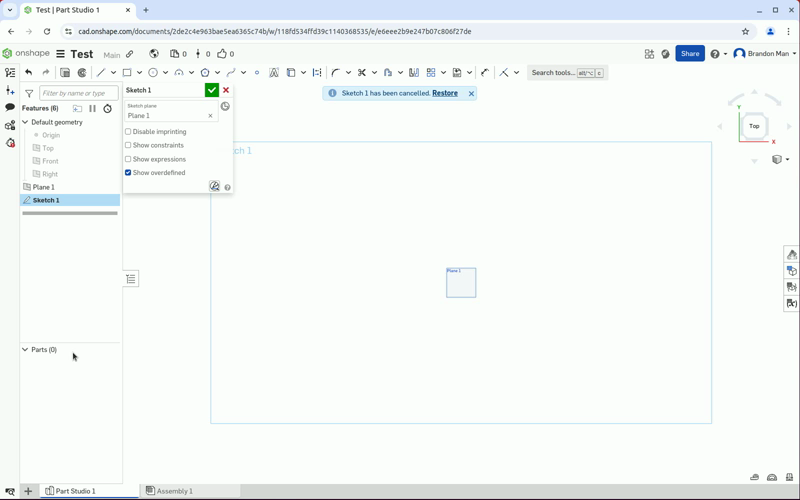
key(l)
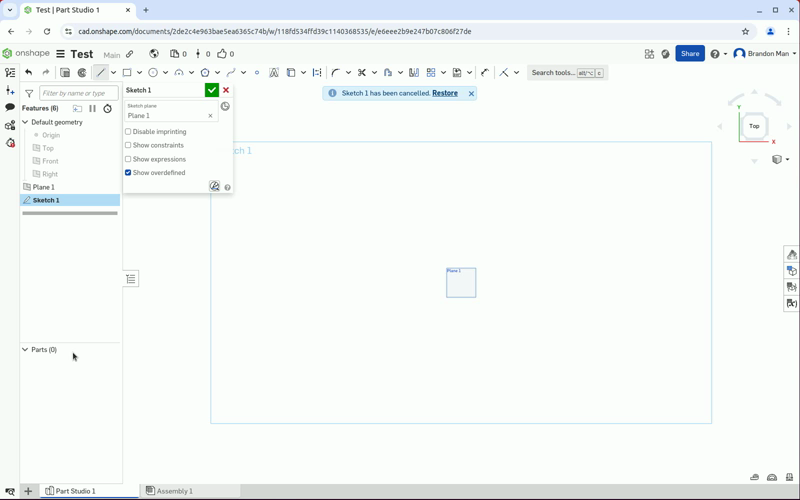
key_down(shift)
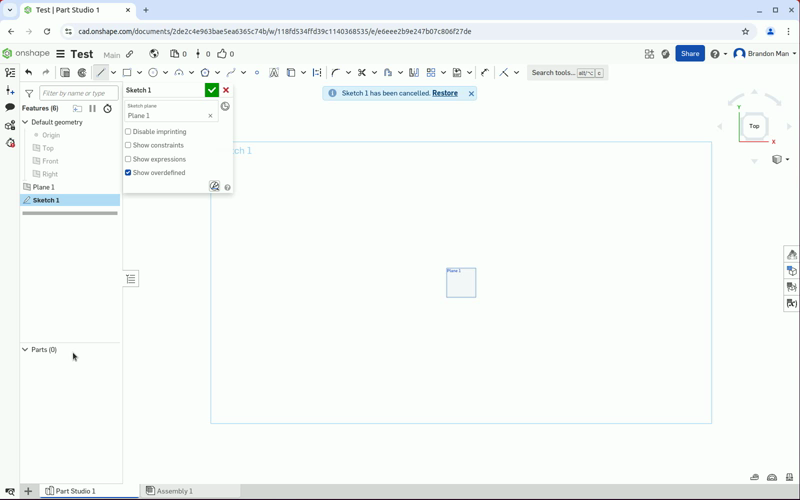
mouse_move(505, 225)
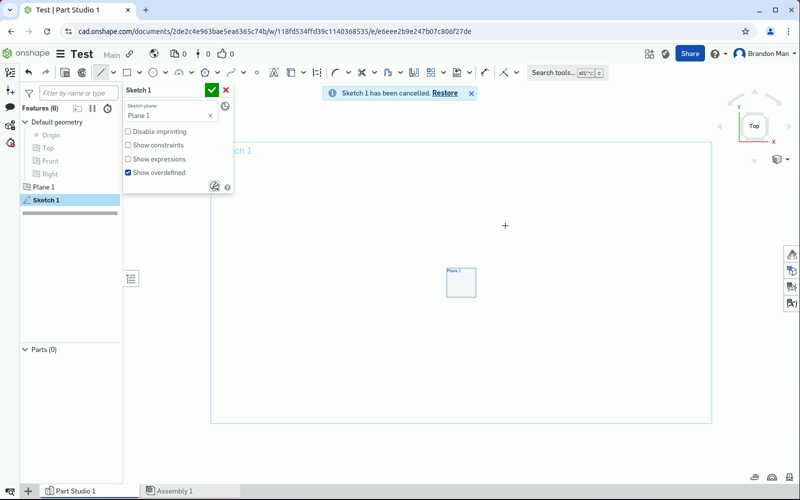
click(505, 225)
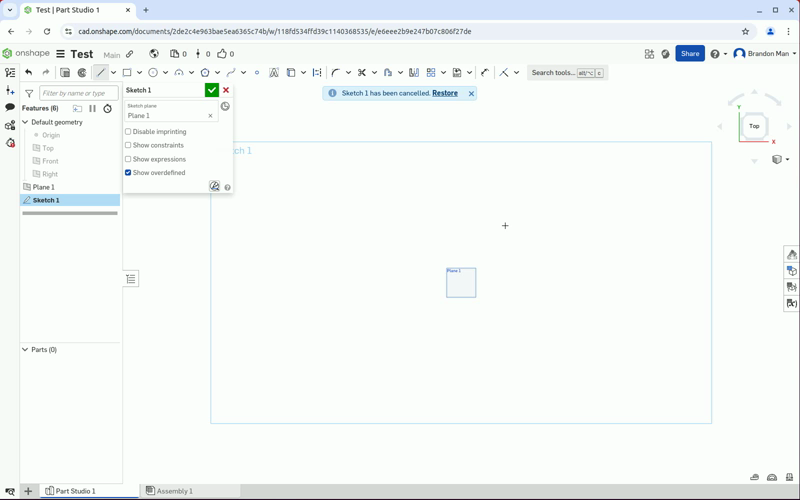
key_up(shift)
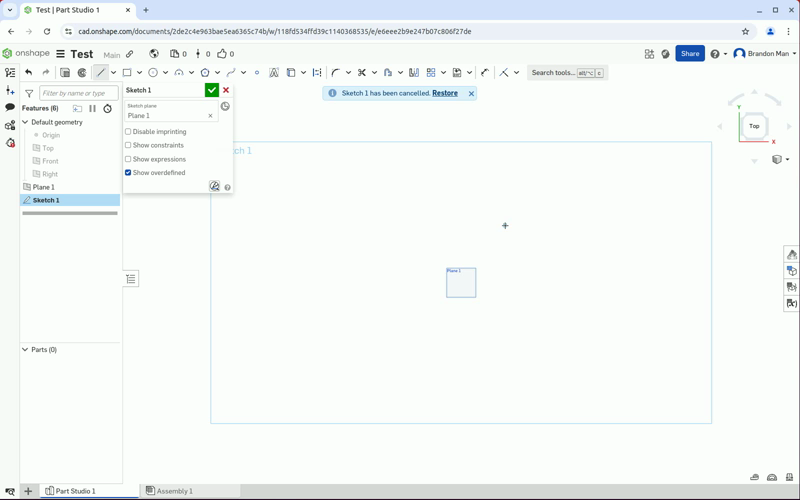
key_down(shift)
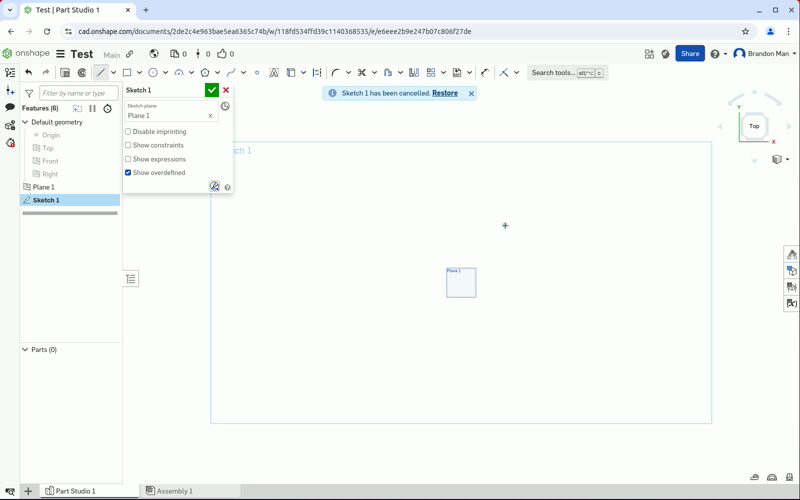
mouse_move(535, 225)
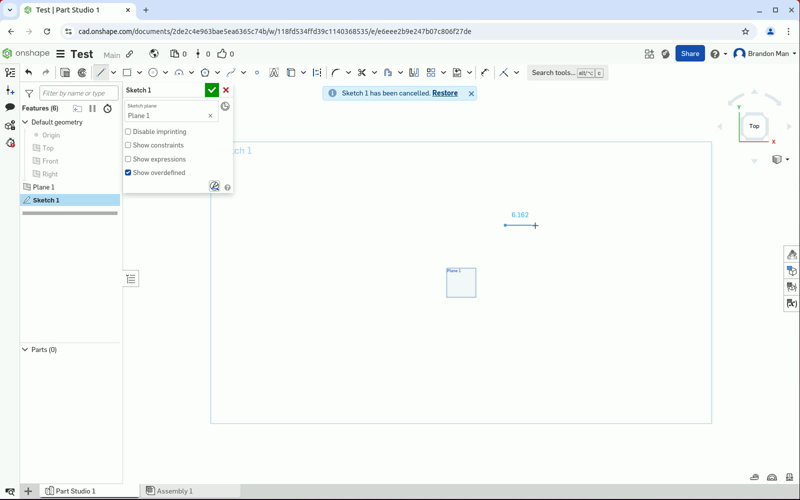
mouse_move(546, 238)
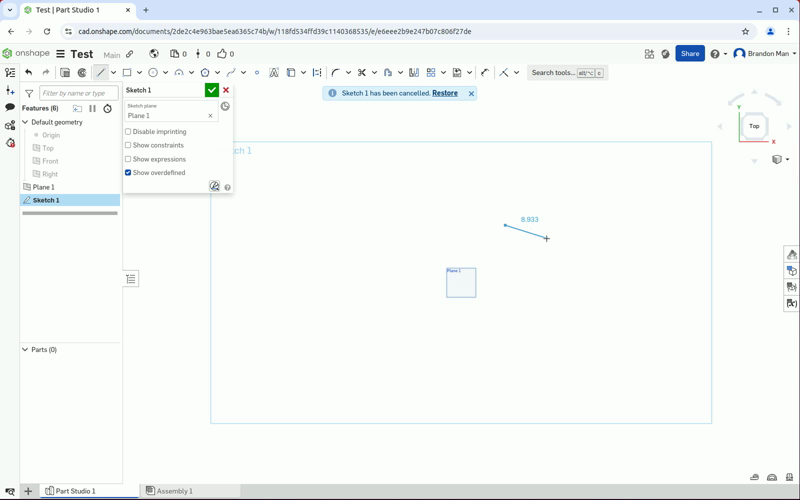
click(546, 238)
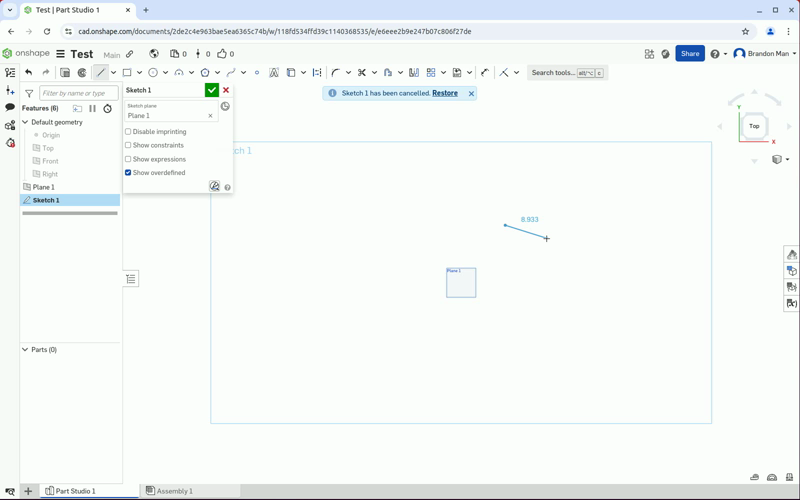
key_up(shift)
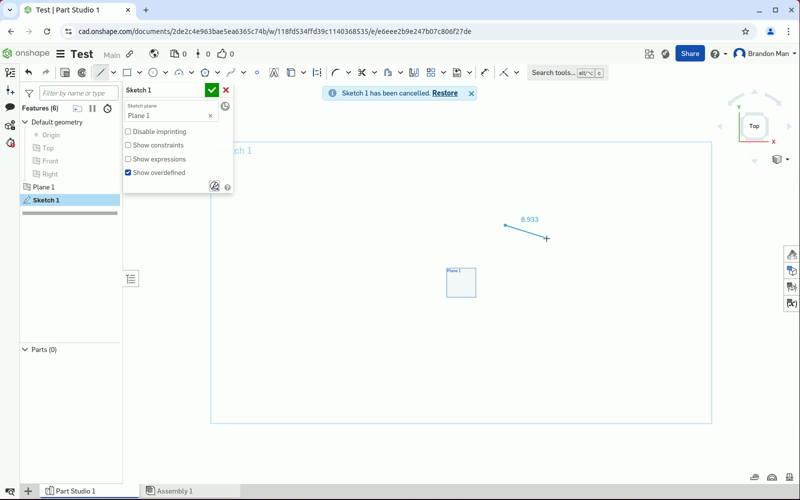
key(esc)
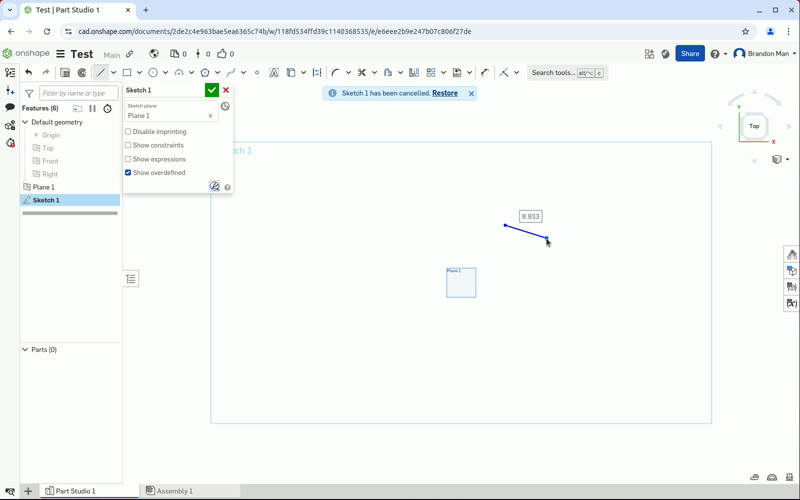
key(a)
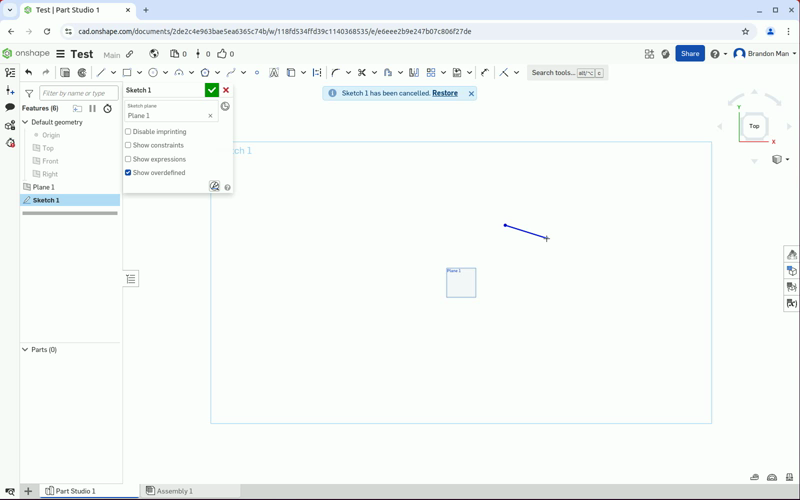
mouse_move(546, 238)
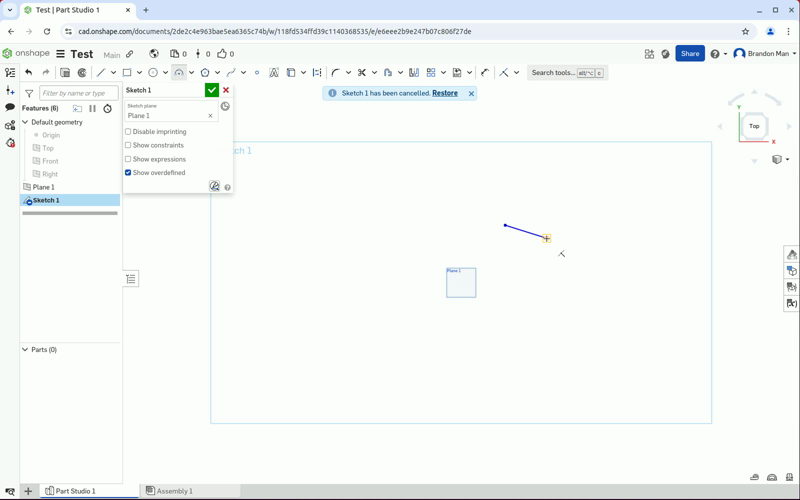
click(546, 238)
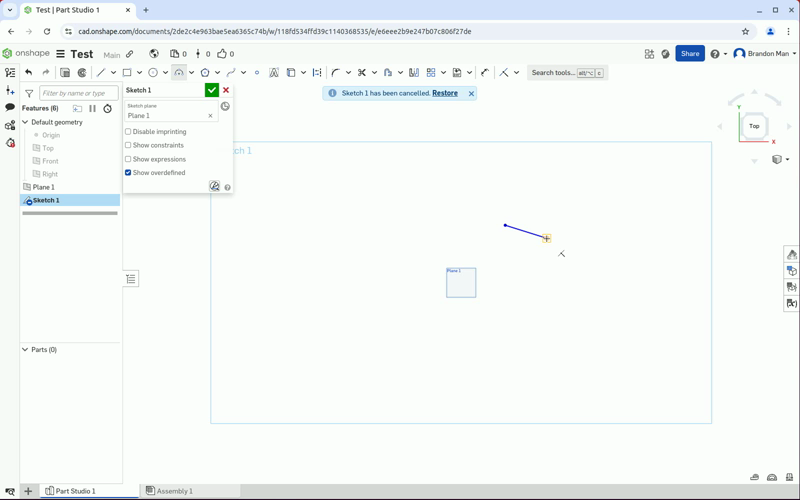
key_down(shift)
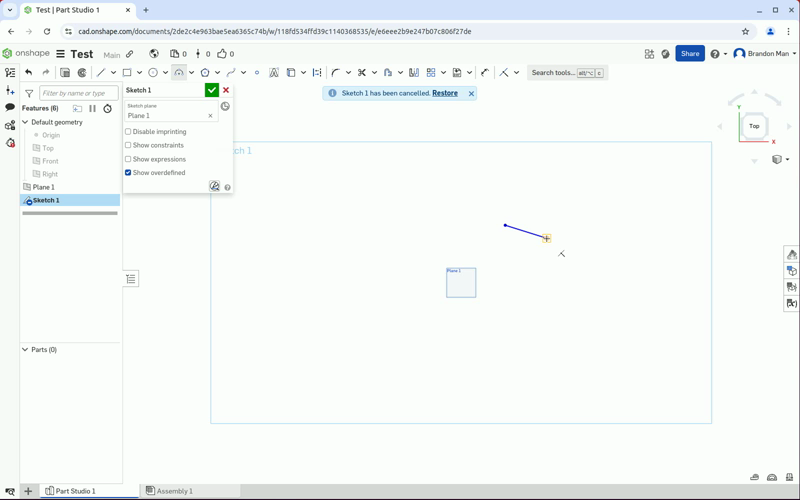
mouse_move(553, 233)
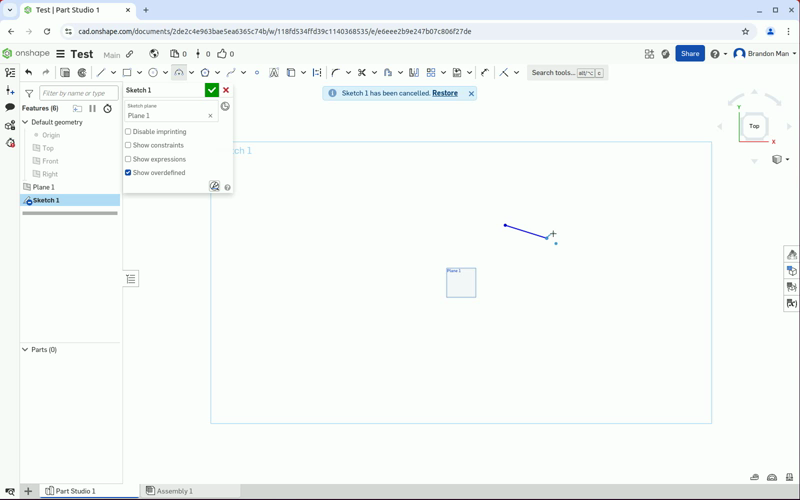
click(553, 233)
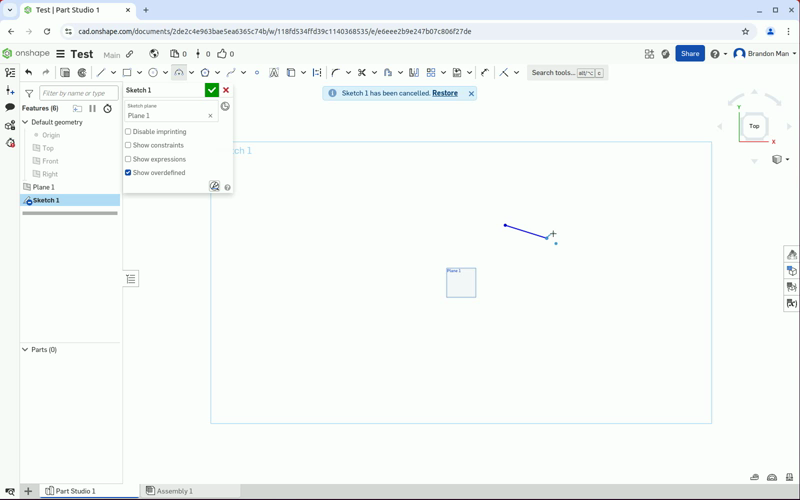
mouse_move(551, 237)
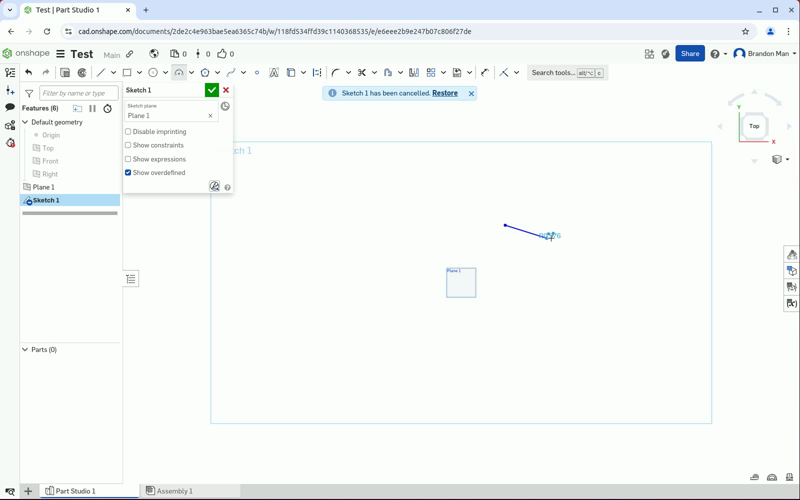
click(551, 237)
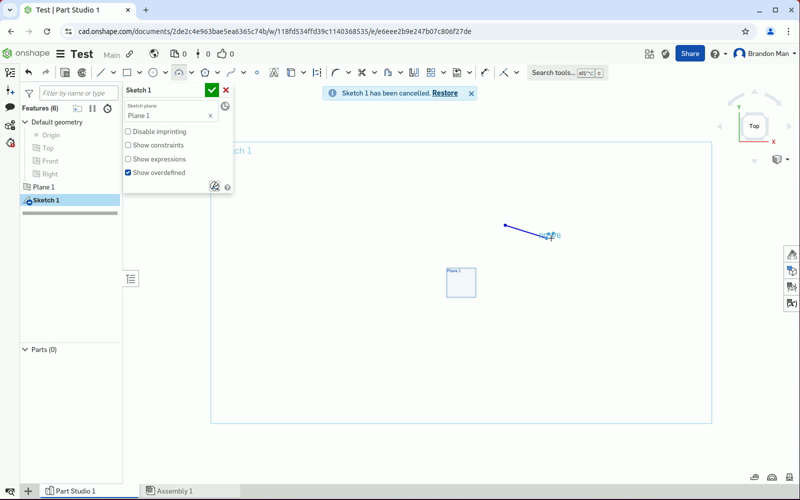
key_up(shift)
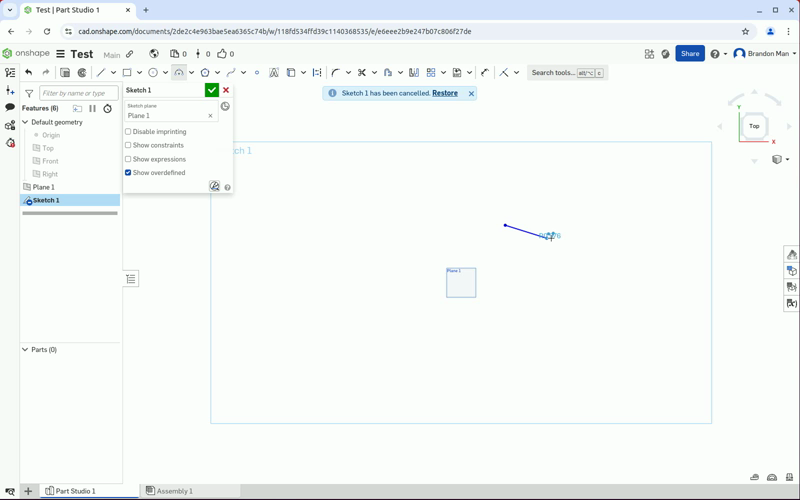
mouse_move(553, 233)
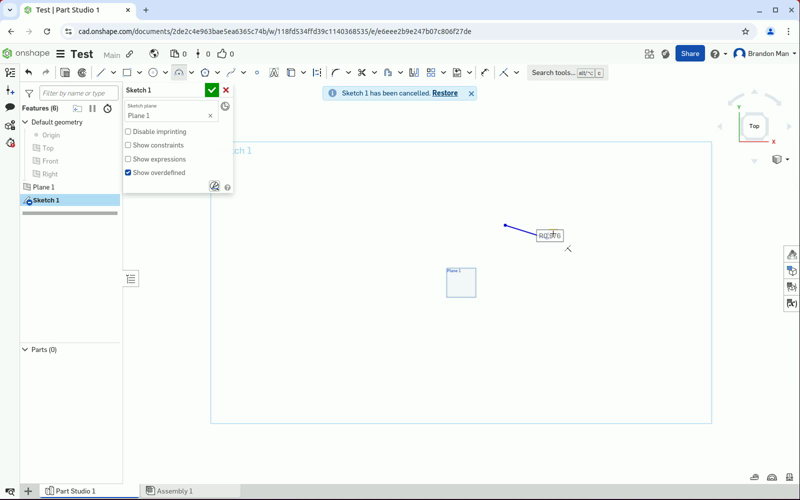
click(553, 233)
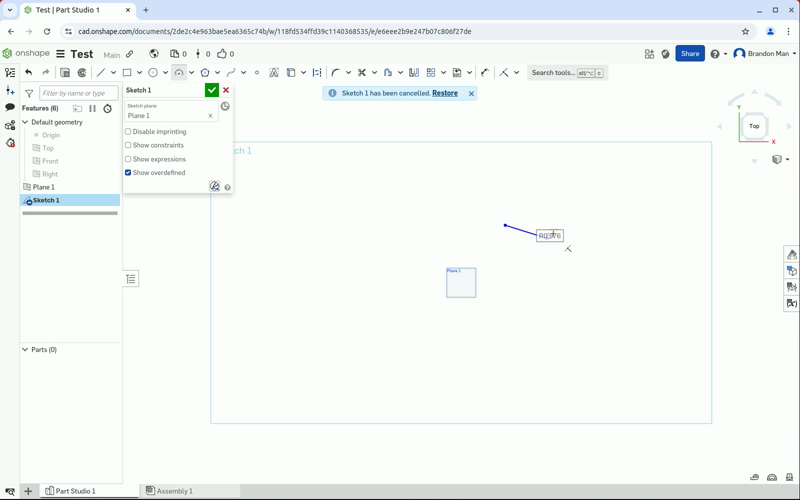
key_down(shift)
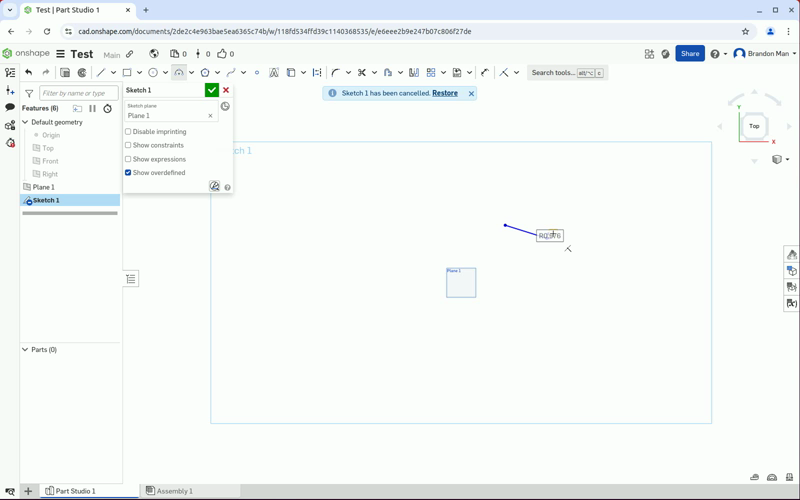
mouse_move(555, 224)
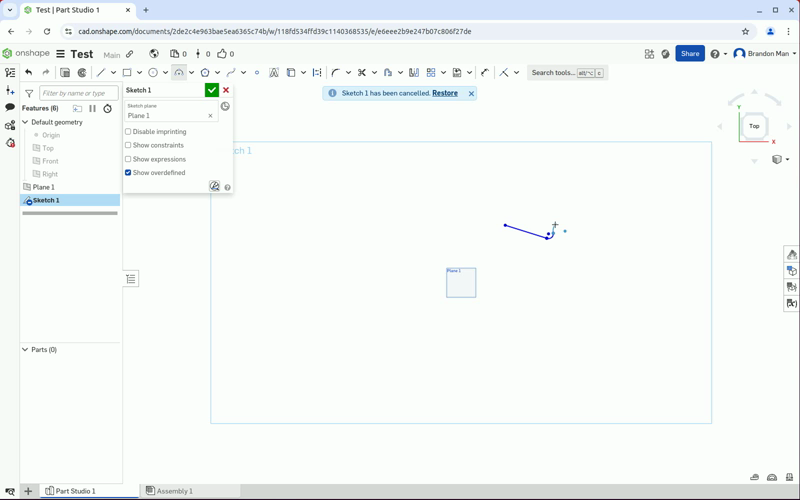
click(555, 224)
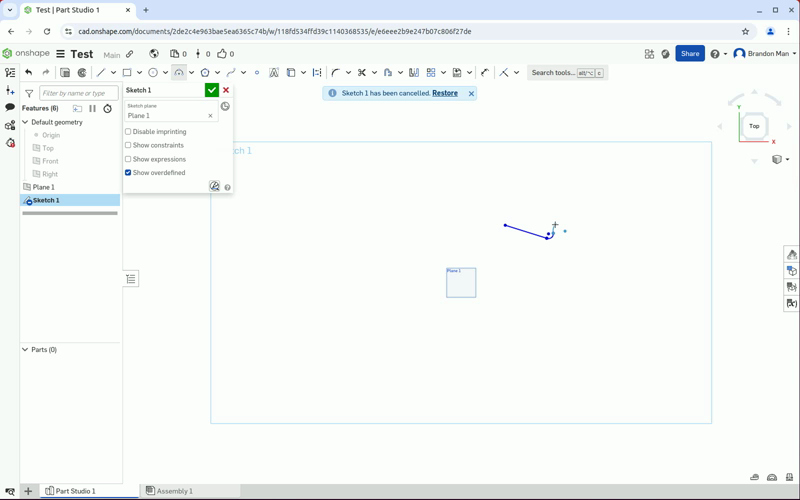
mouse_move(552, 228)
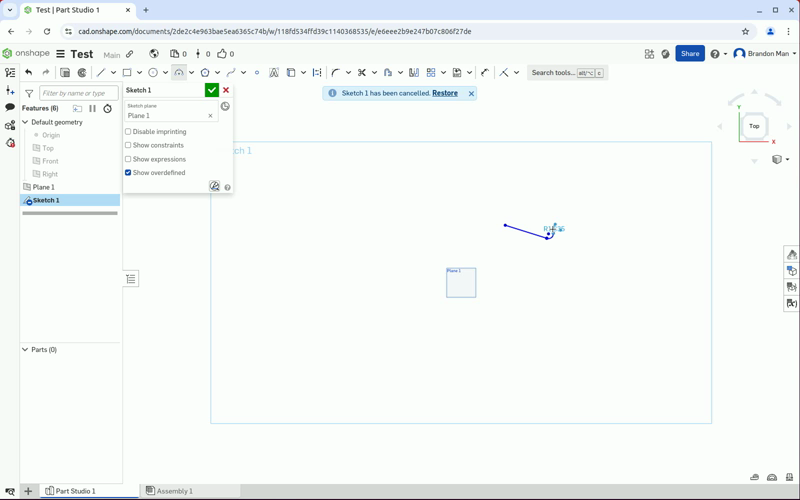
click(552, 228)
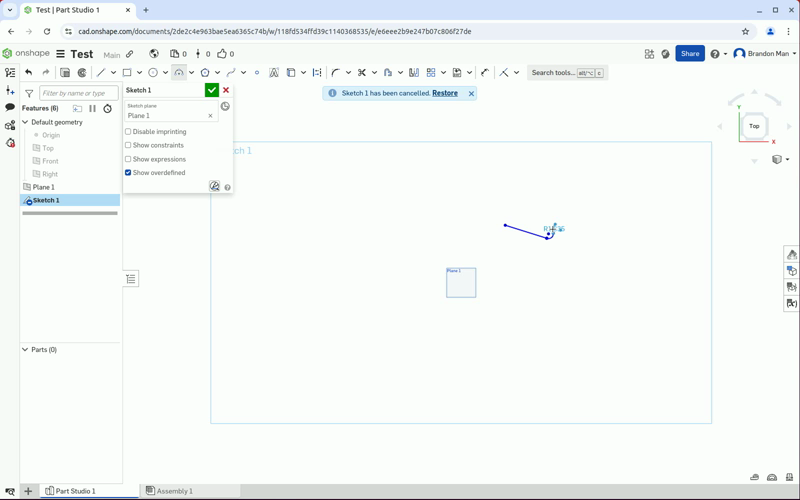
key_up(shift)
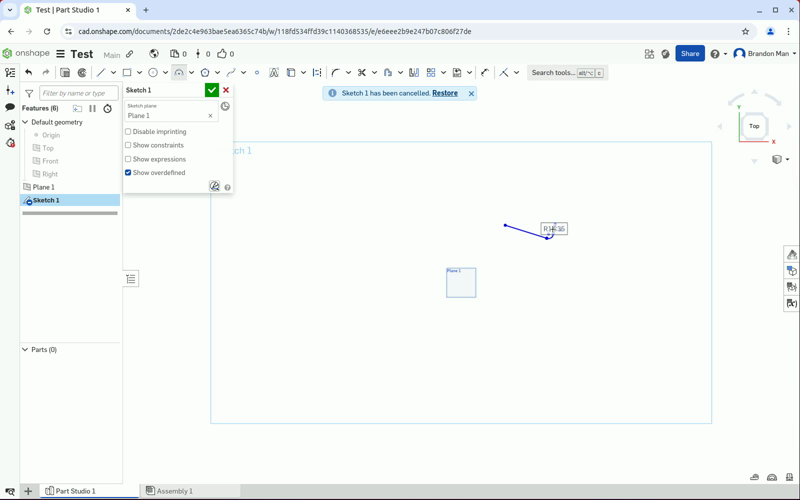
mouse_move(555, 224)
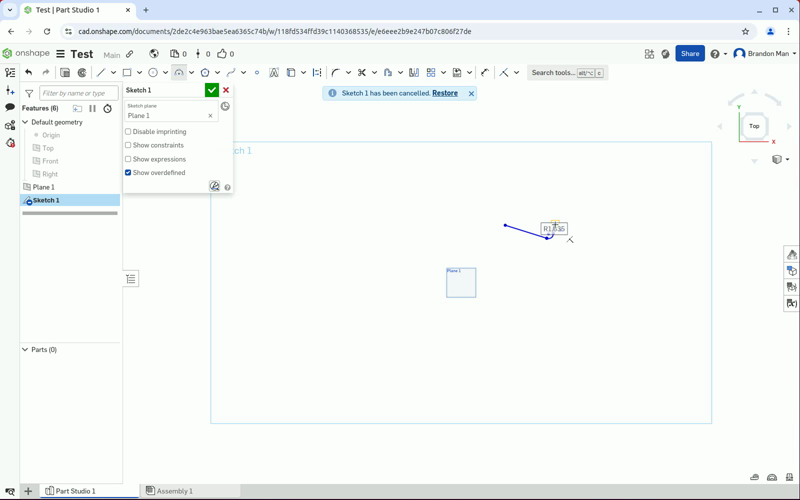
click(555, 224)
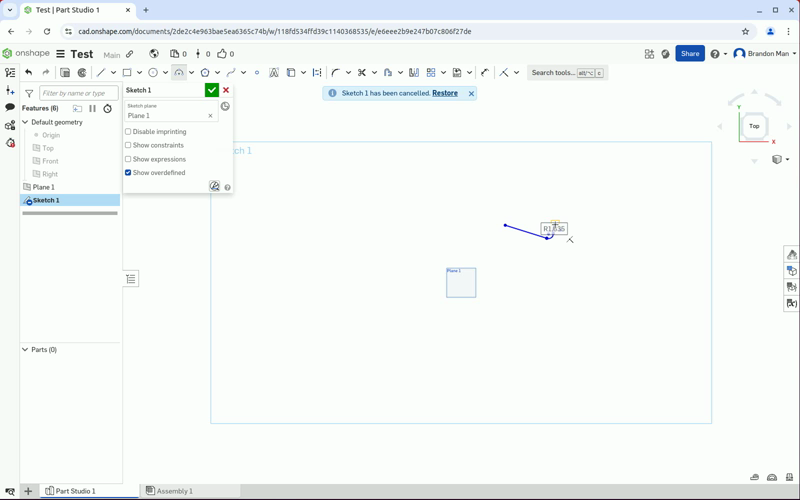
key_down(shift)
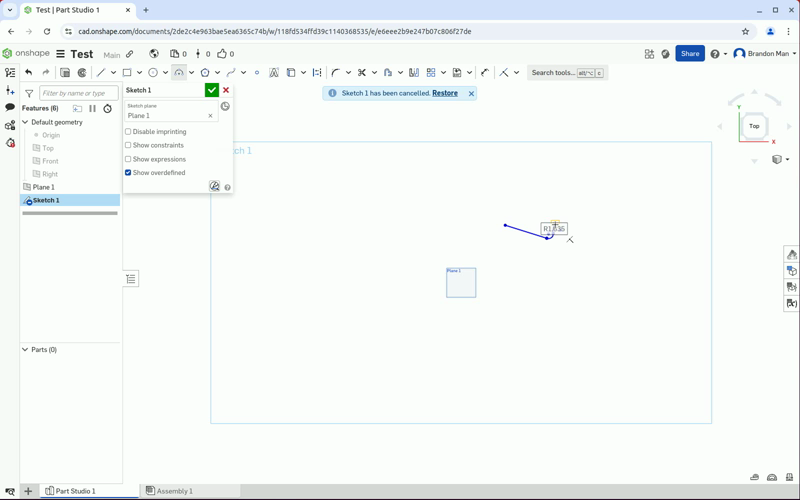
mouse_move(552, 216)
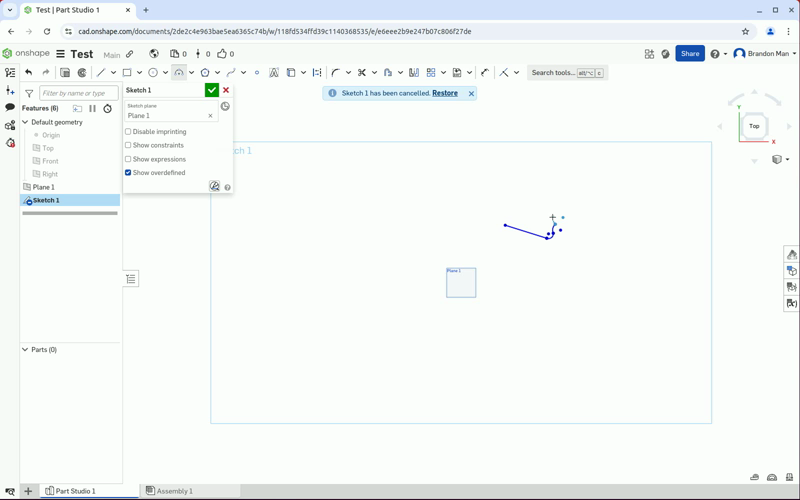
click(552, 216)
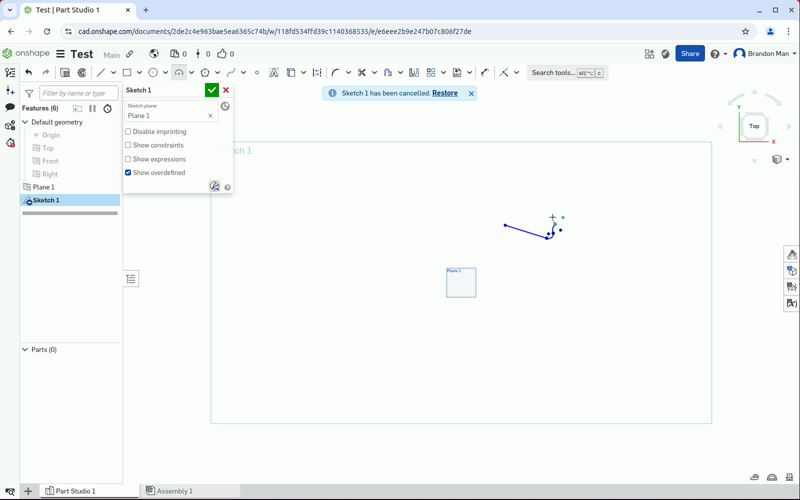
mouse_move(555, 219)
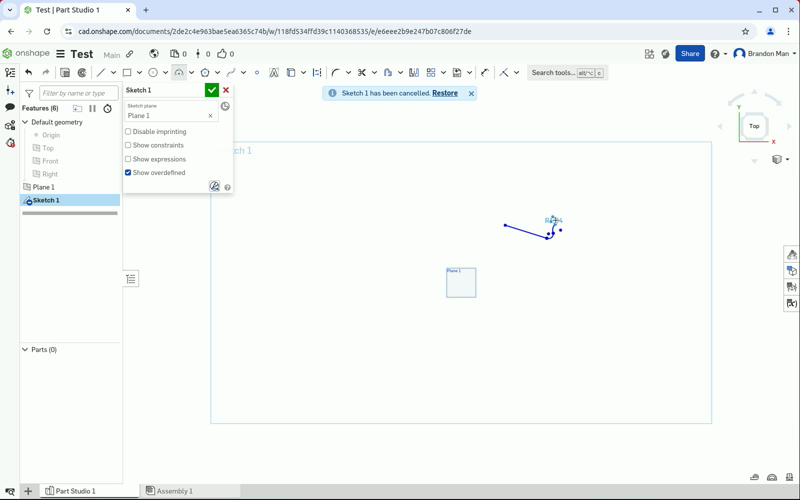
click(555, 219)
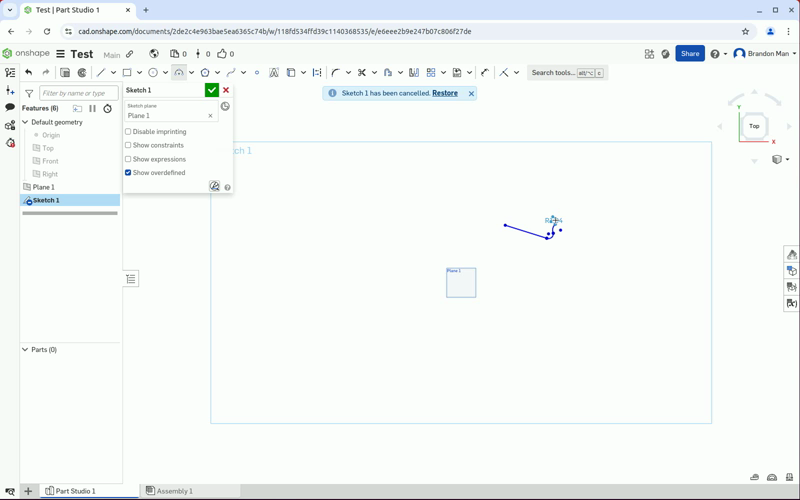
key_up(shift)
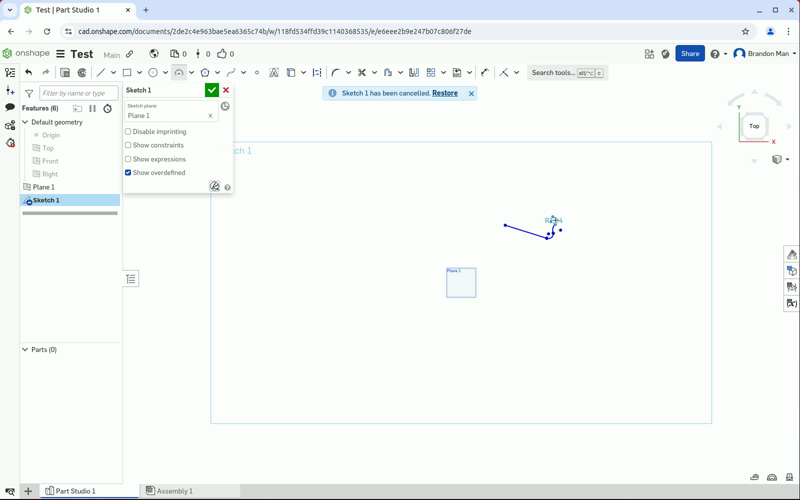
key(esc)
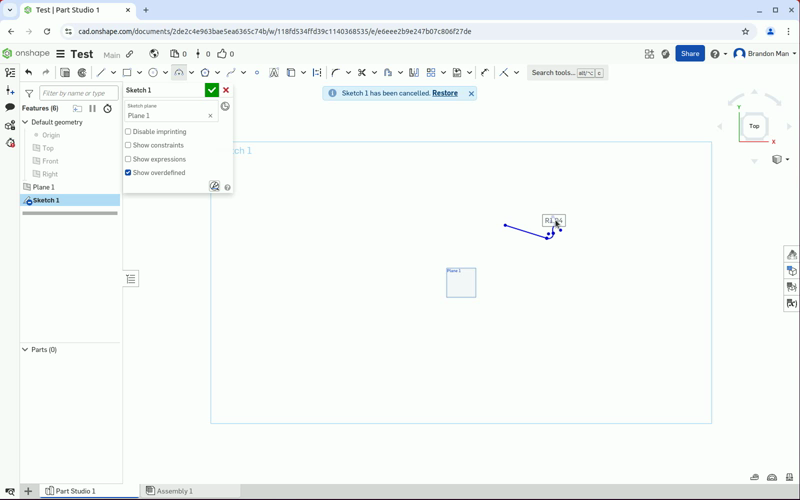
key(l)
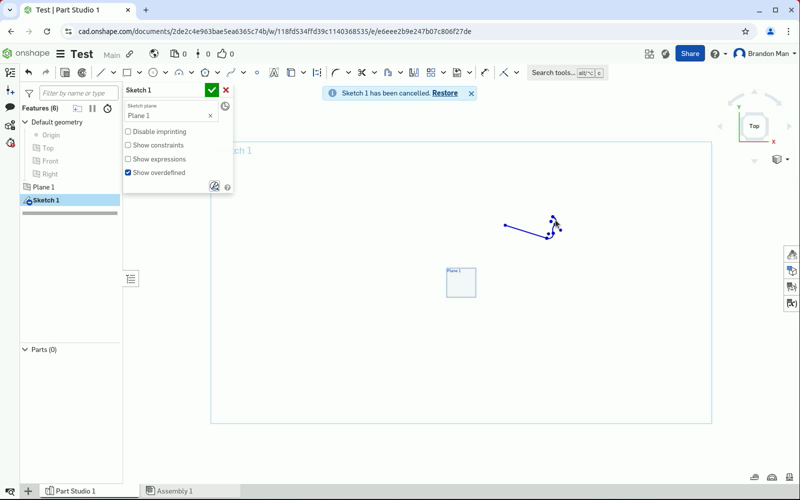
mouse_move(552, 216)
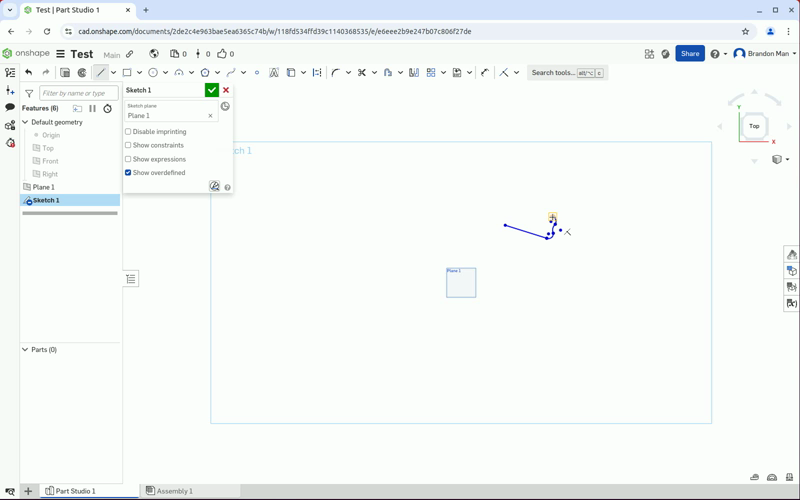
scroll(6)
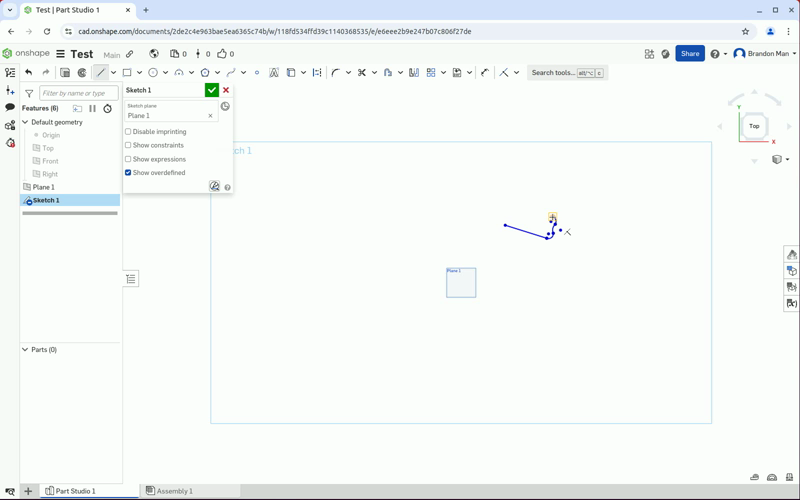
scroll(6)
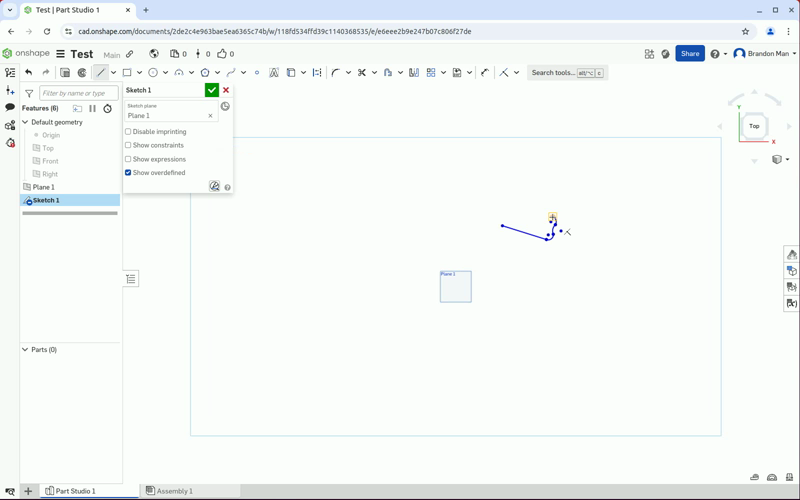
scroll(6)
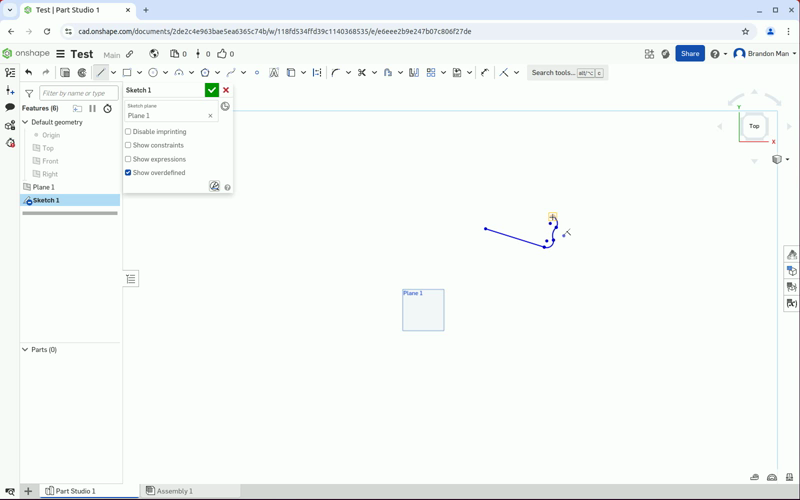
scroll(6)
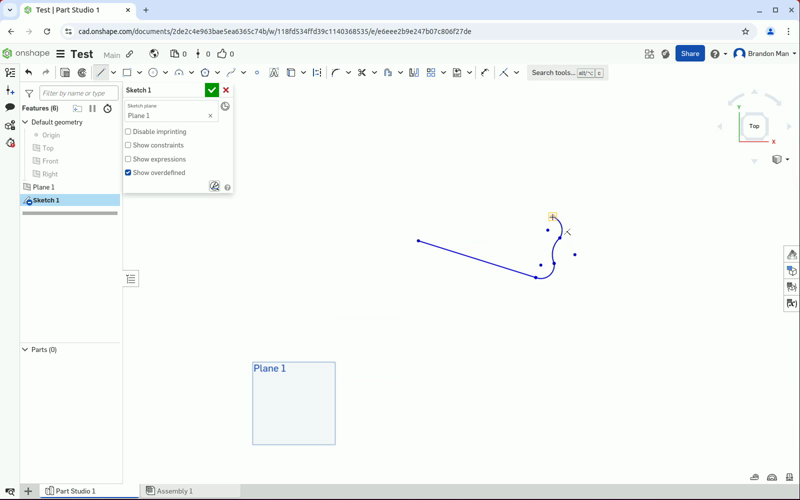
scroll(6)
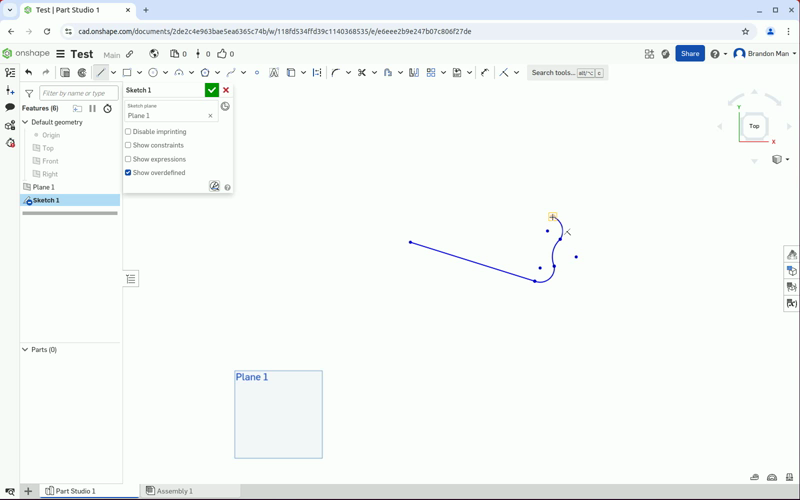
scroll(6)
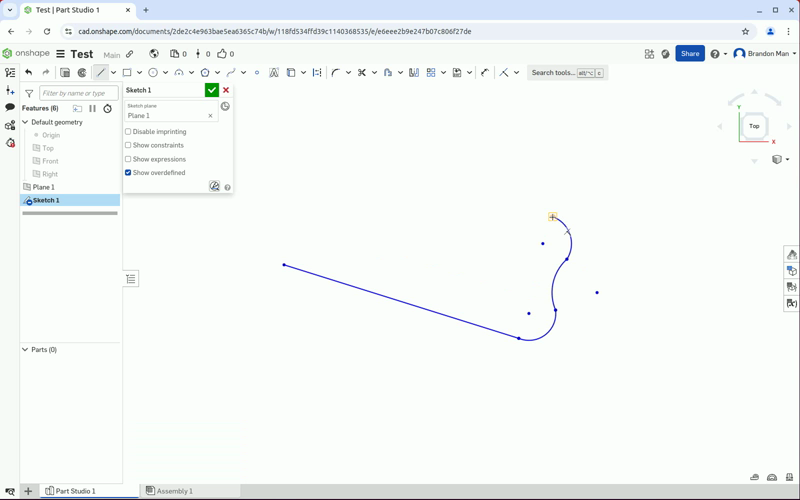
scroll(6)
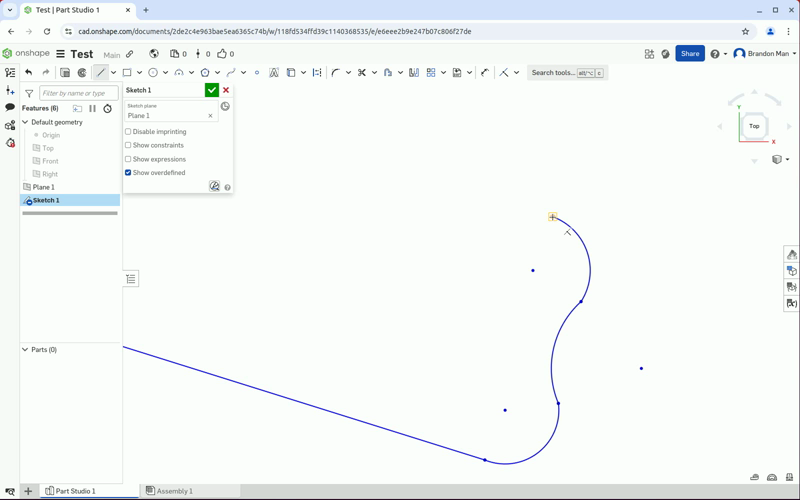
click(552, 216)
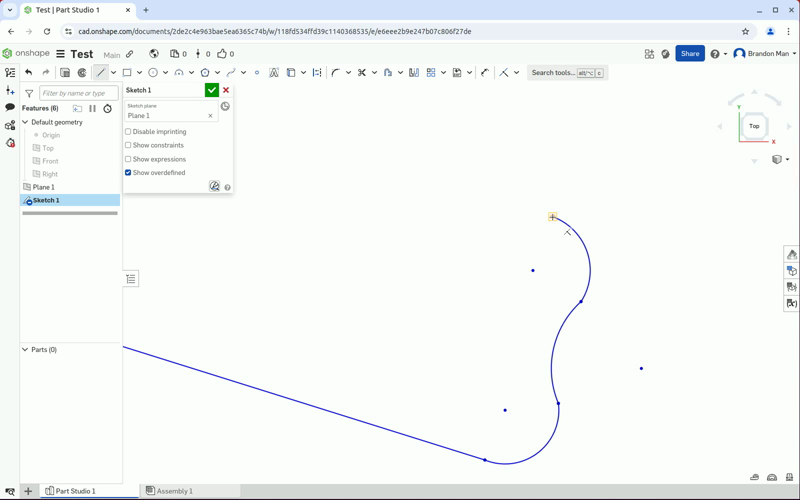
scroll(-6)
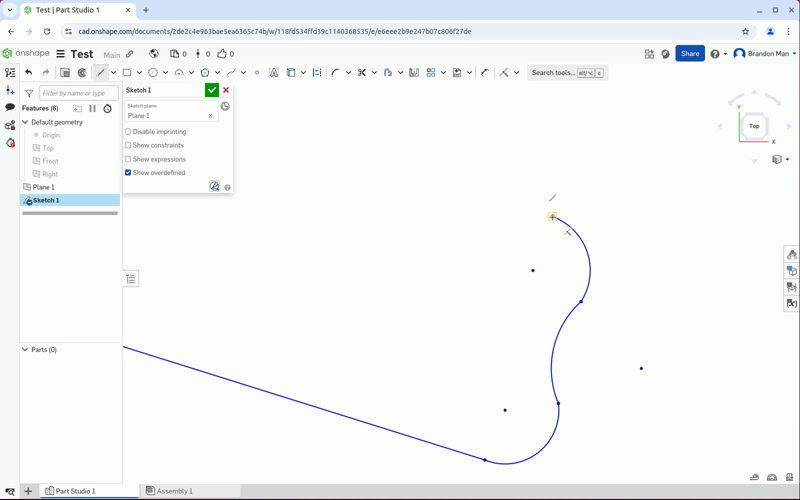
scroll(-6)
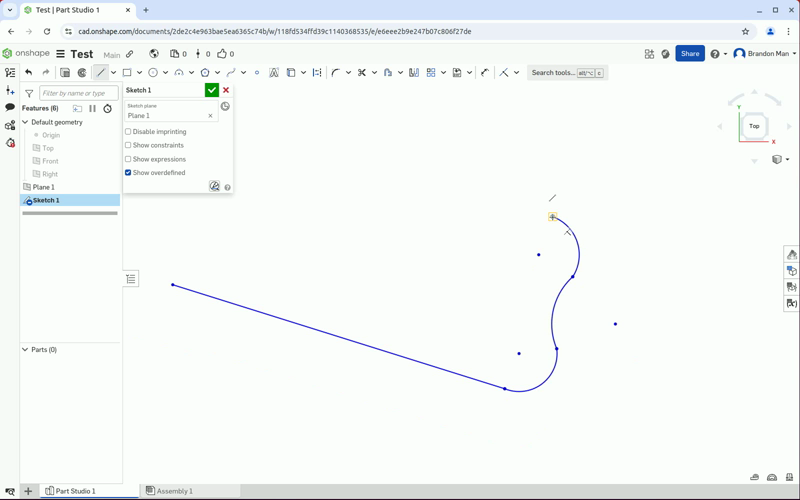
scroll(-6)
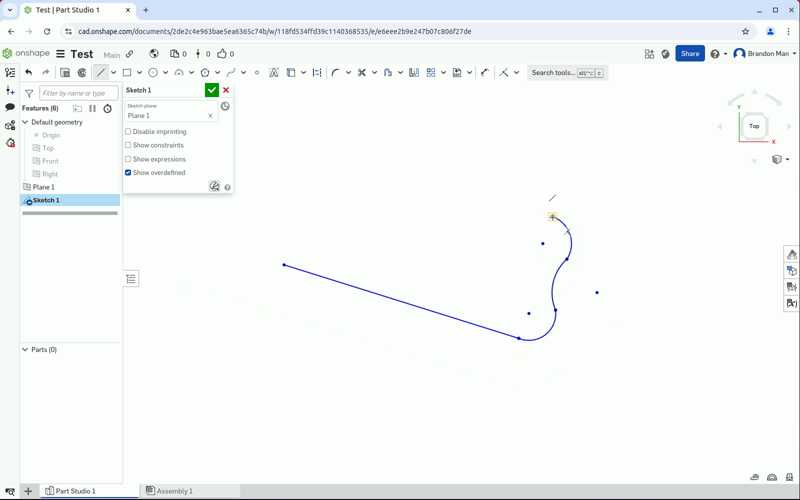
scroll(-6)
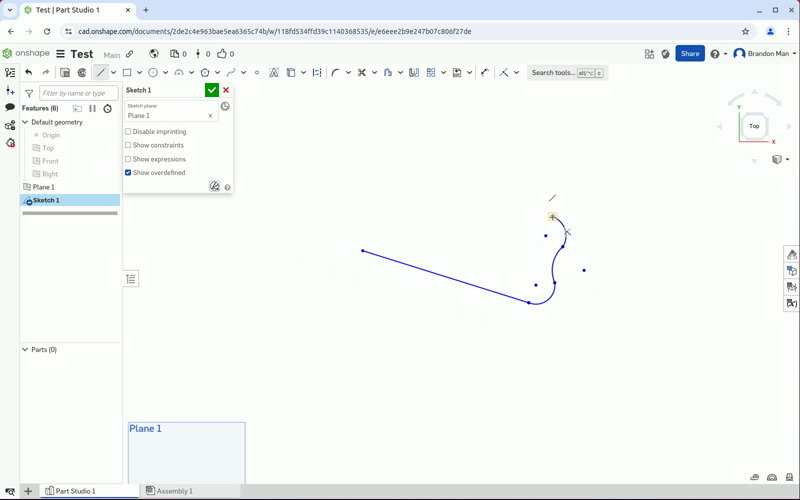
scroll(-6)
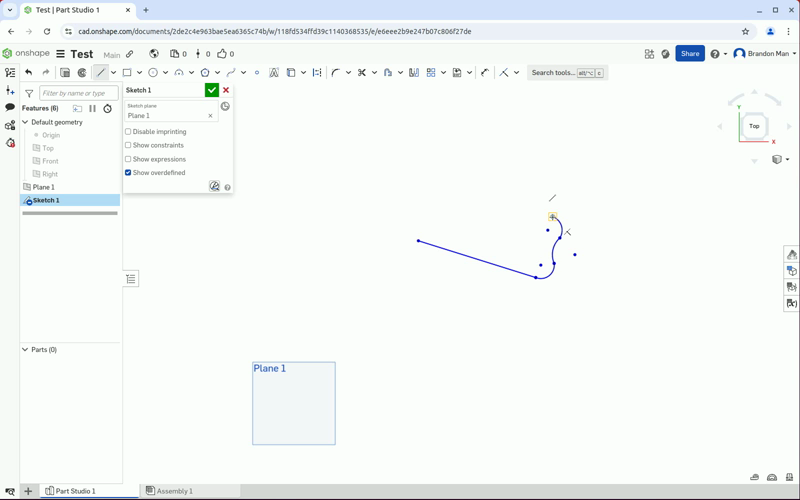
scroll(-6)
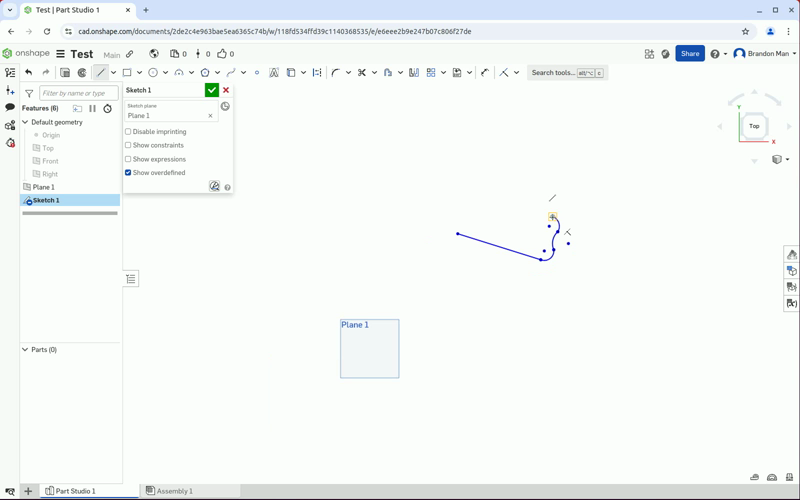
scroll(-6)
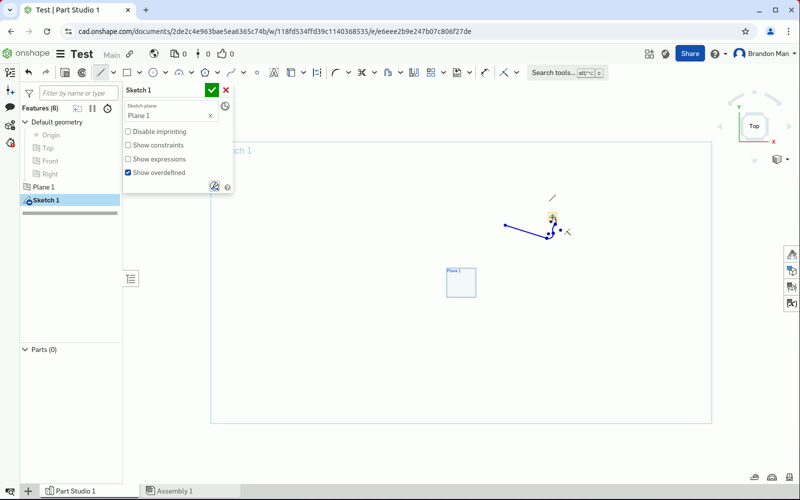
key_down(shift)
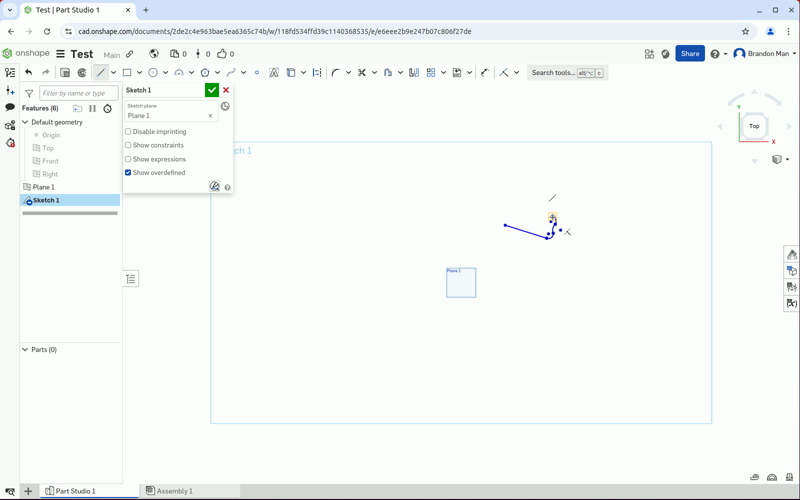
mouse_move(582, 216)
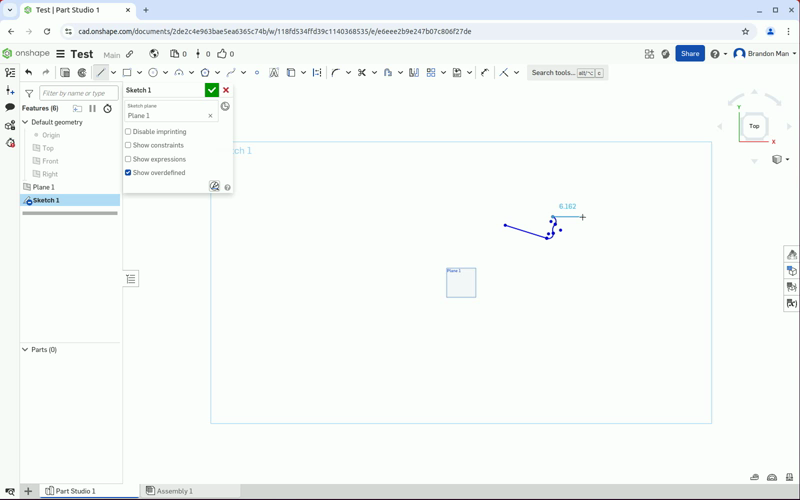
mouse_move(510, 207)
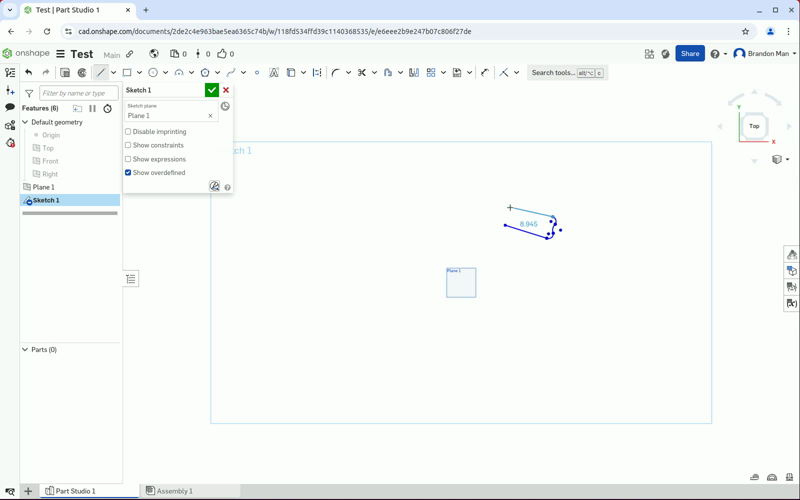
click(510, 207)
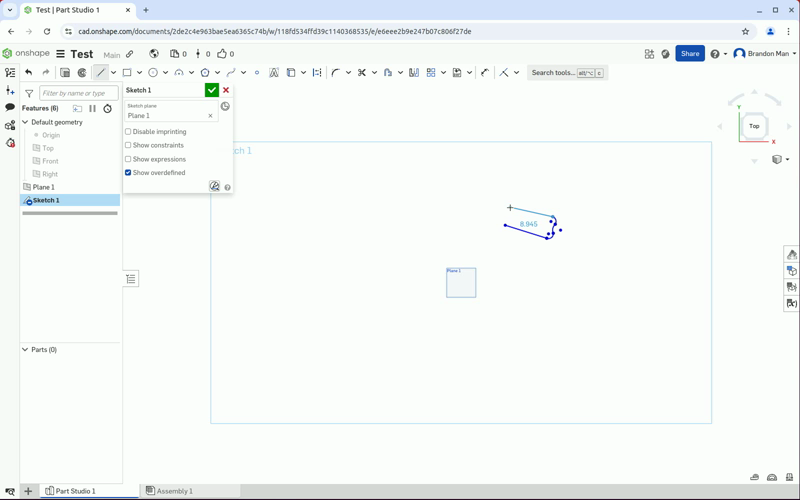
key_up(shift)
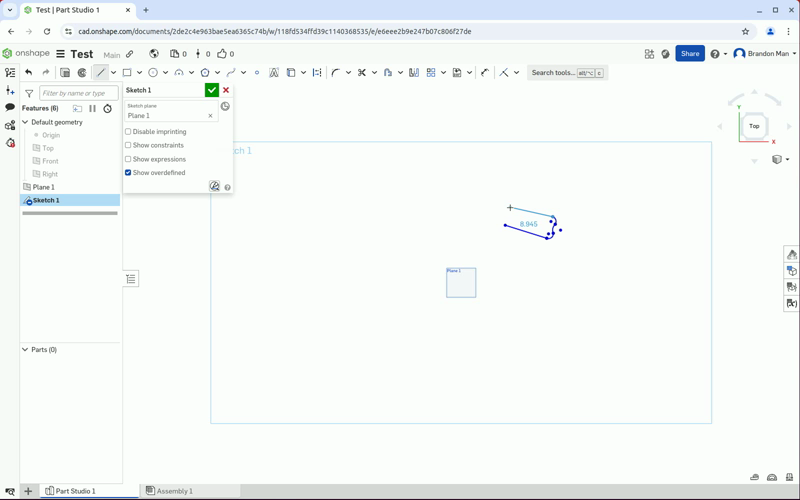
key(esc)
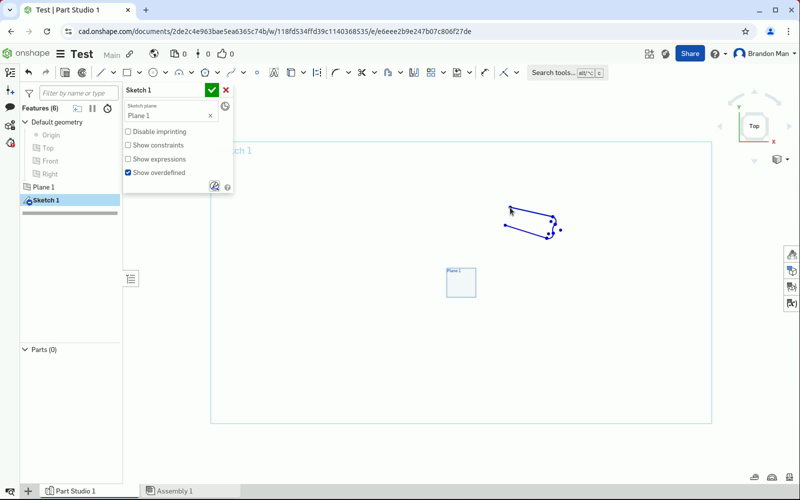
key(a)
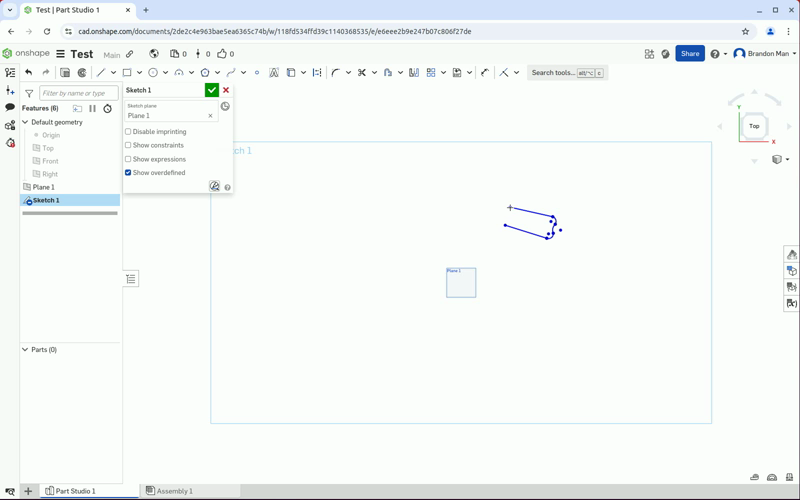
mouse_move(510, 207)
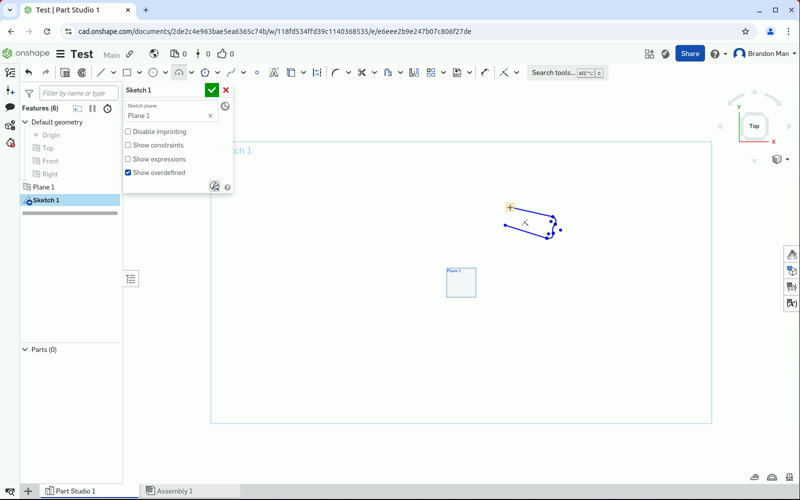
click(510, 207)
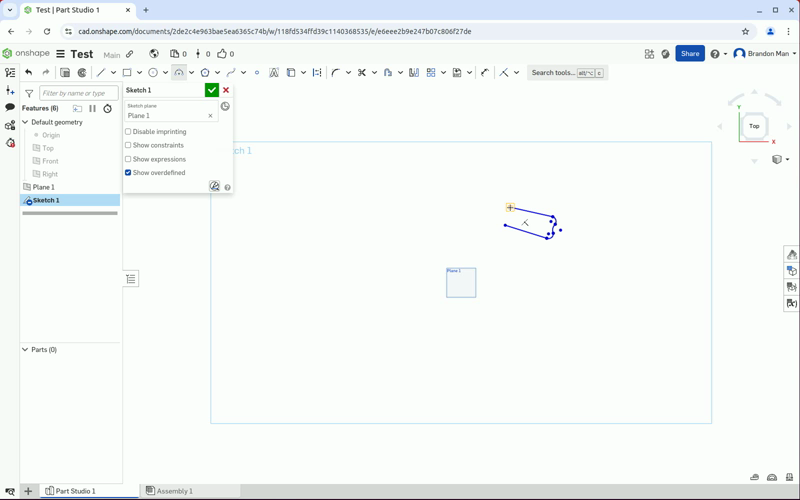
mouse_move(505, 225)
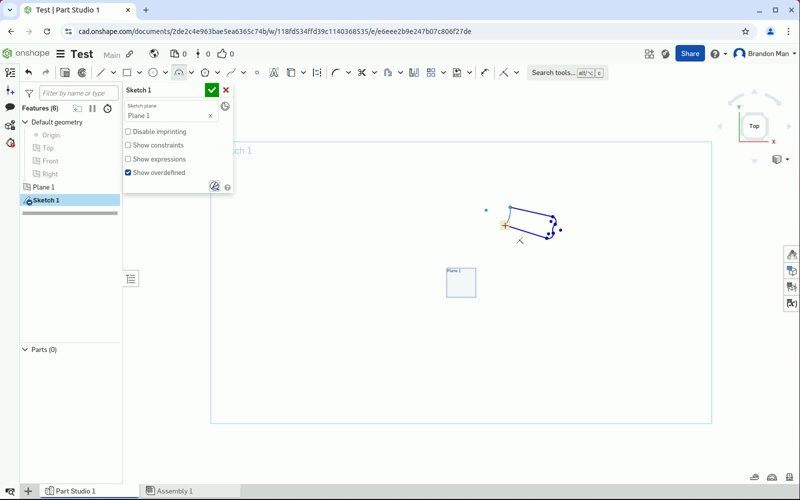
click(505, 225)
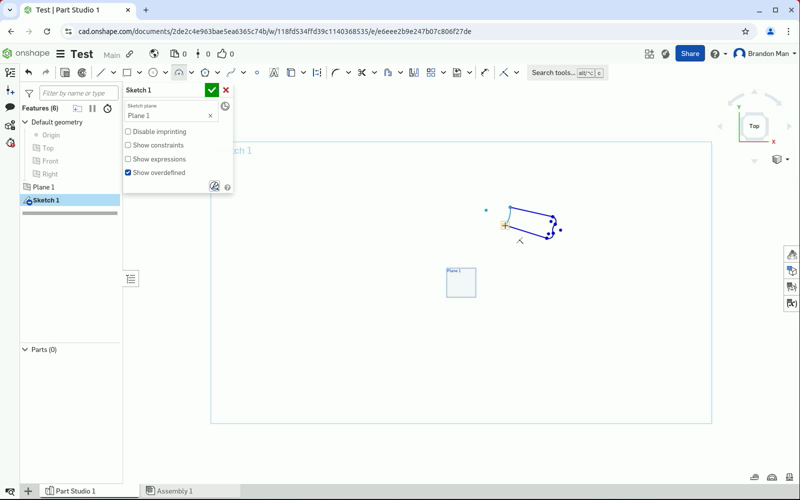
key_down(shift)
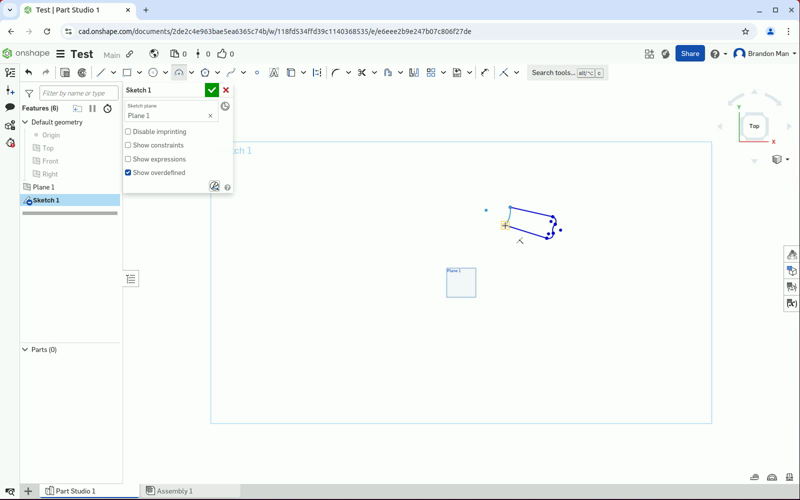
mouse_move(517, 218)
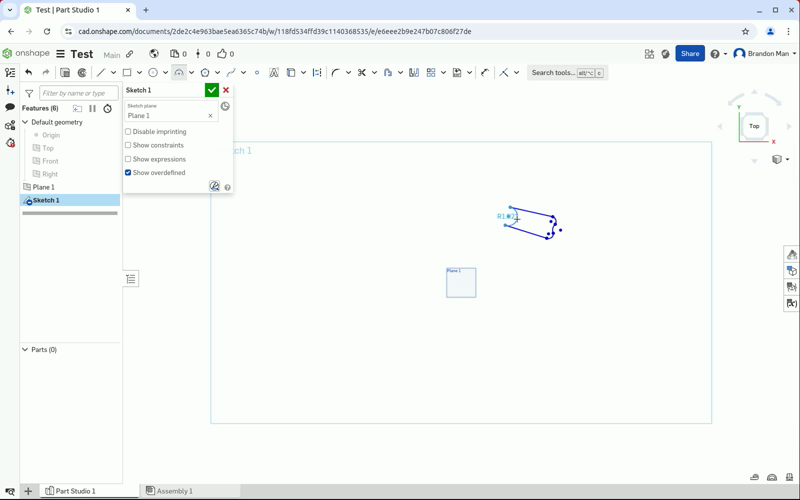
click(517, 218)
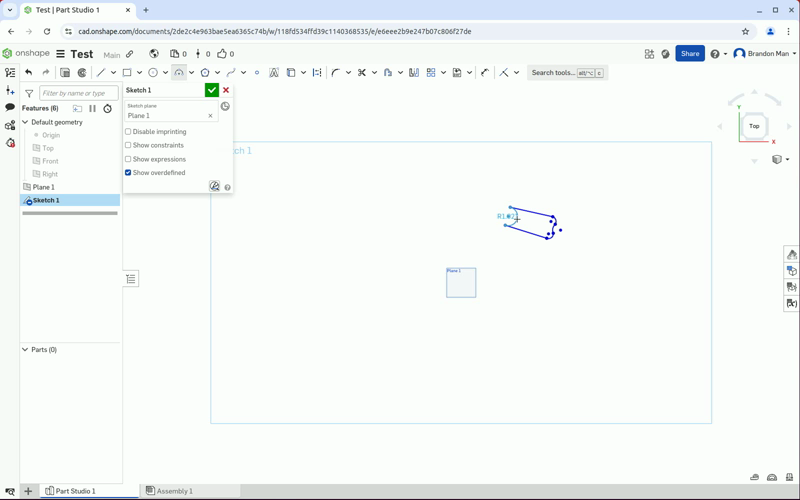
key_up(shift)
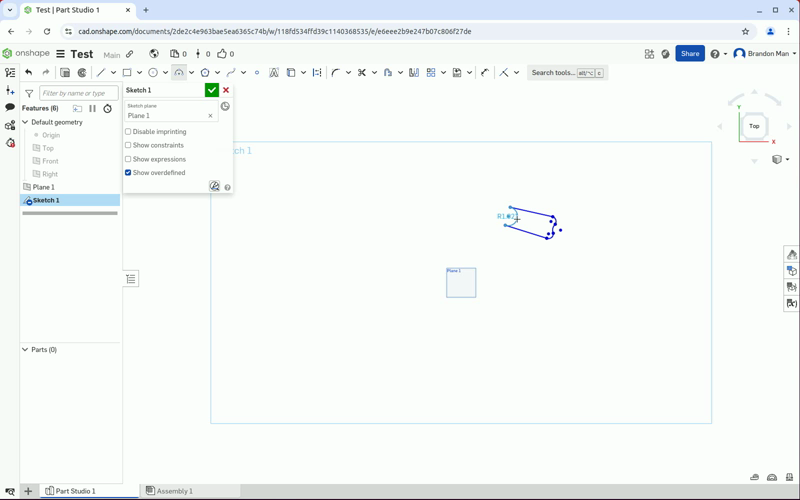
key(esc)
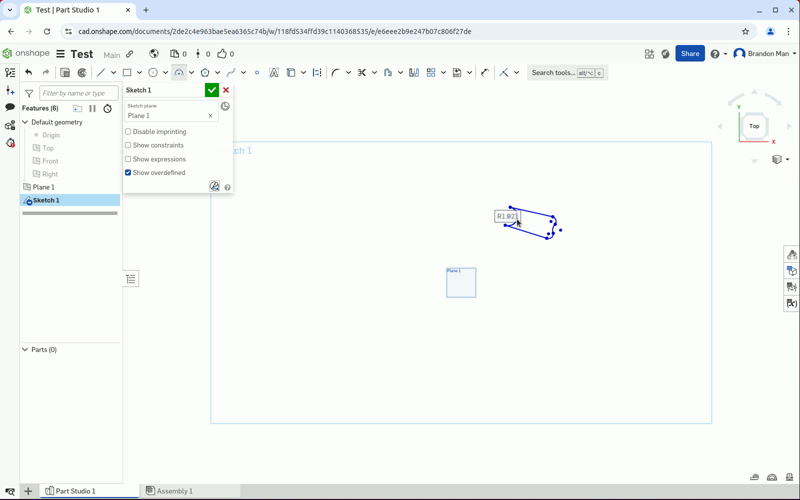
mouse_move(541, 224)
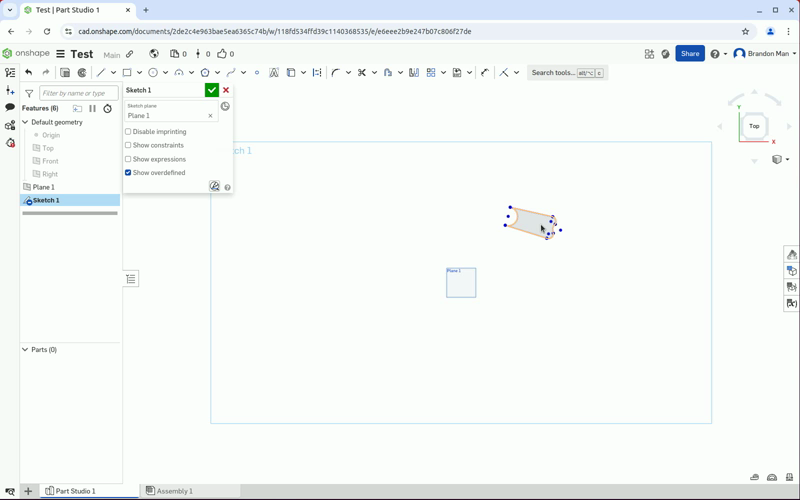
scroll(6)
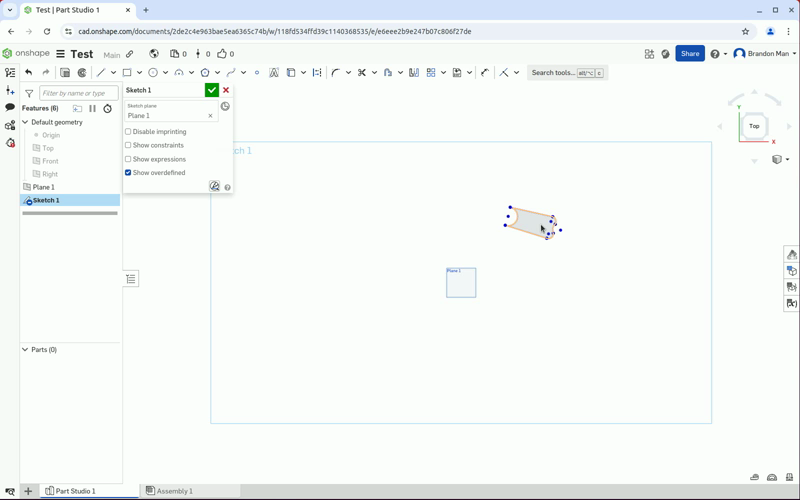
scroll(6)
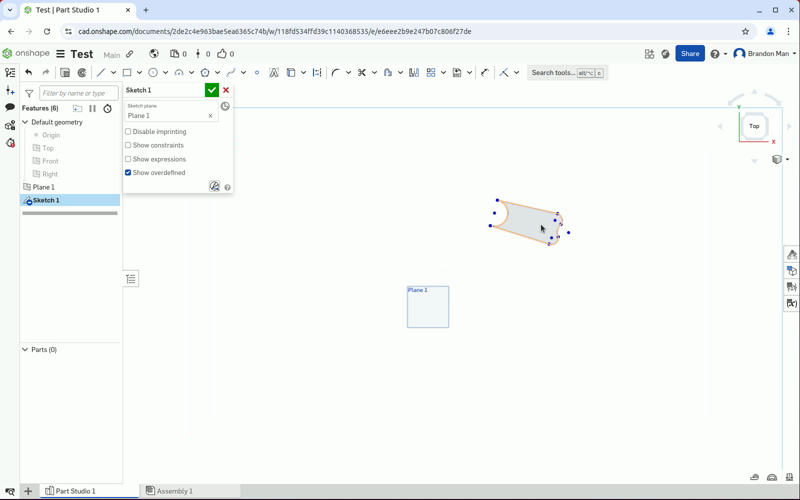
scroll(6)
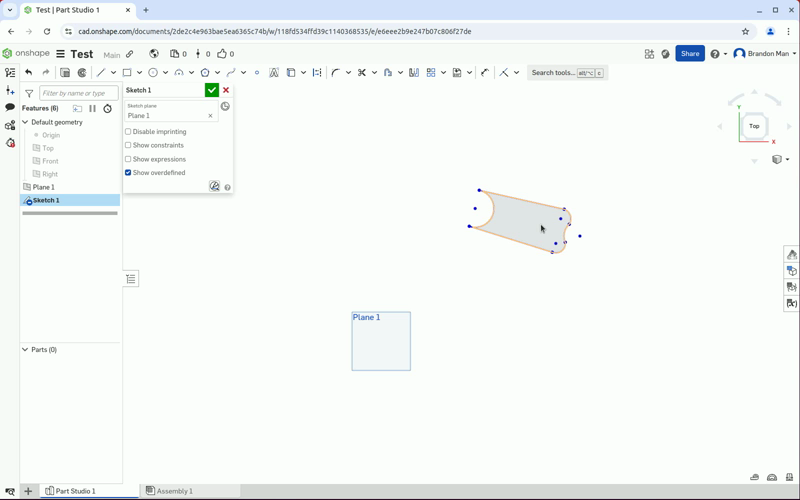
scroll(6)
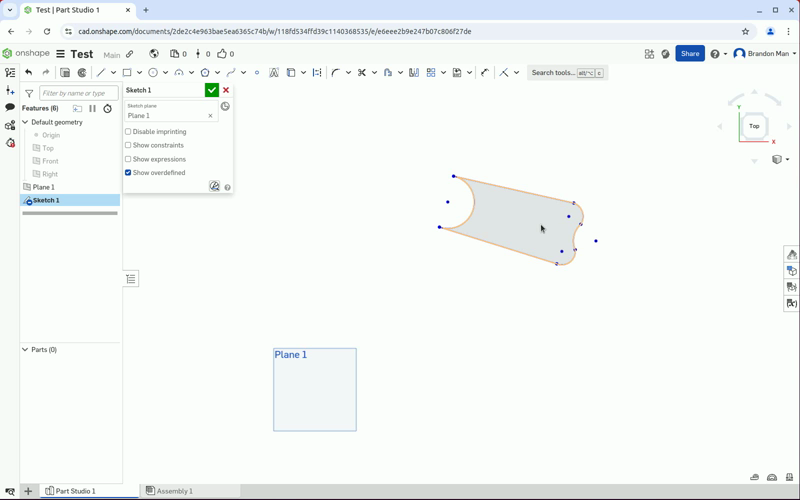
scroll(6)
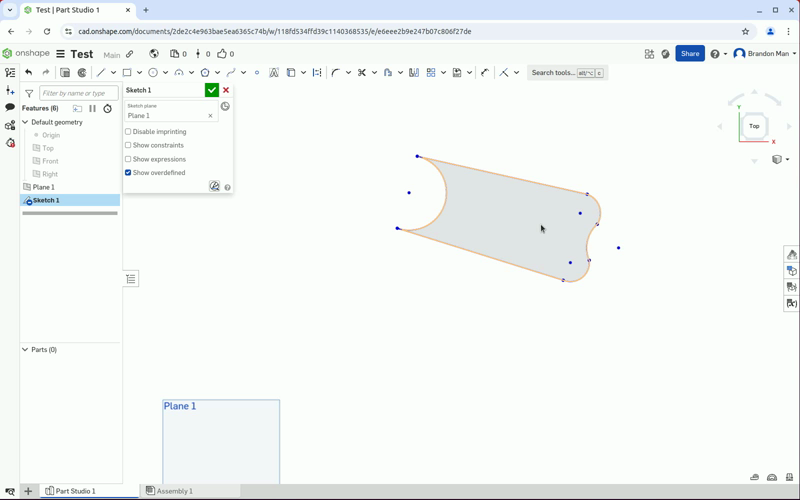
scroll(6)
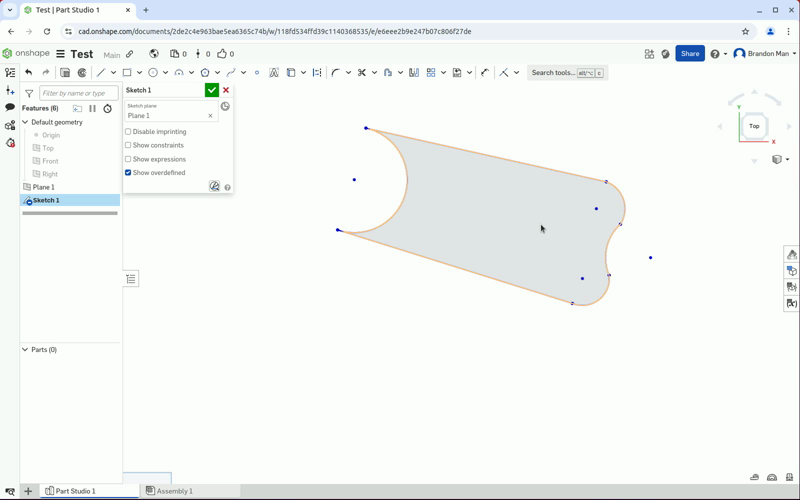
scroll(6)
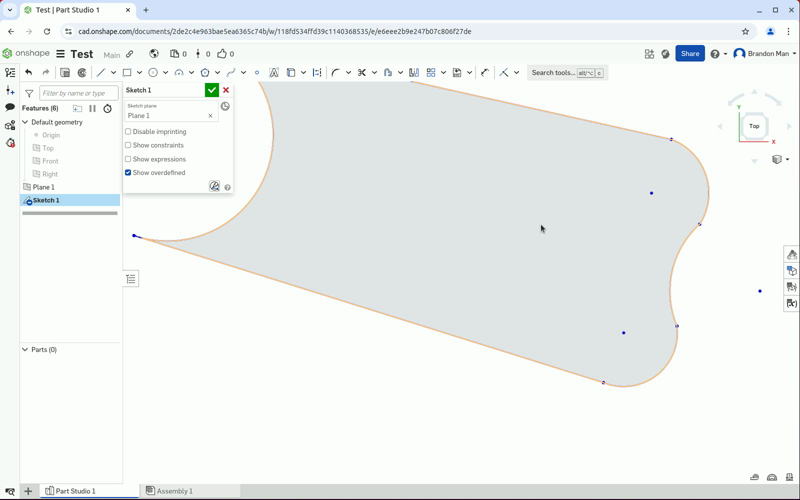
click(541, 224)
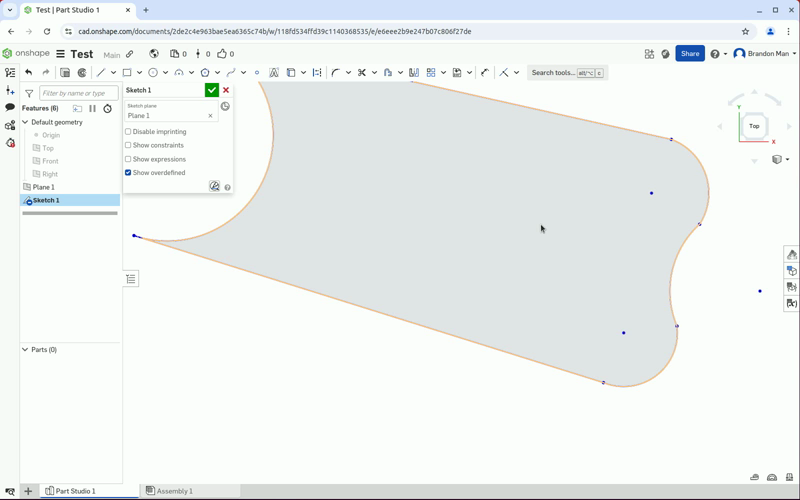
scroll(-6)
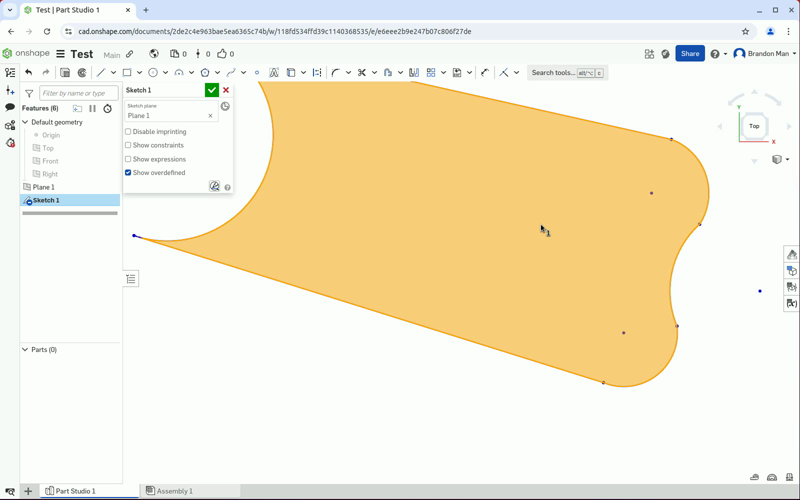
scroll(-6)
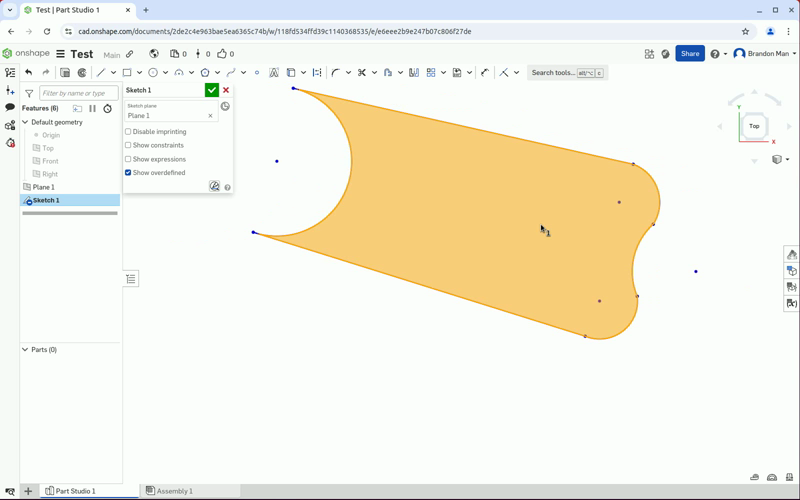
scroll(-6)
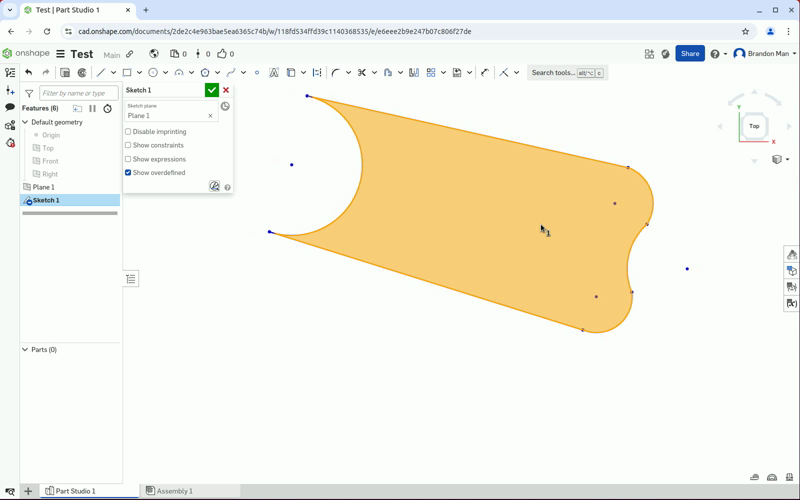
scroll(-6)
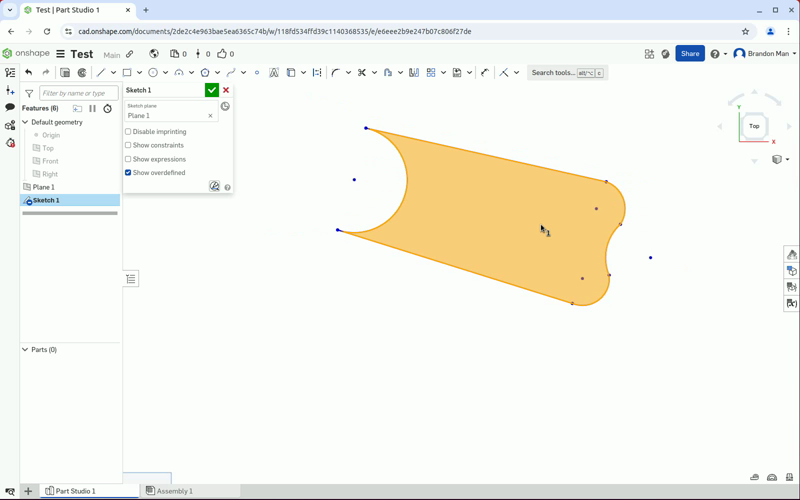
scroll(-6)
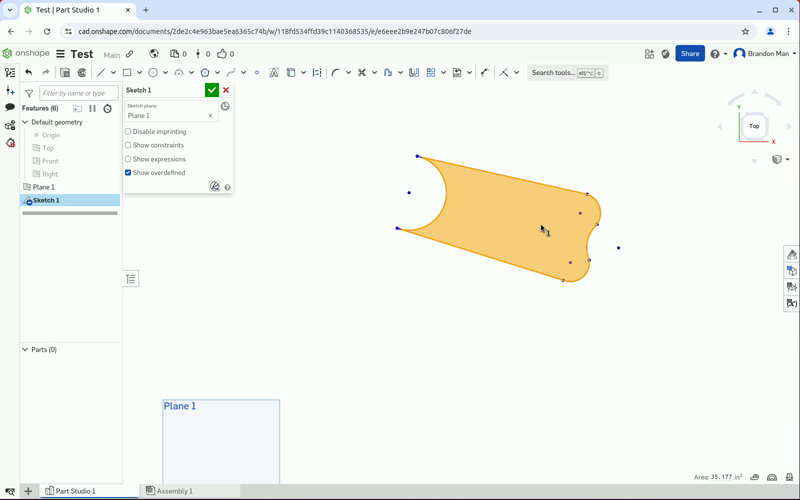
scroll(-6)
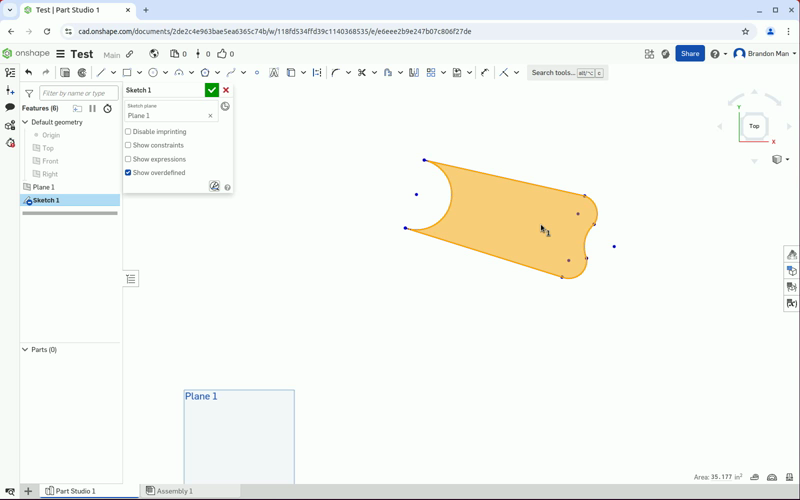
scroll(-6)
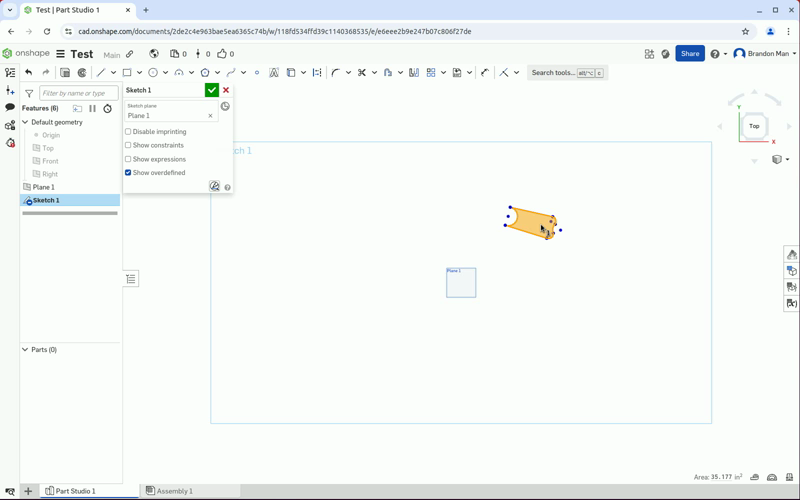
mouse_move(73, 352)
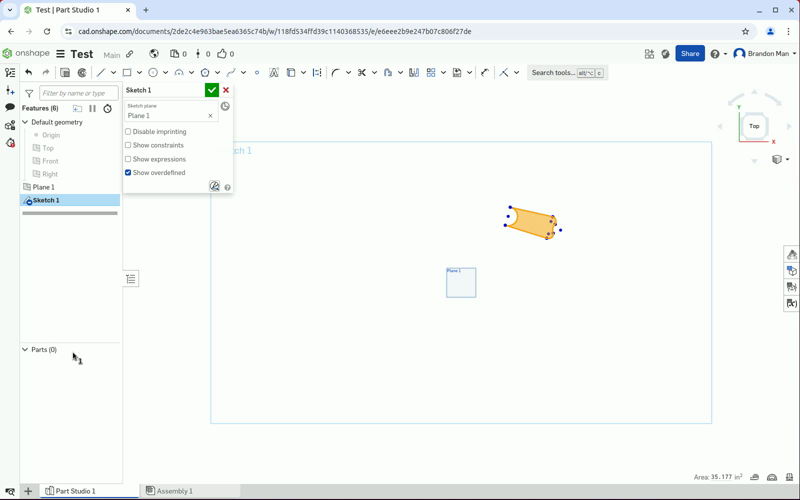
key(shift+y)
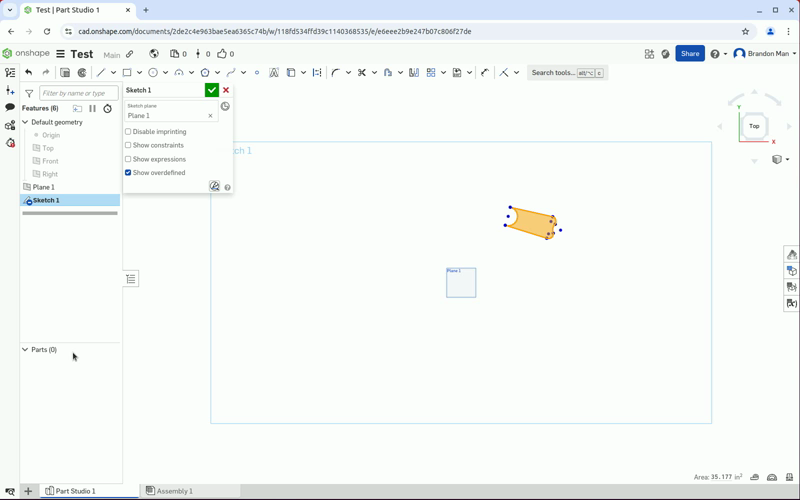
key(shift+e)
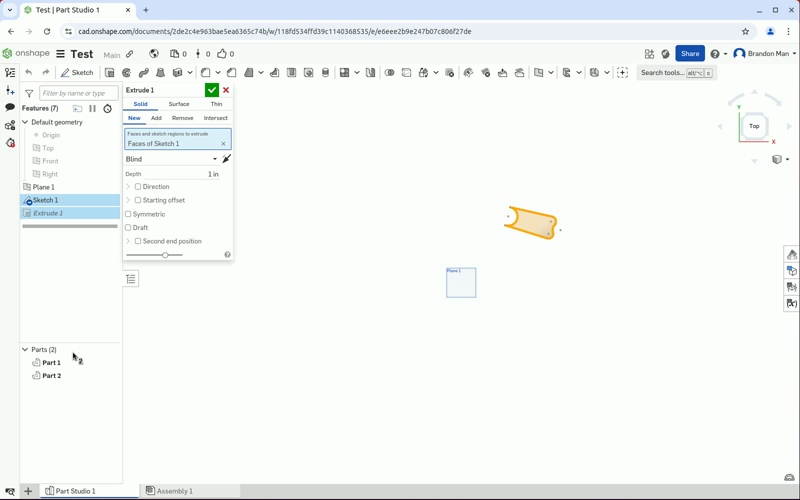
mouse_move(143, 106)
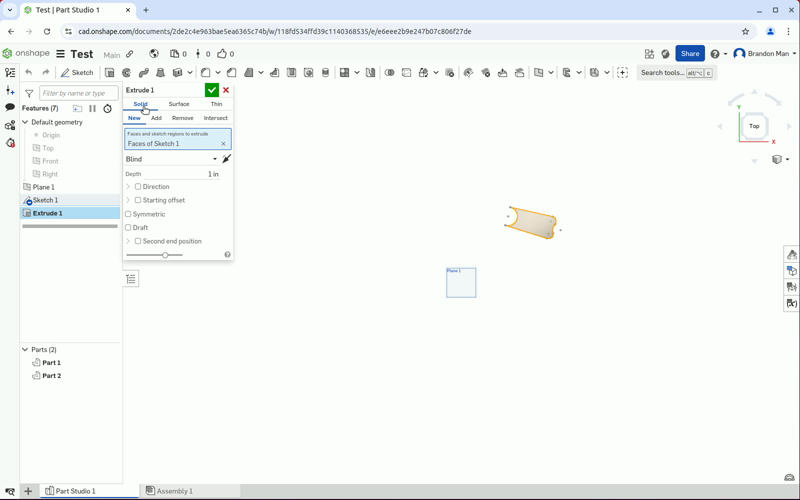
click(143, 106)
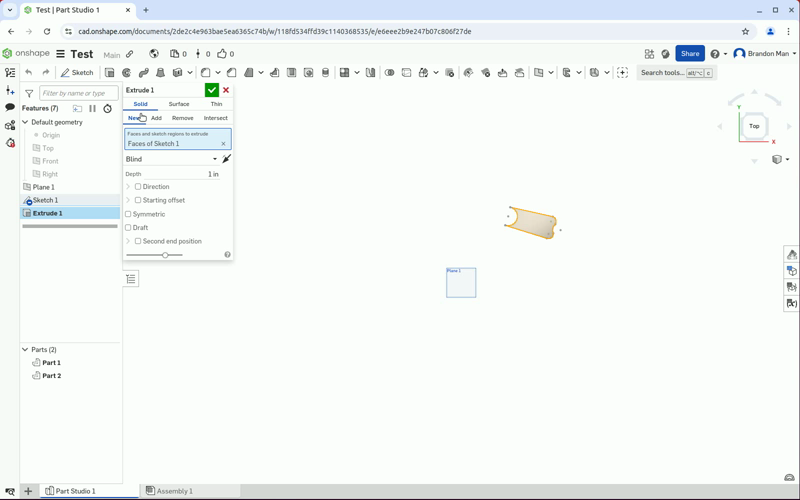
mouse_move(137, 120)
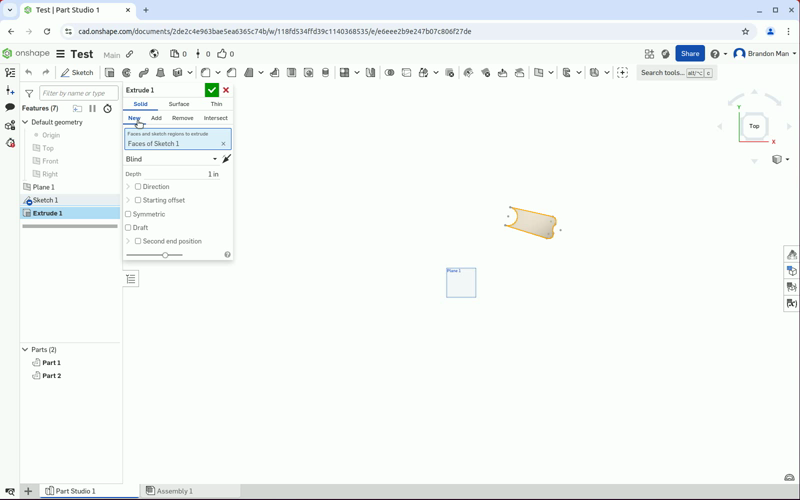
click(137, 120)
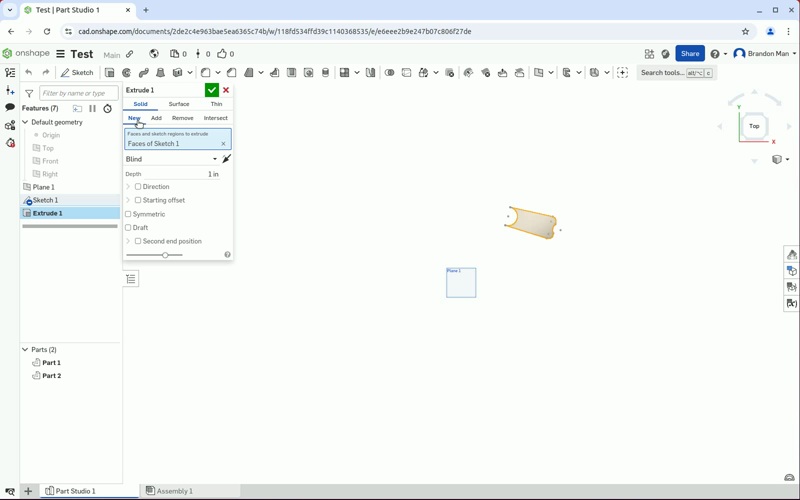
key(tab, 4)
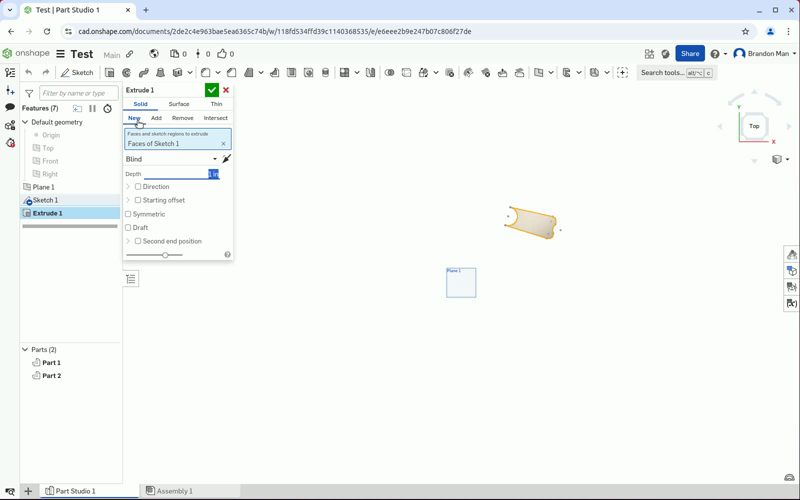
text(1.204)
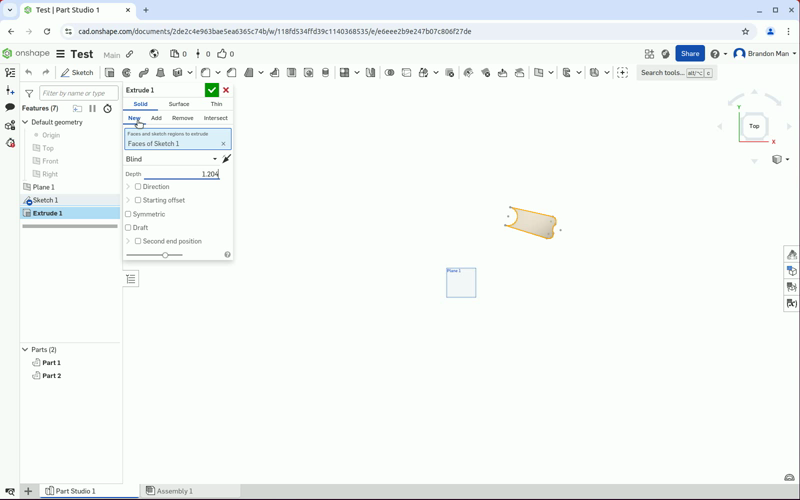
key(enter)
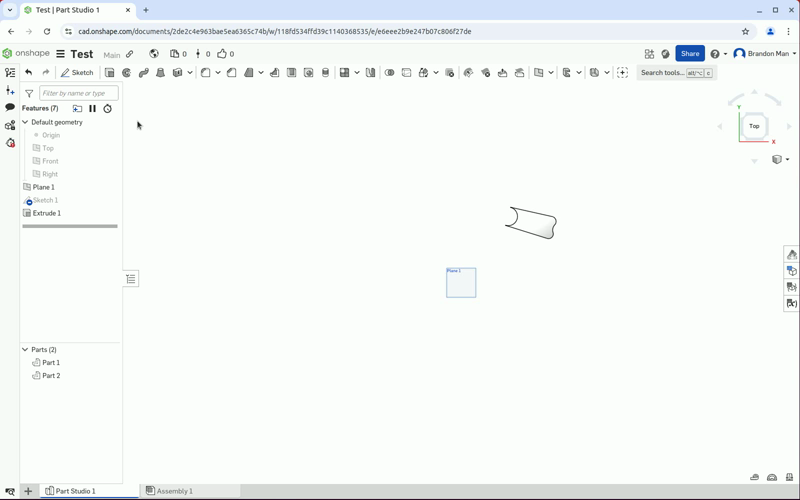
key(shift+h)
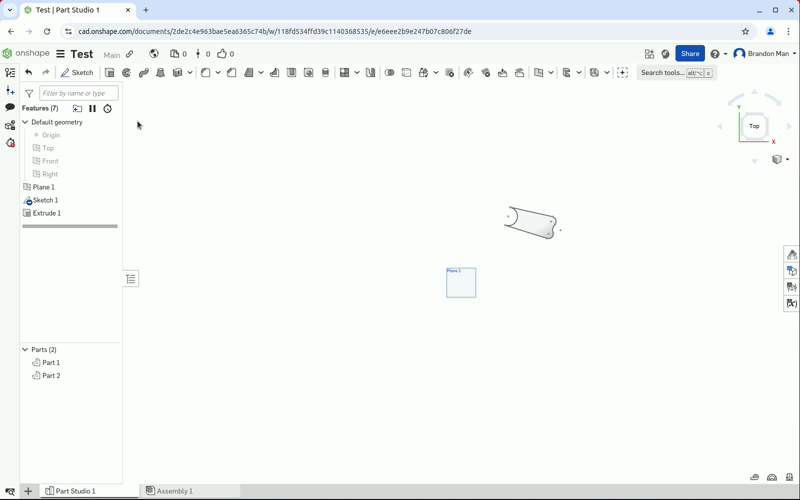
key(shift+h)
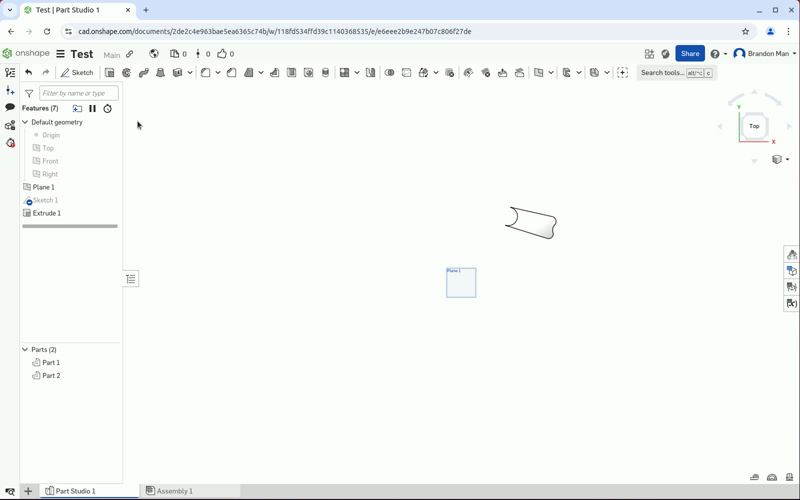
mouse_move(73, 189)
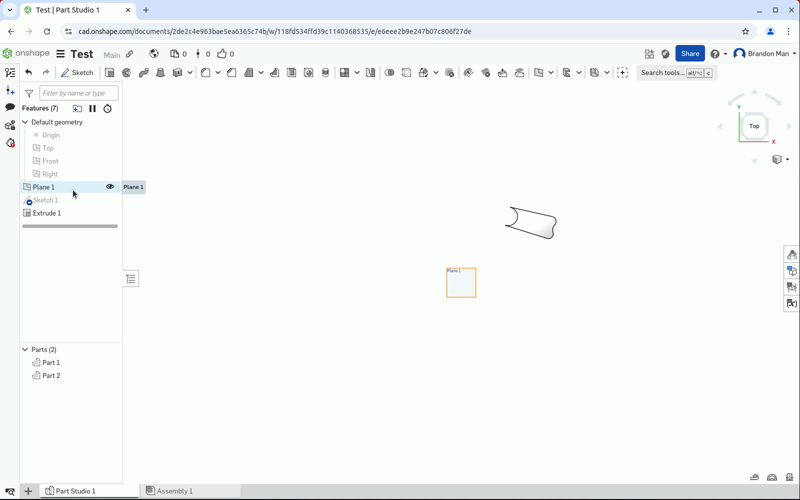
click(73, 189)
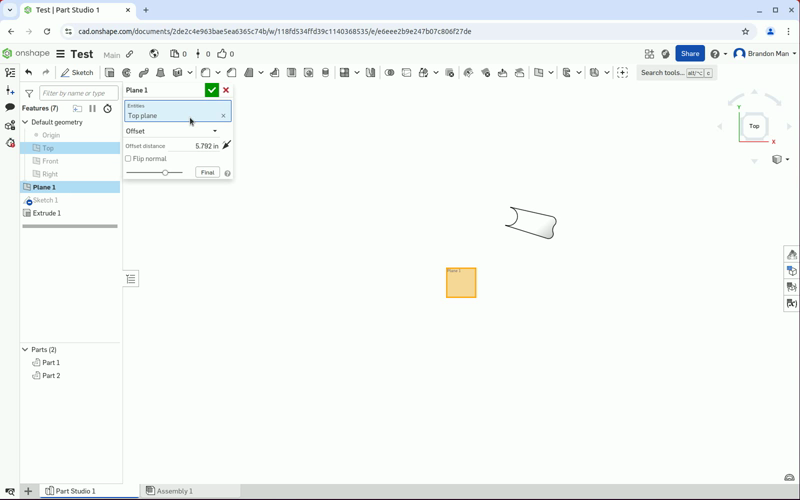
mouse_move(229, 92)
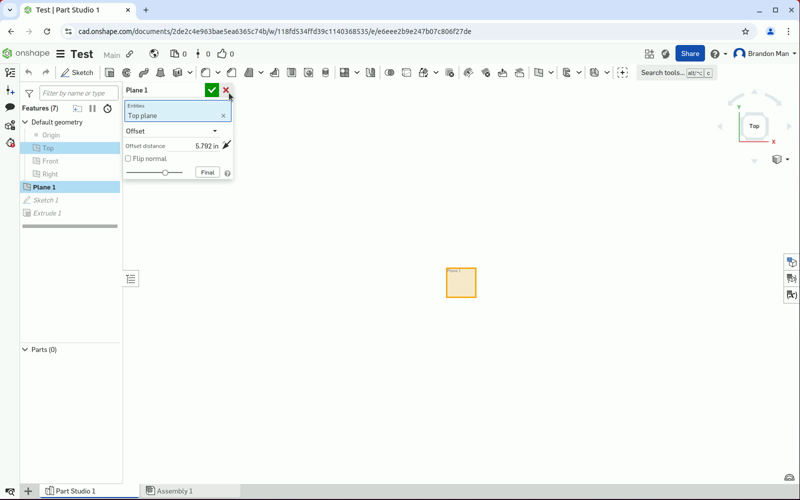
click(229, 92)
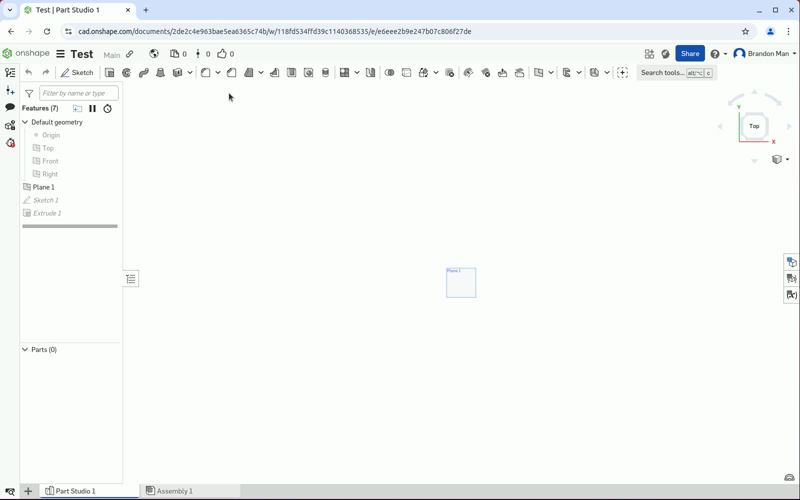
key(shift+s)
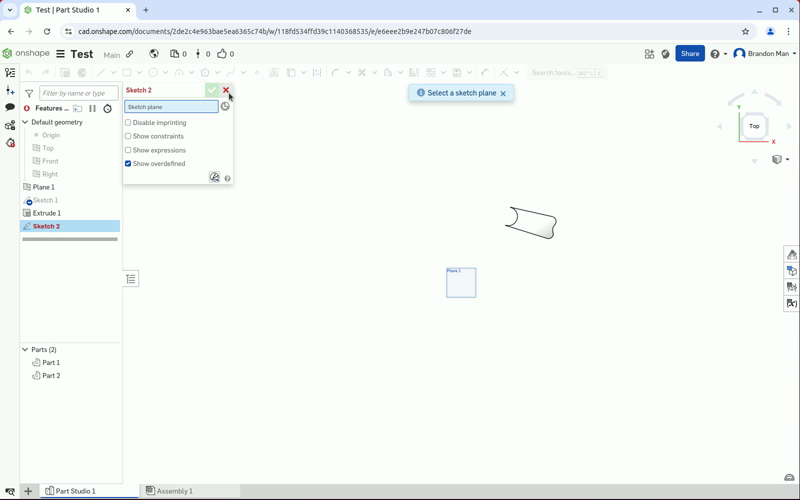
mouse_move(73, 189)
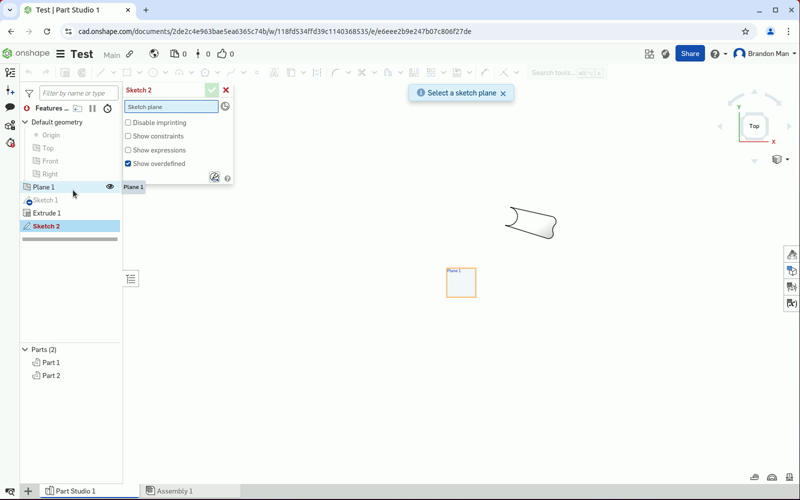
click(73, 189)
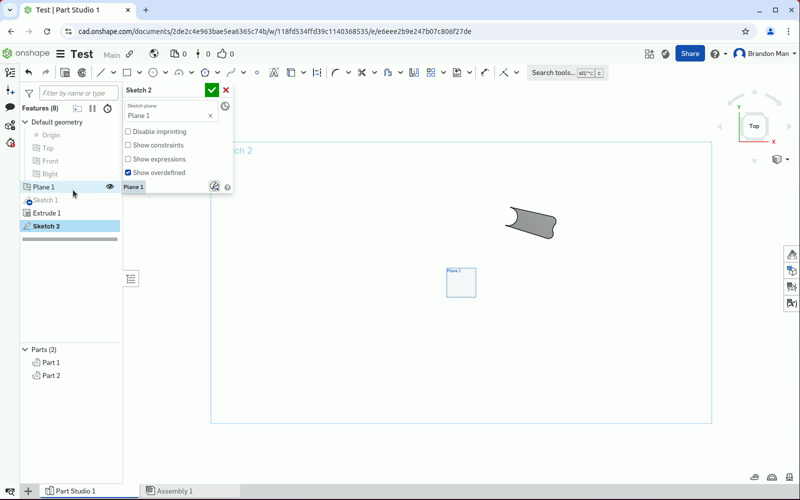
mouse_move(73, 352)
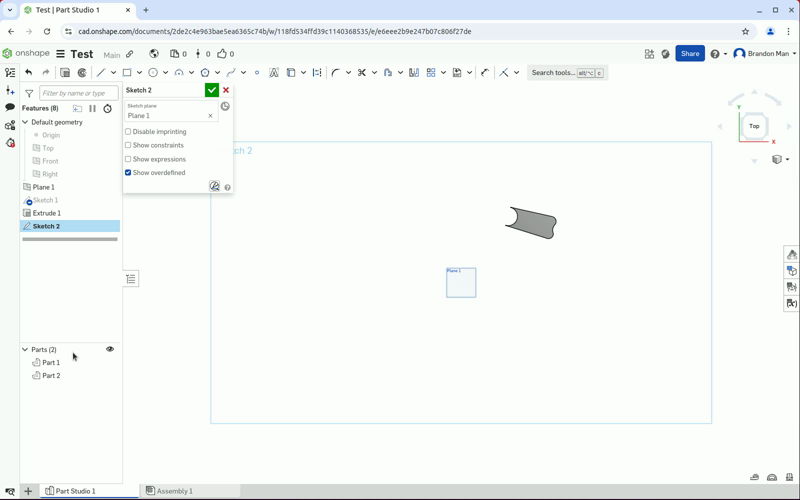
key(y)
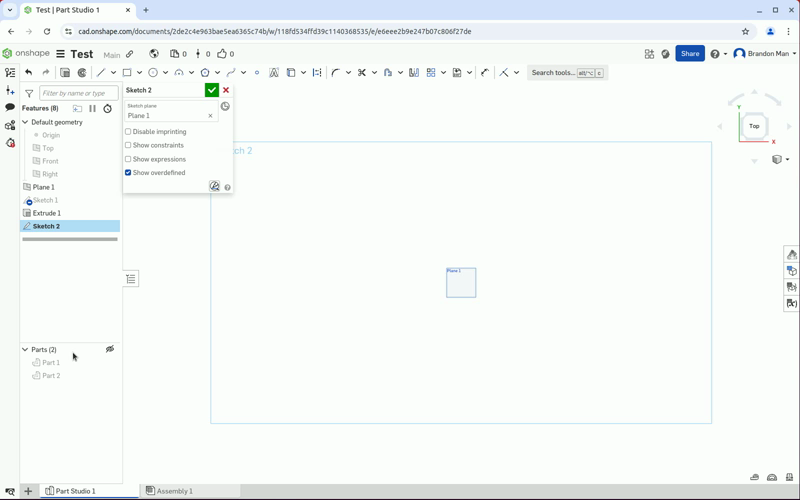
key(a)
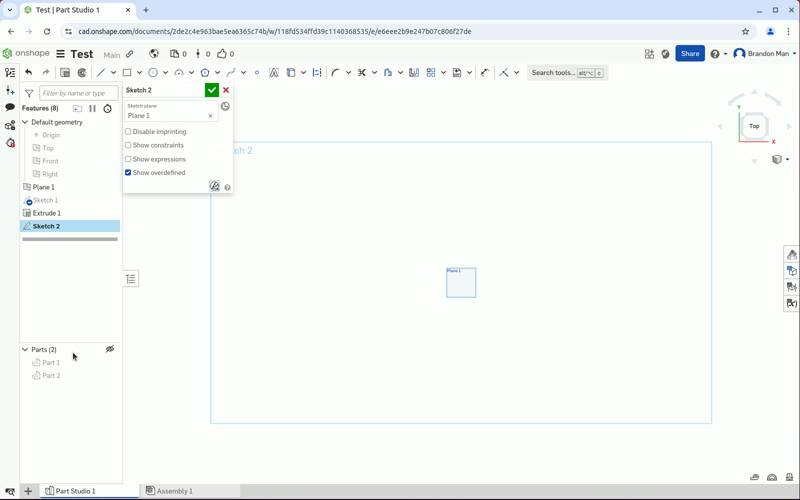
key_down(shift)
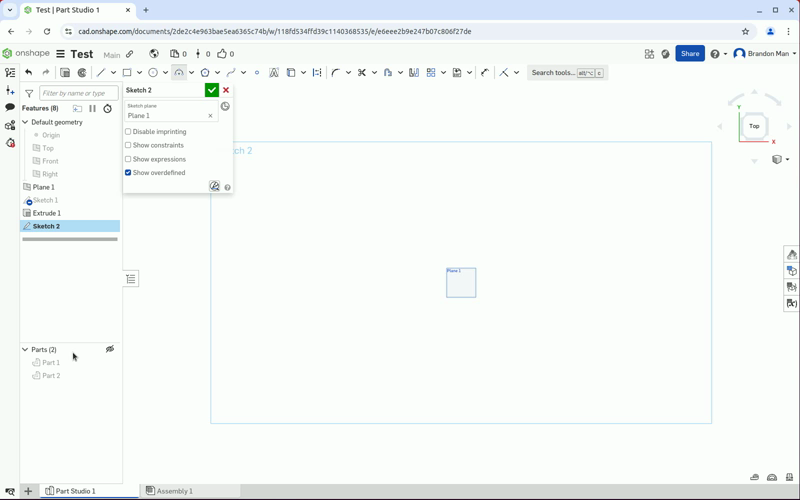
mouse_move(499, 222)
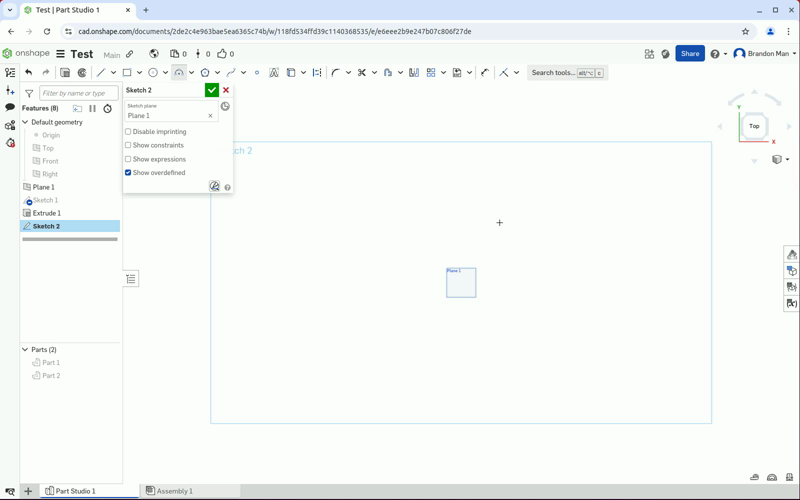
click(499, 222)
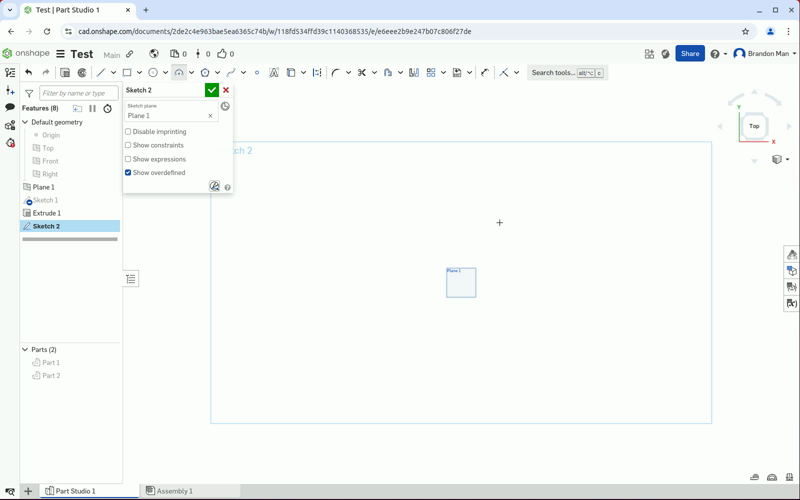
key_up(shift)
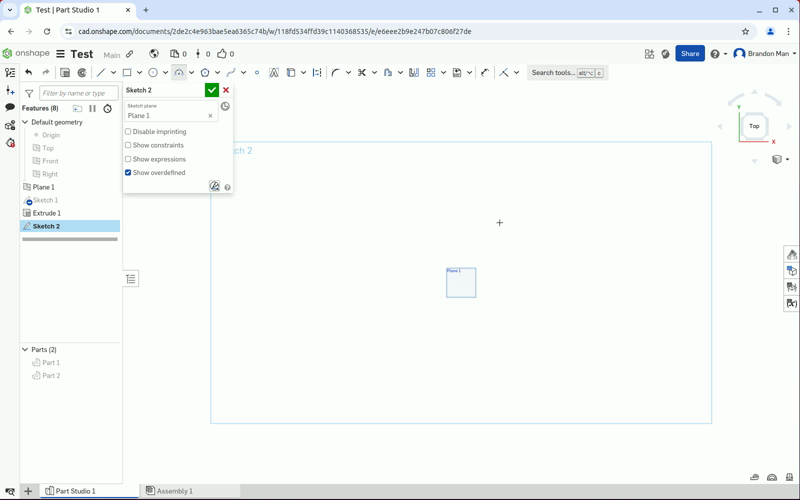
key_down(shift)
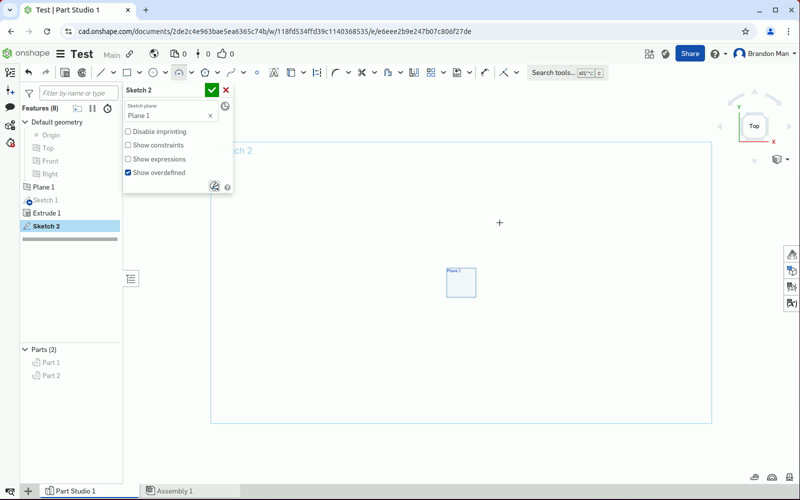
mouse_move(503, 208)
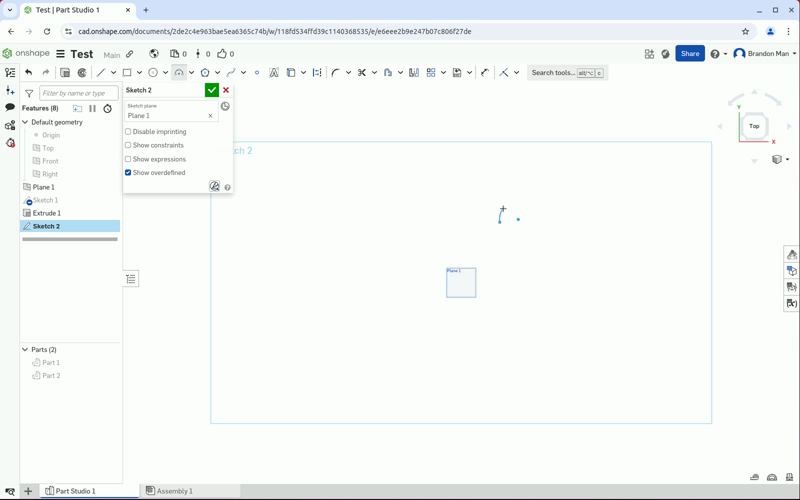
click(503, 208)
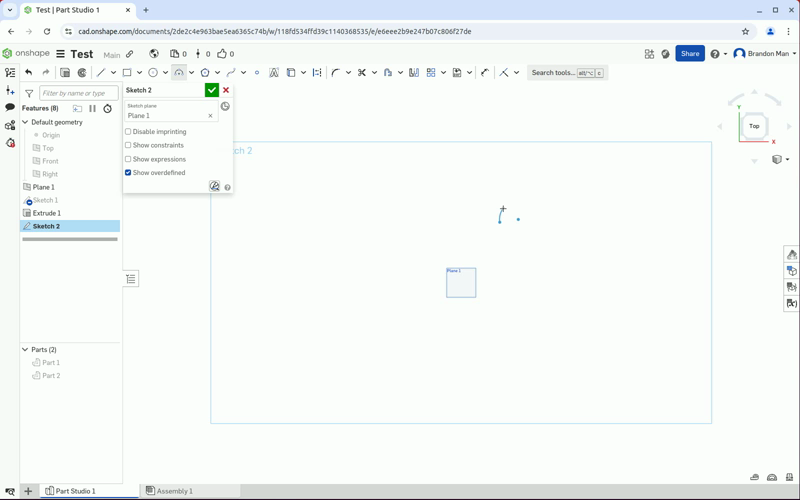
mouse_move(517, 219)
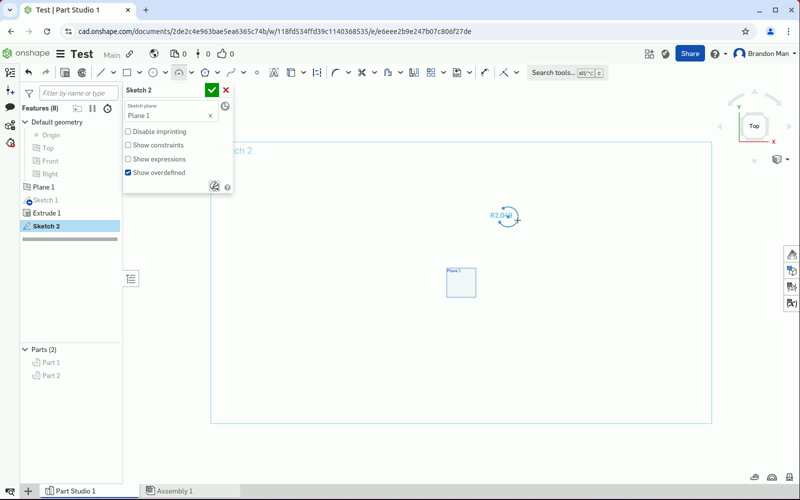
click(517, 219)
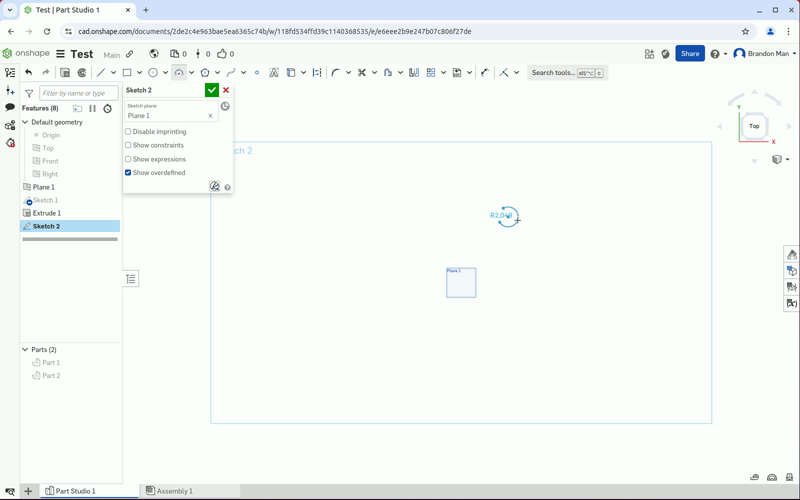
key_up(shift)
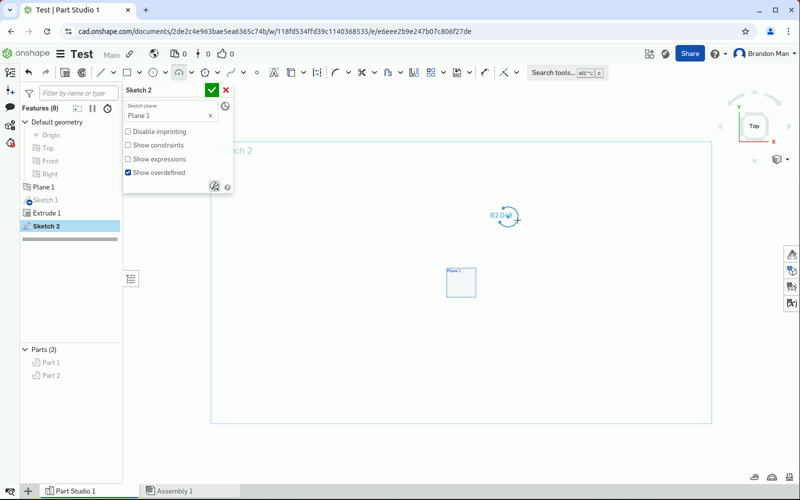
mouse_move(503, 208)
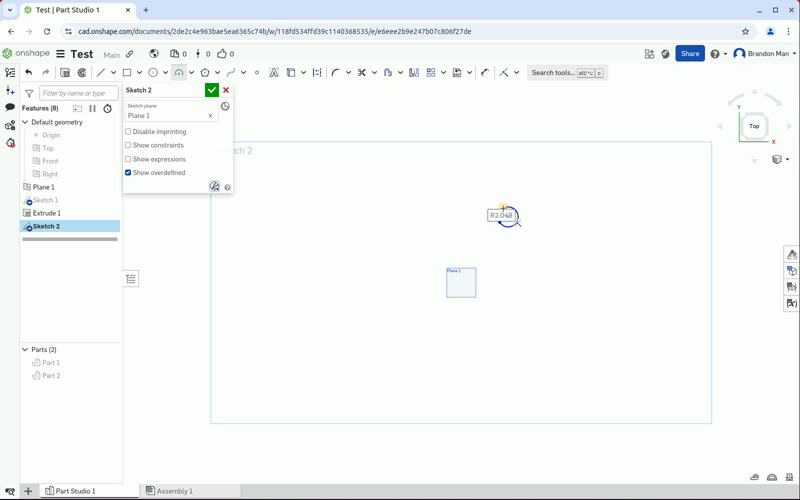
click(503, 208)
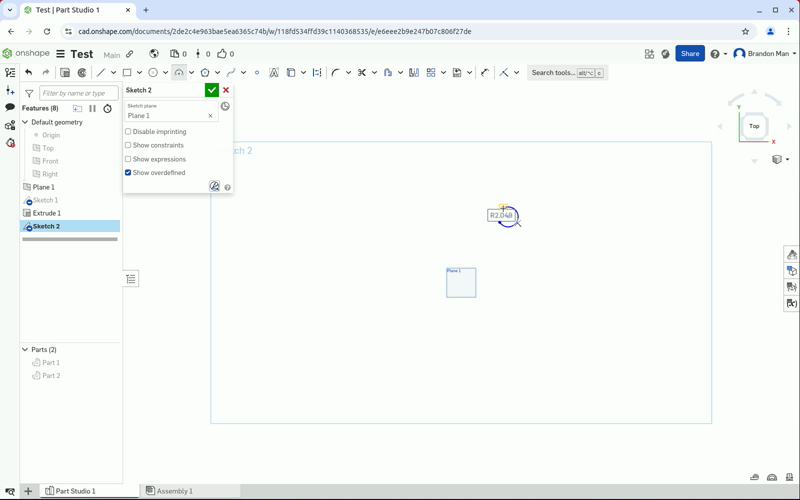
key_down(shift)
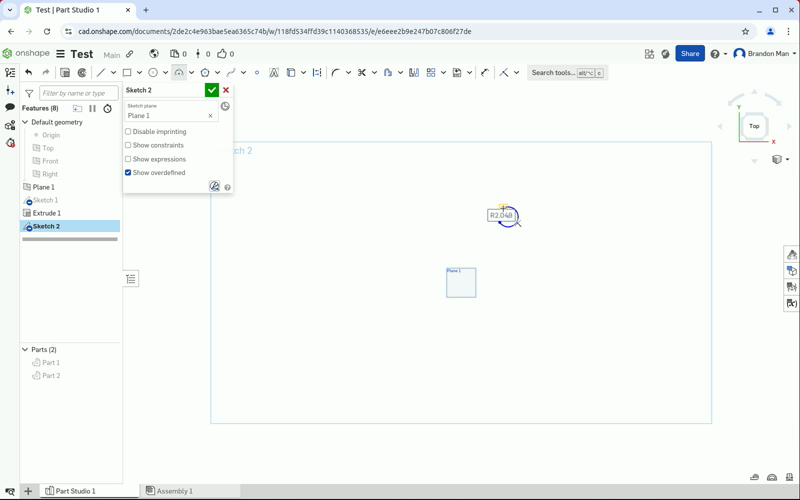
mouse_move(505, 213)
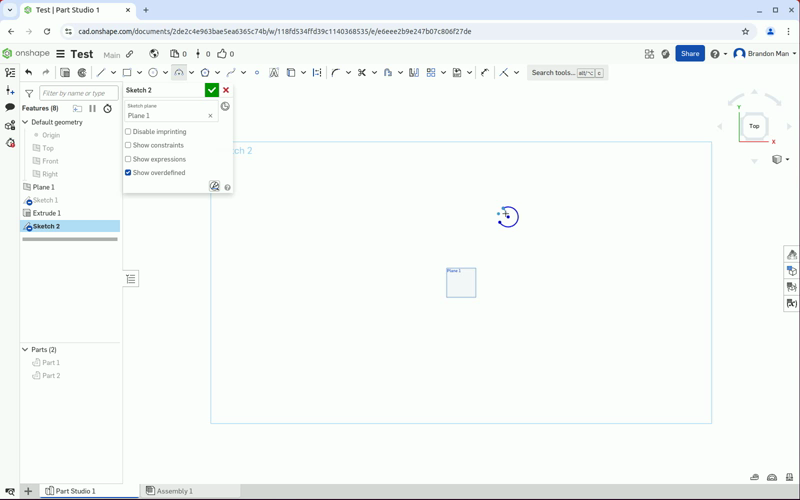
scroll(6)
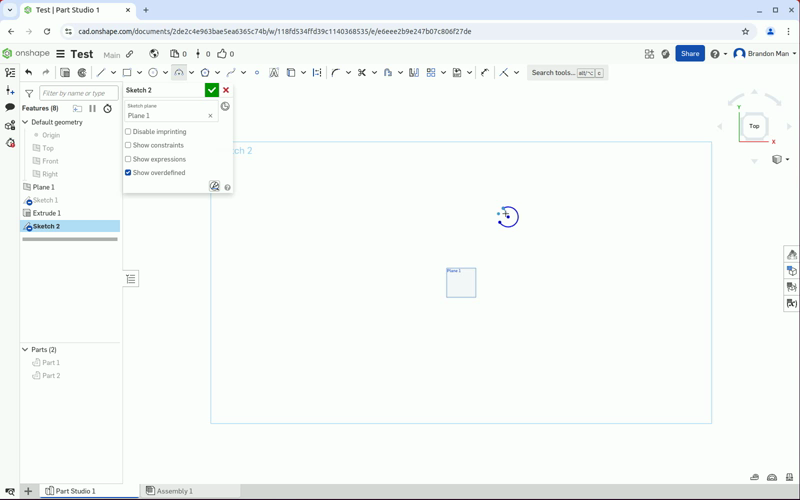
scroll(6)
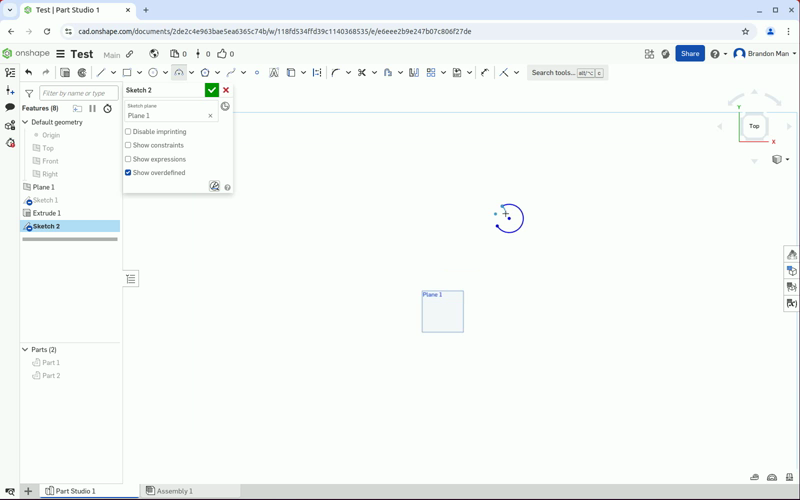
scroll(6)
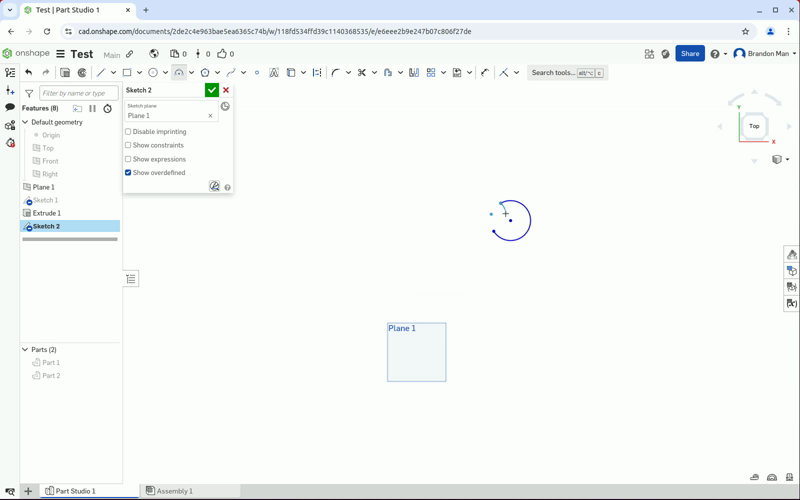
scroll(6)
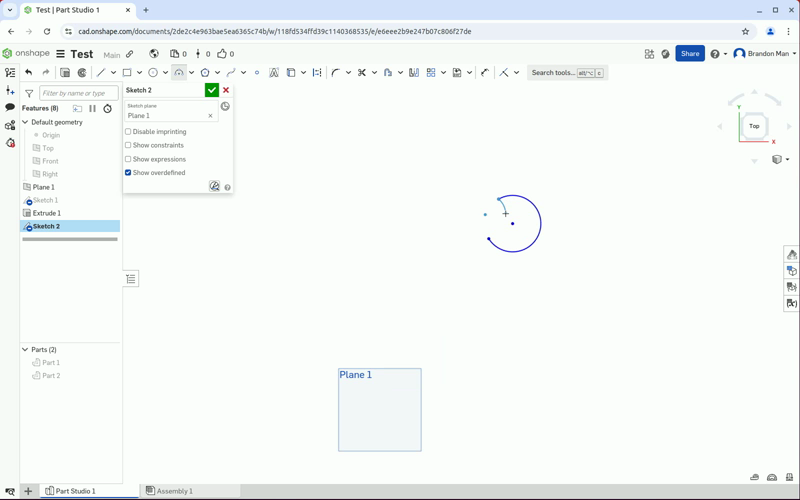
scroll(6)
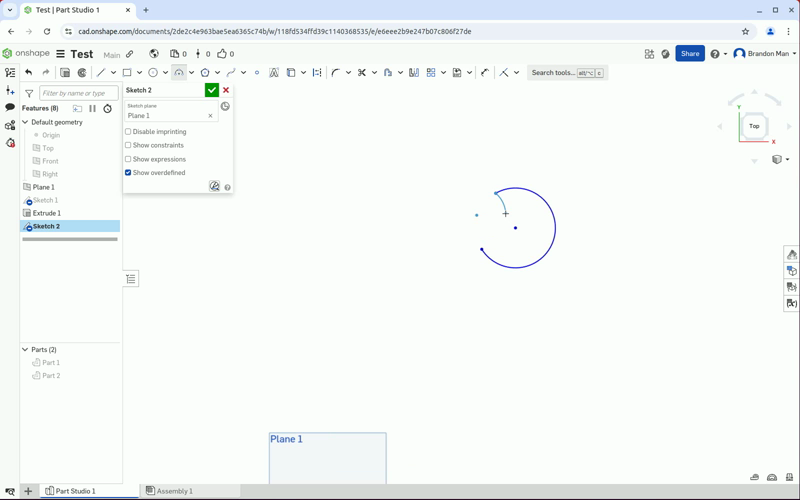
scroll(6)
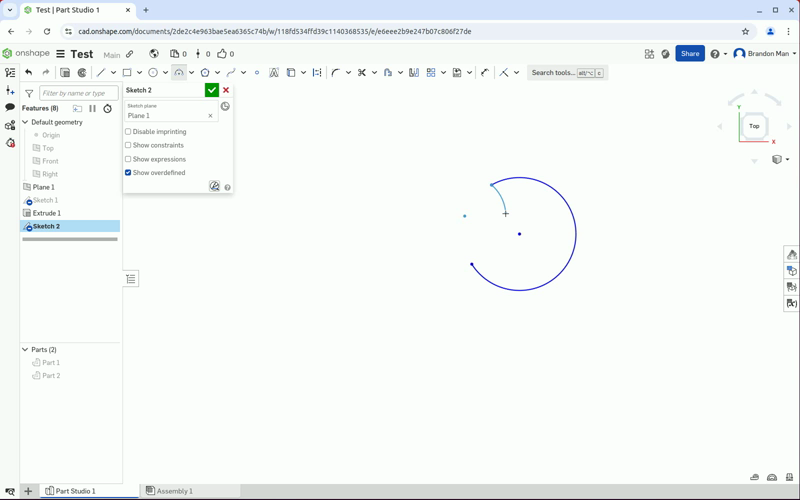
scroll(6)
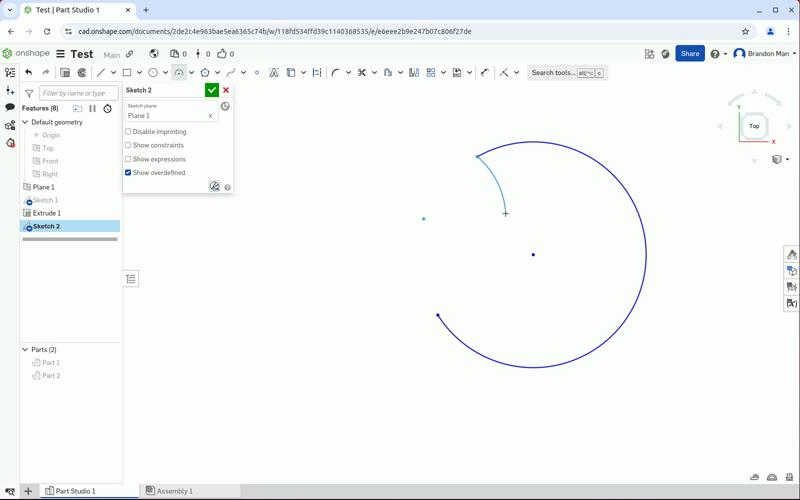
click(505, 213)
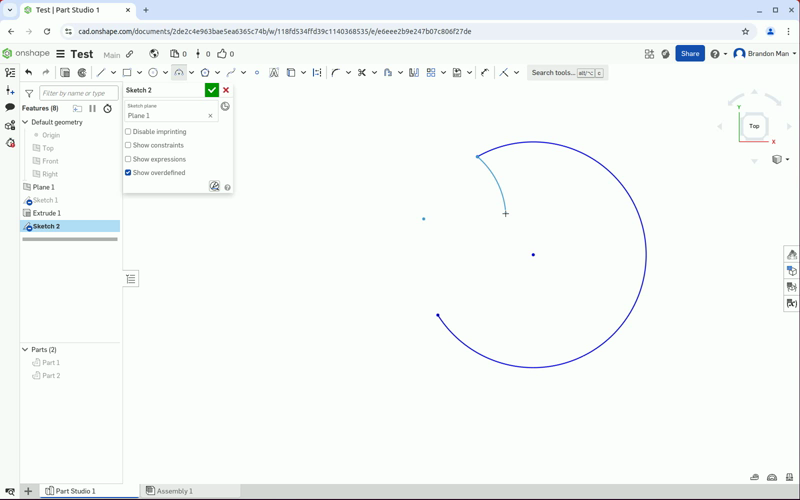
scroll(-6)
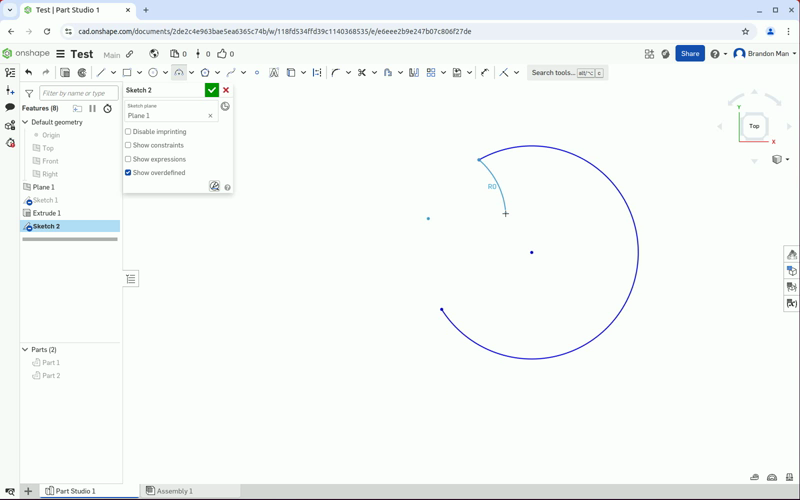
scroll(-6)
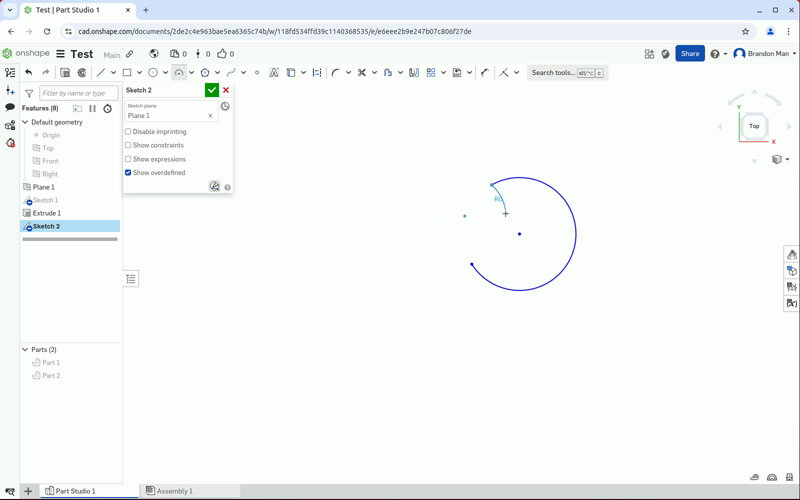
scroll(-6)
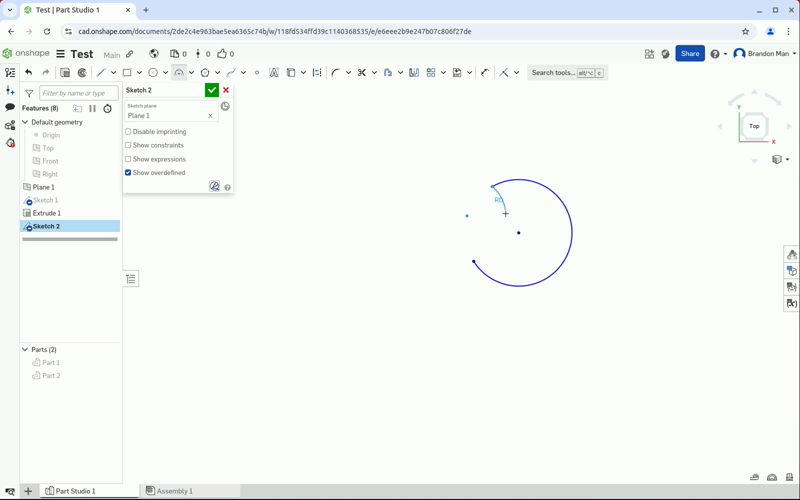
scroll(-6)
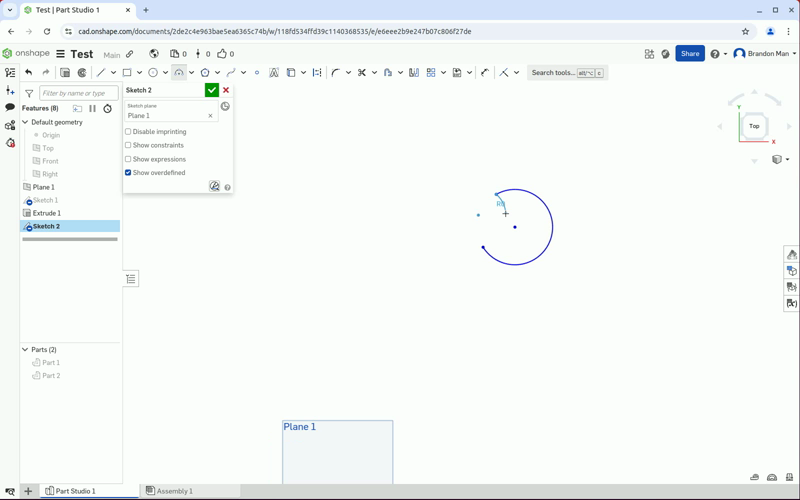
scroll(-6)
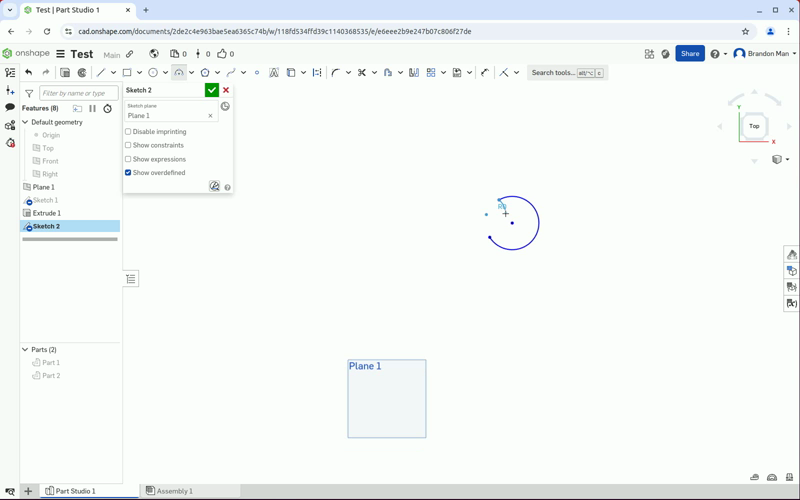
scroll(-6)
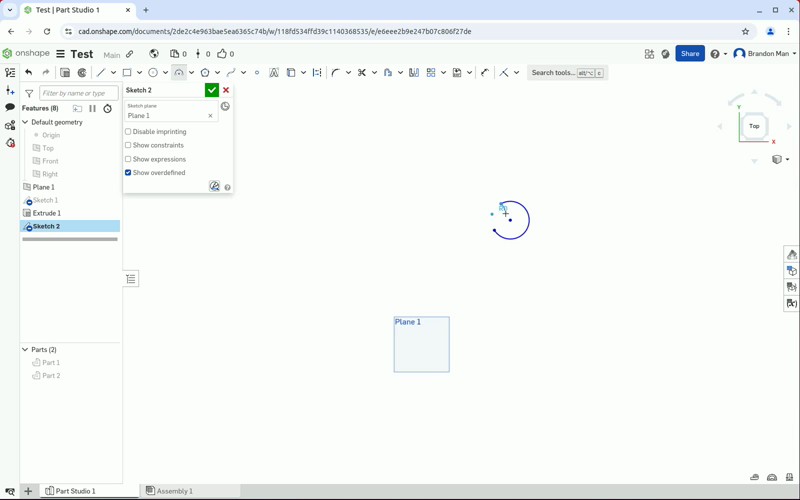
scroll(-6)
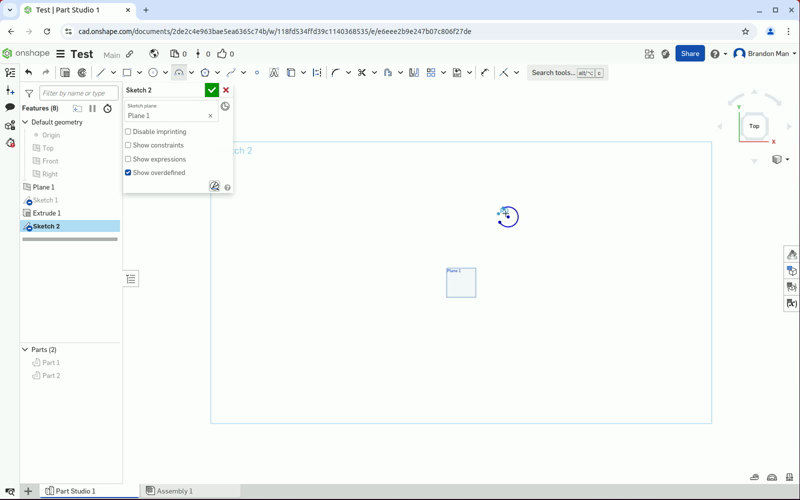
mouse_move(502, 211)
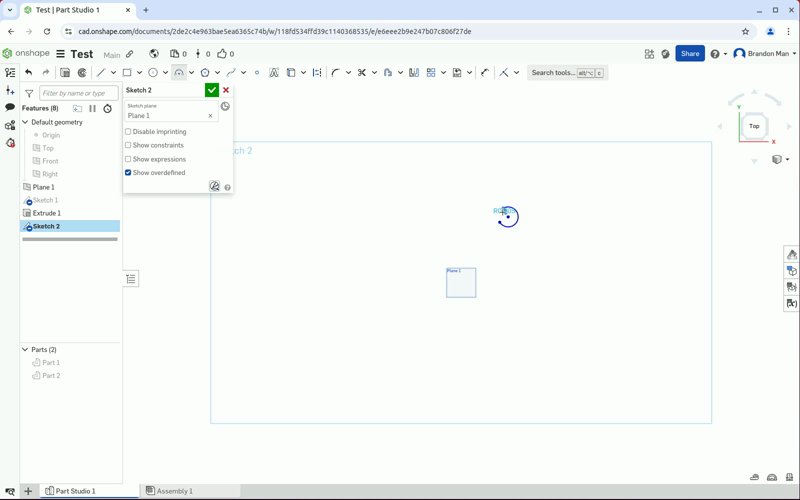
scroll(6)
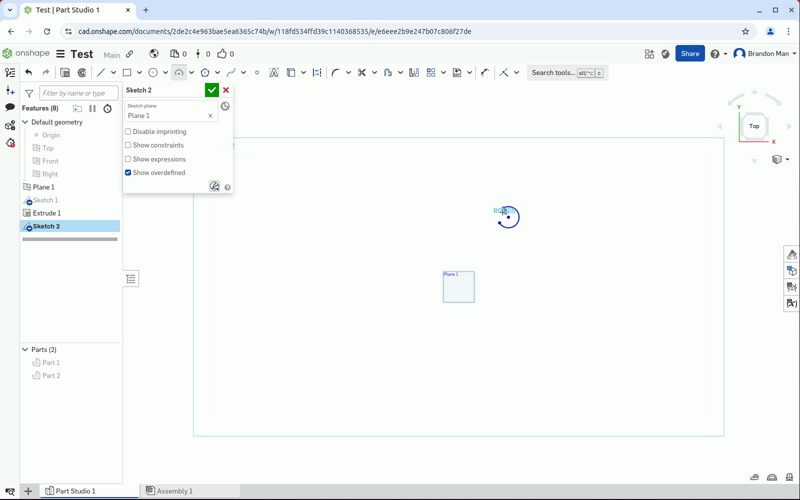
scroll(6)
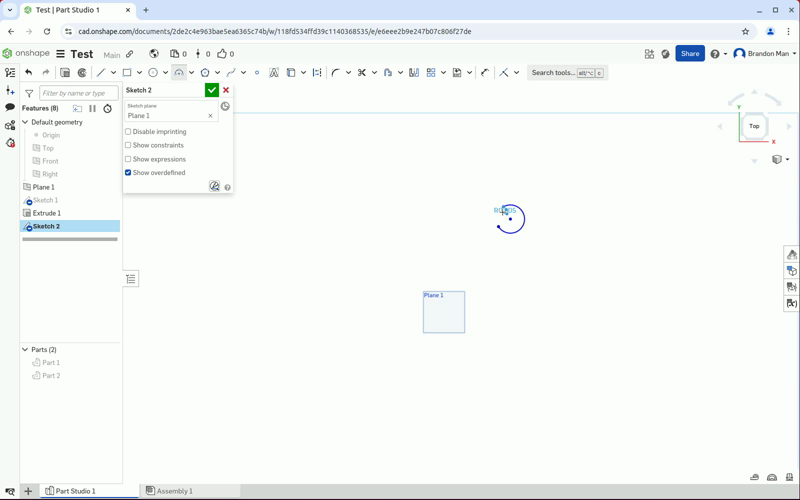
scroll(6)
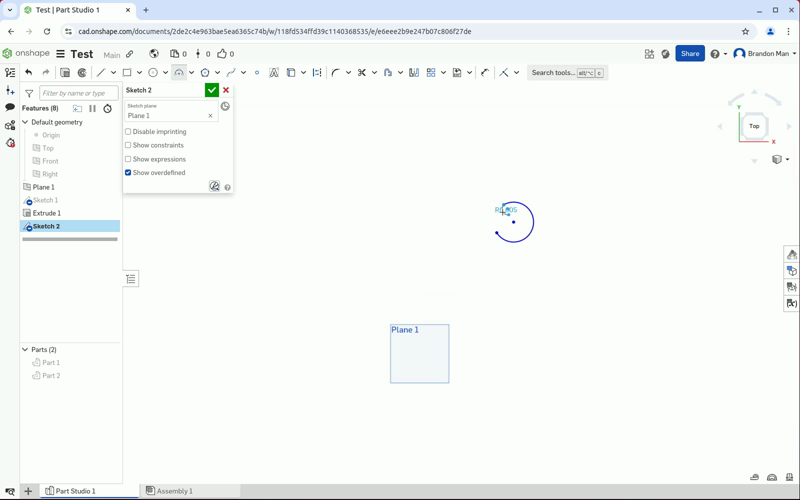
scroll(6)
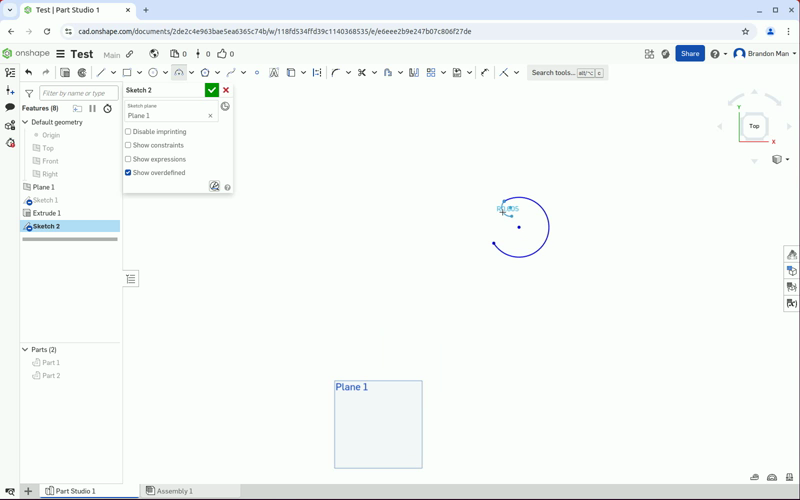
scroll(6)
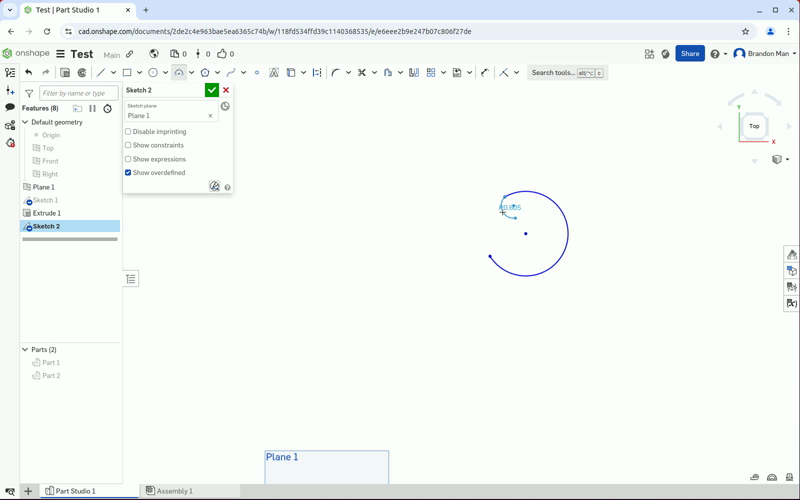
scroll(6)
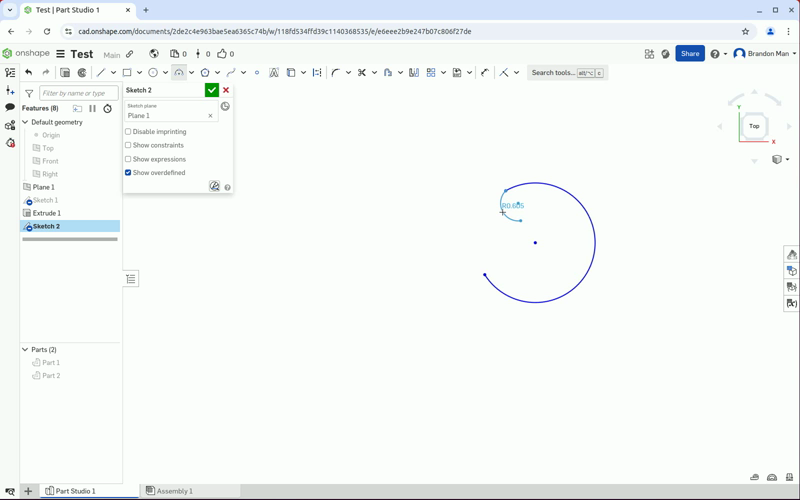
scroll(6)
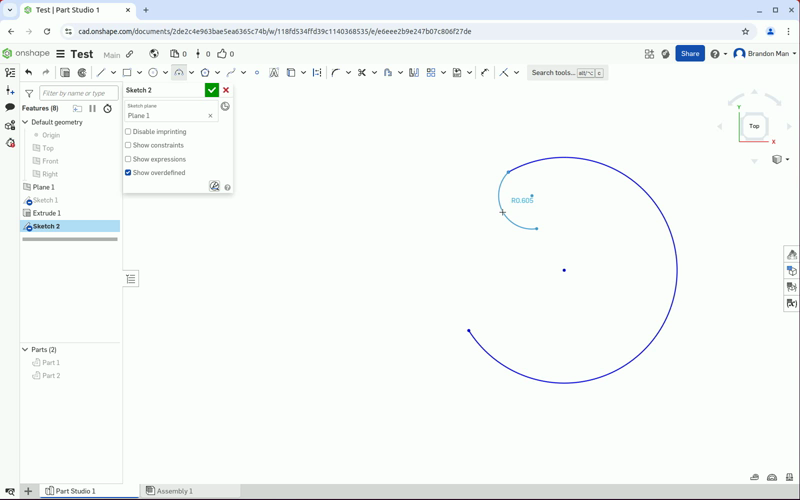
click(502, 211)
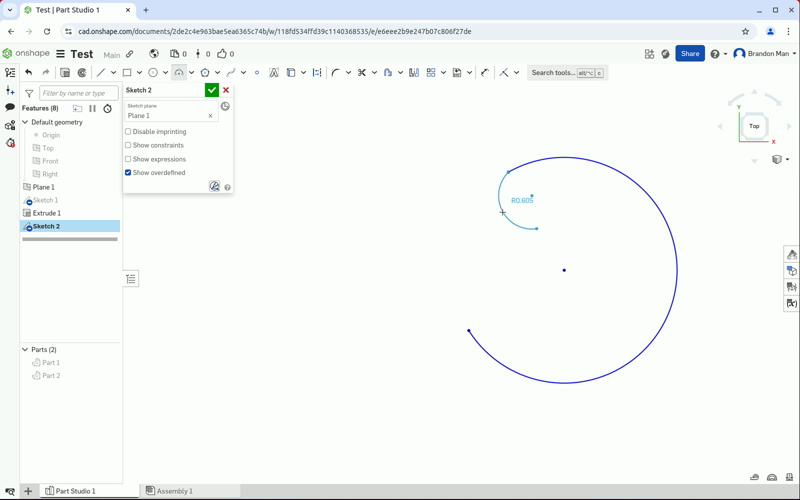
scroll(-6)
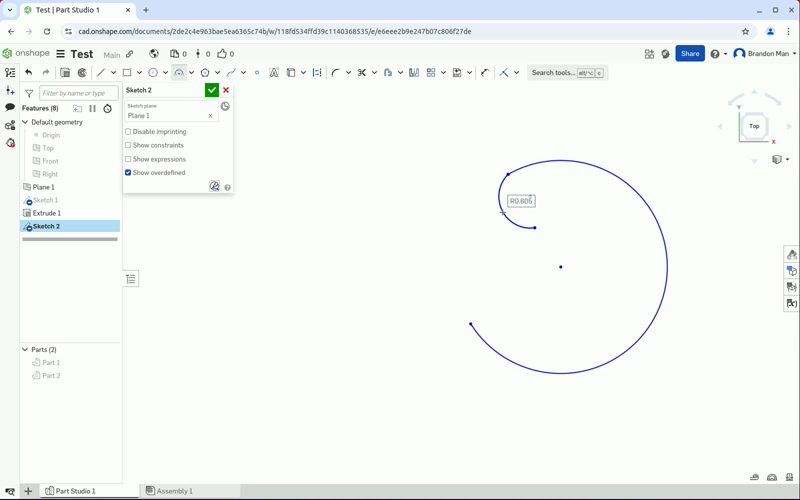
scroll(-6)
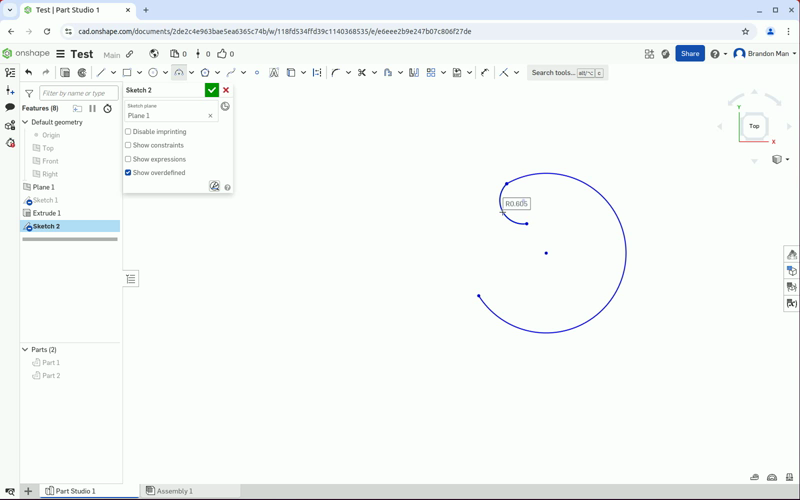
scroll(-6)
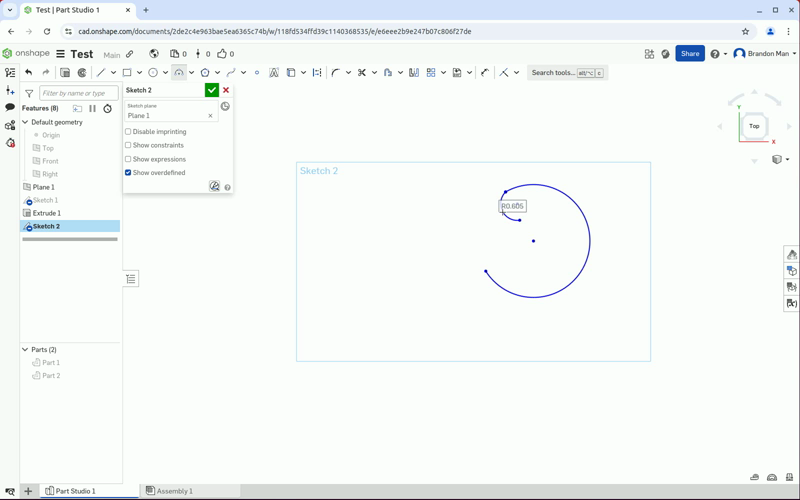
scroll(-6)
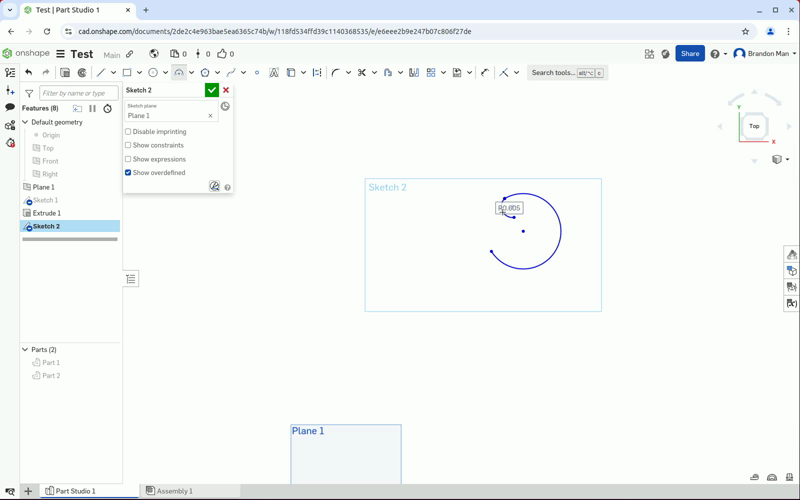
scroll(-6)
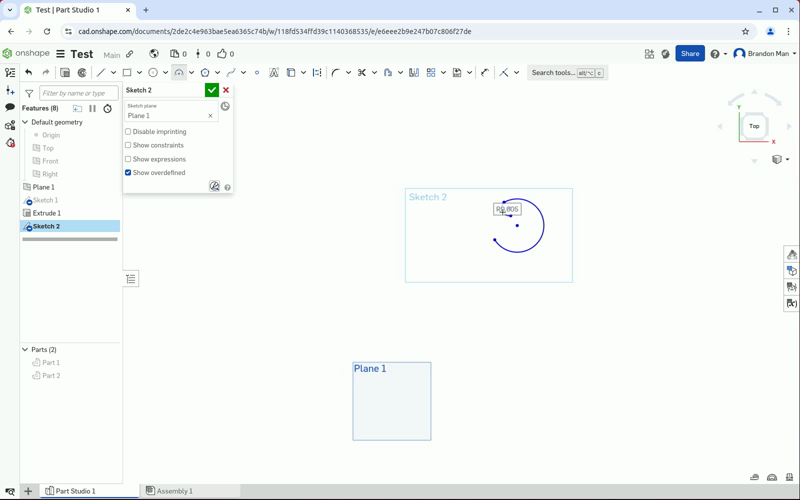
scroll(-6)
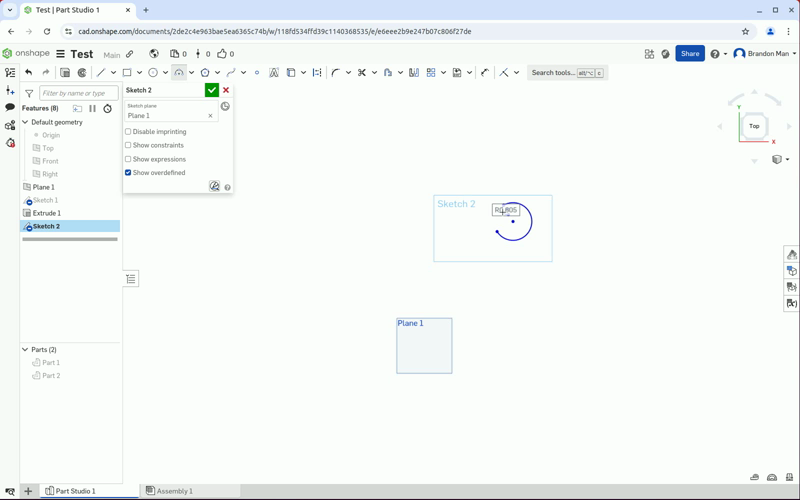
scroll(-6)
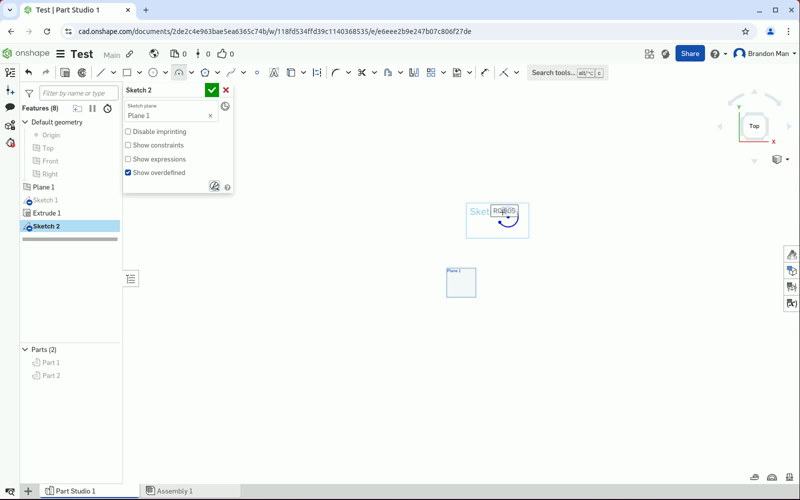
key_up(shift)
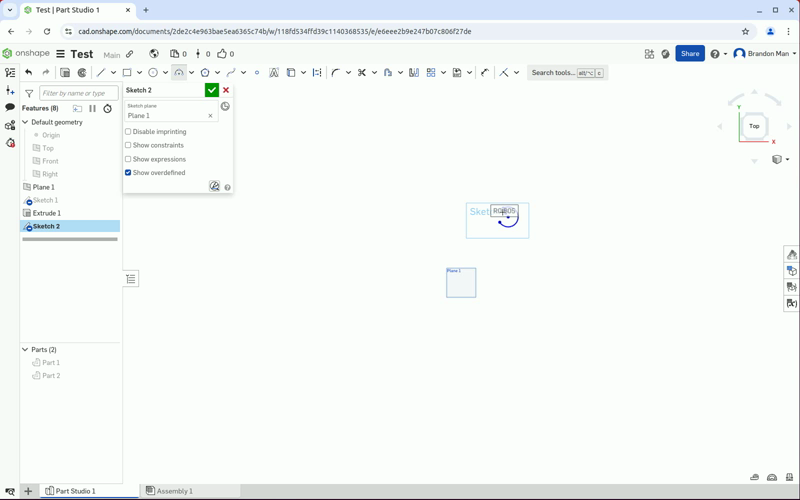
mouse_move(505, 213)
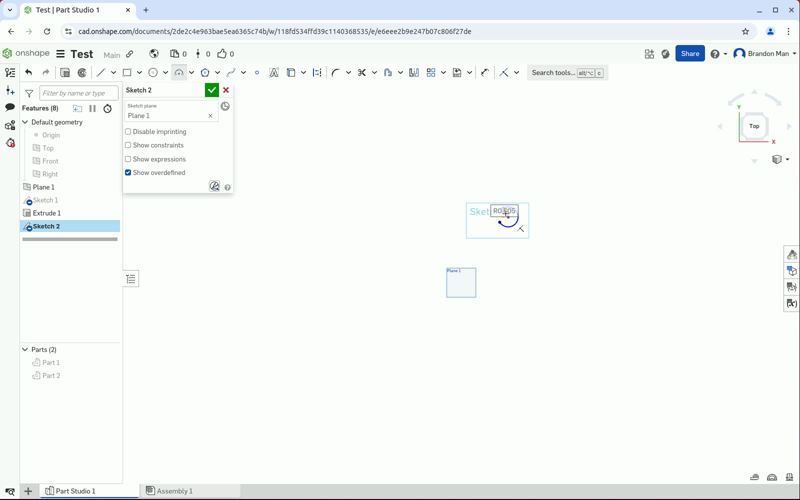
scroll(6)
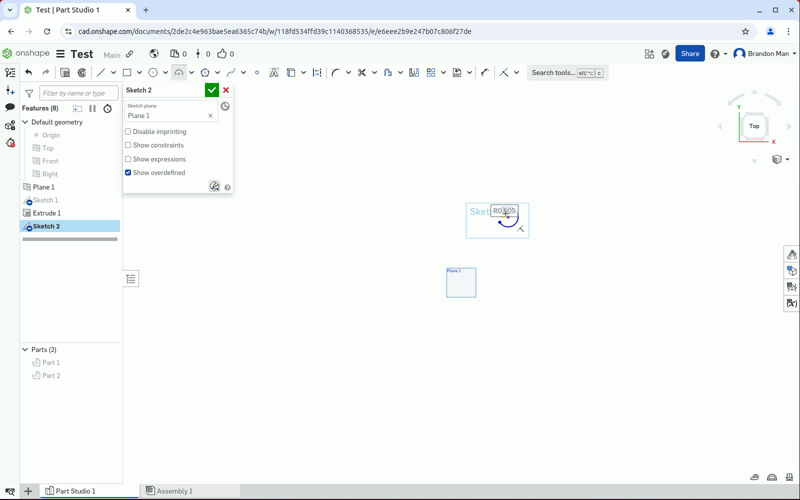
scroll(6)
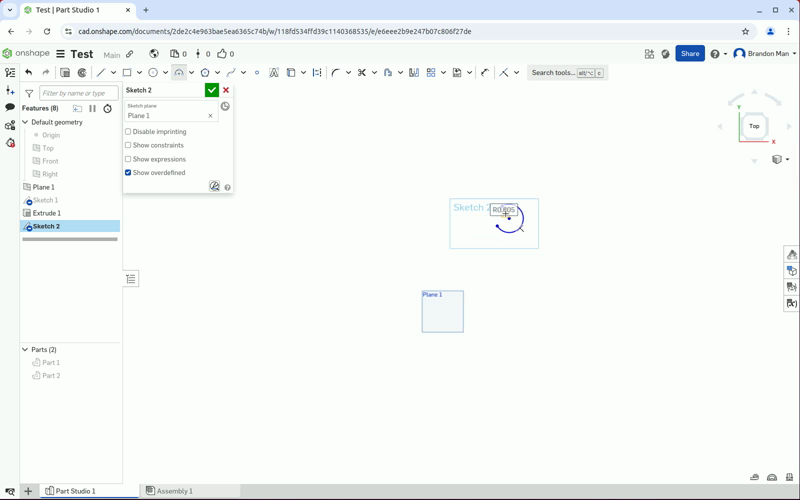
scroll(6)
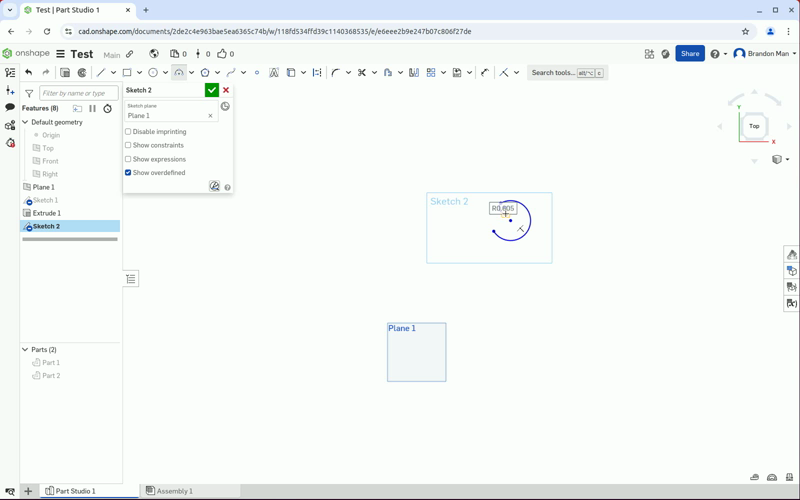
scroll(6)
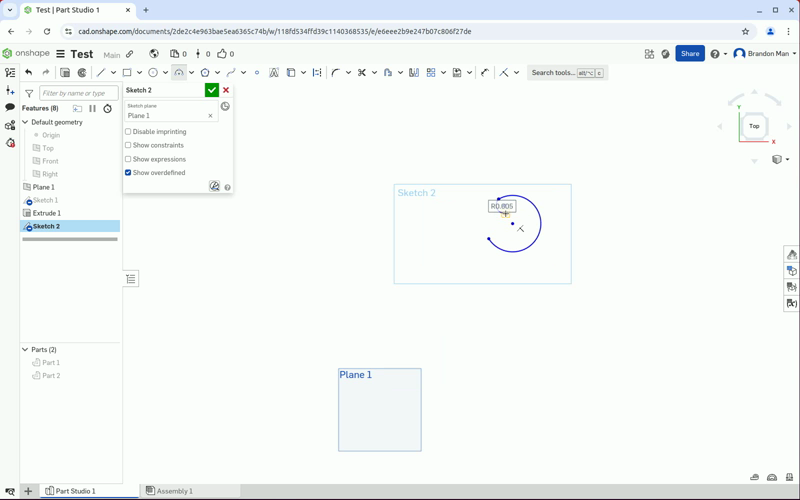
scroll(6)
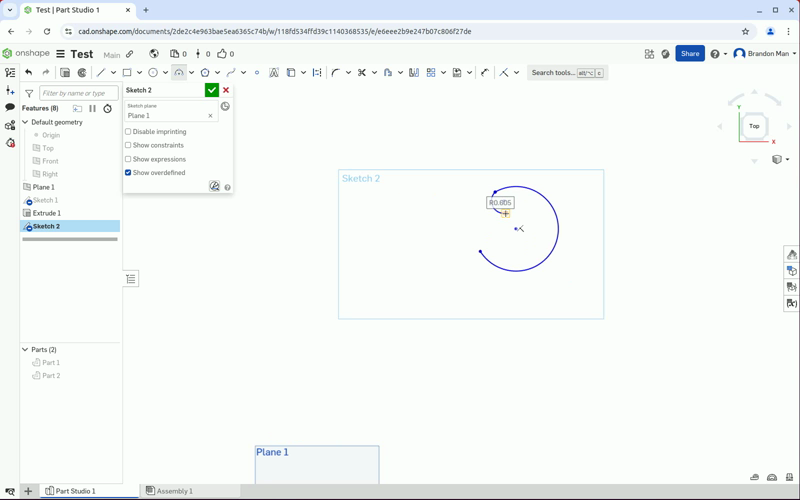
scroll(6)
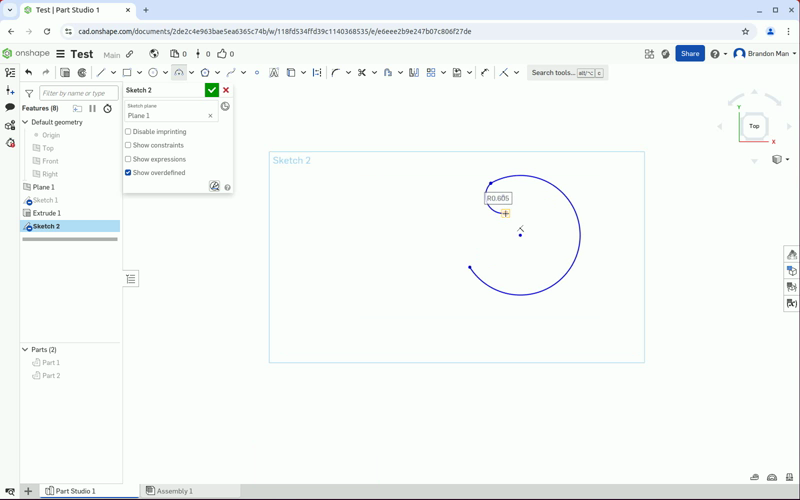
scroll(6)
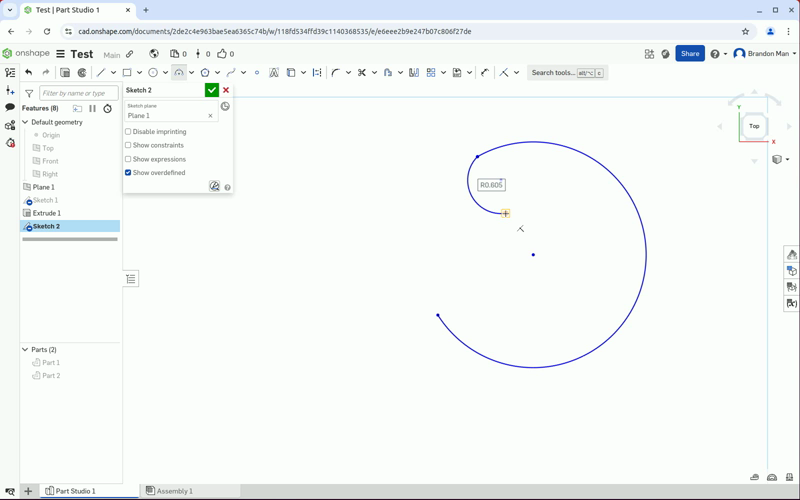
click(505, 213)
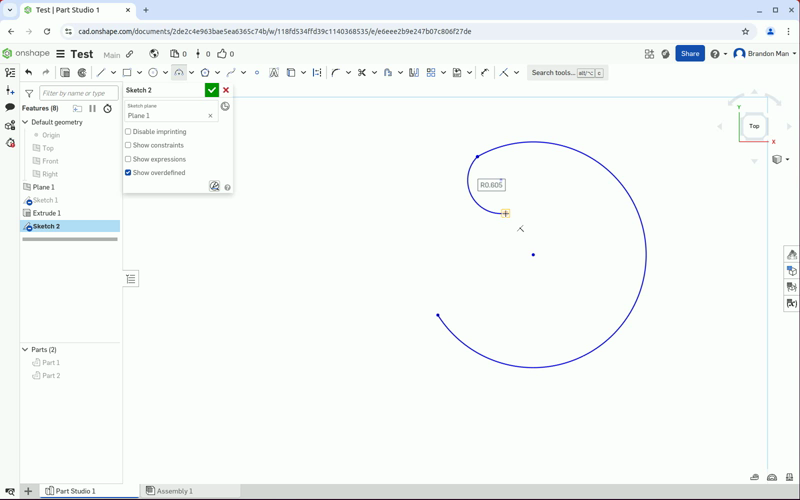
scroll(-6)
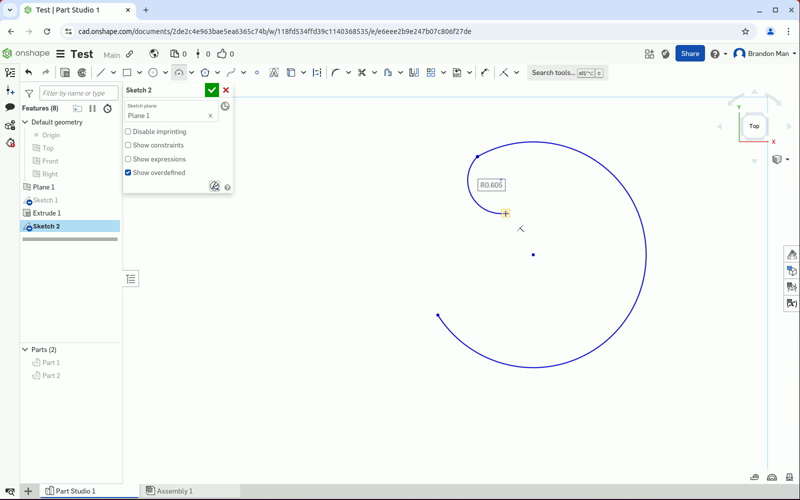
scroll(-6)
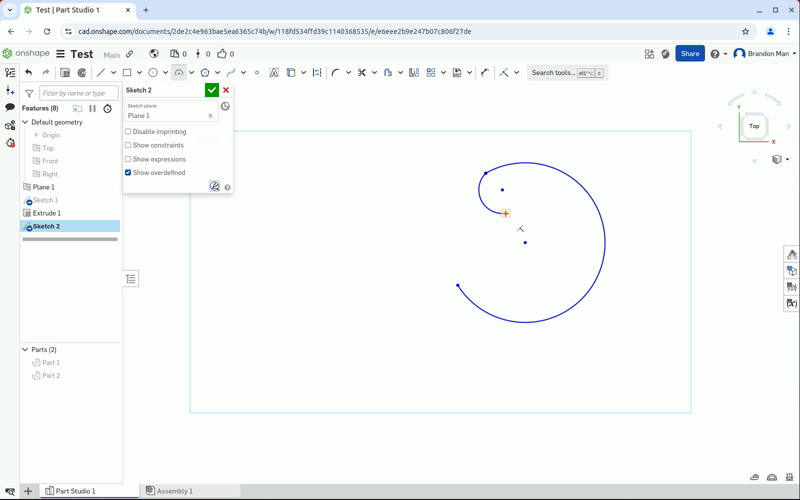
scroll(-6)
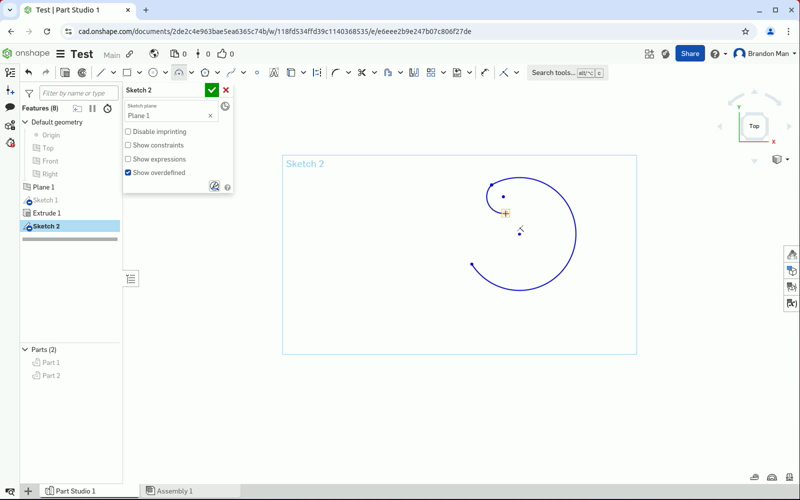
scroll(-6)
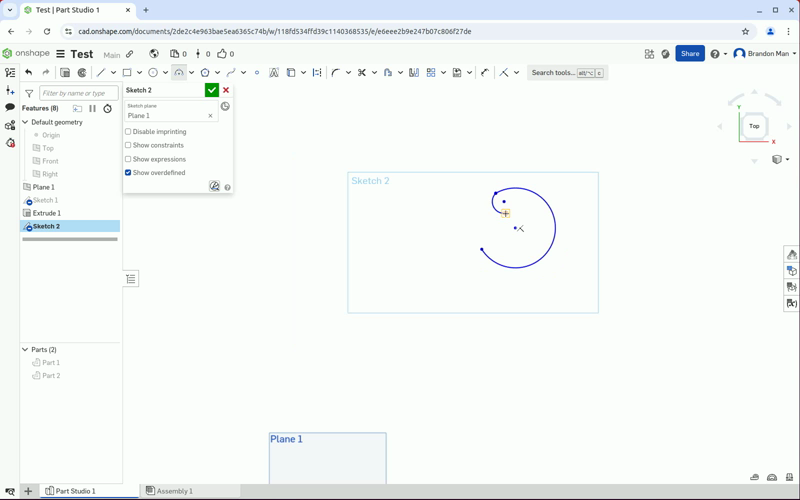
scroll(-6)
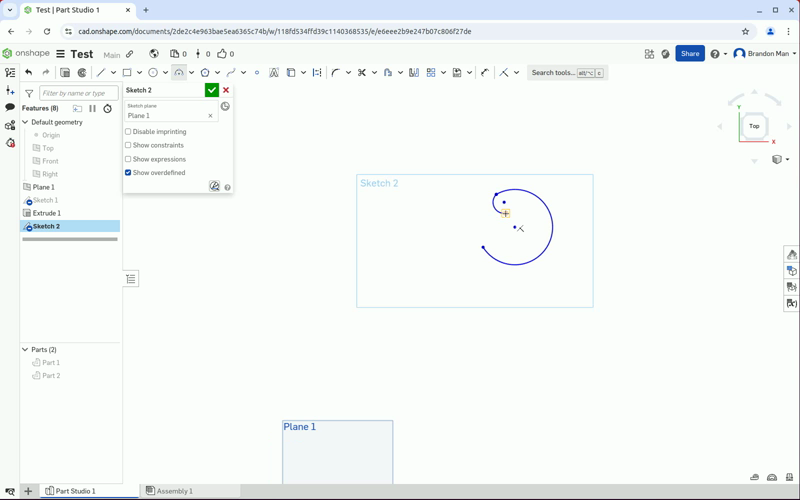
scroll(-6)
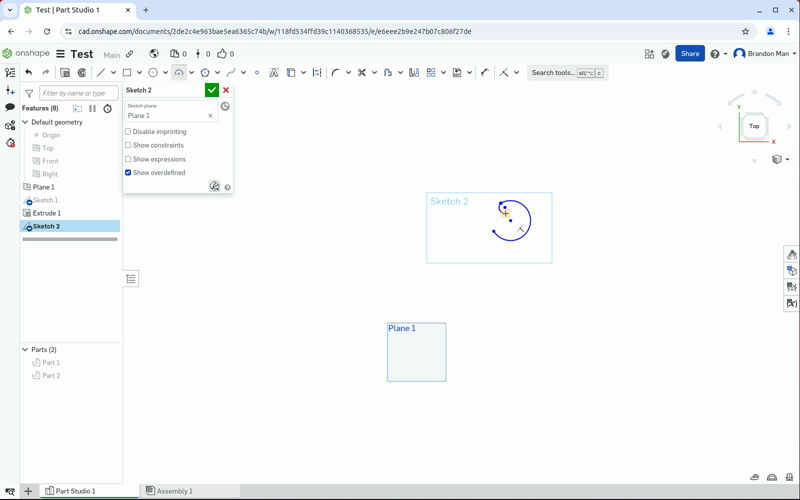
scroll(-6)
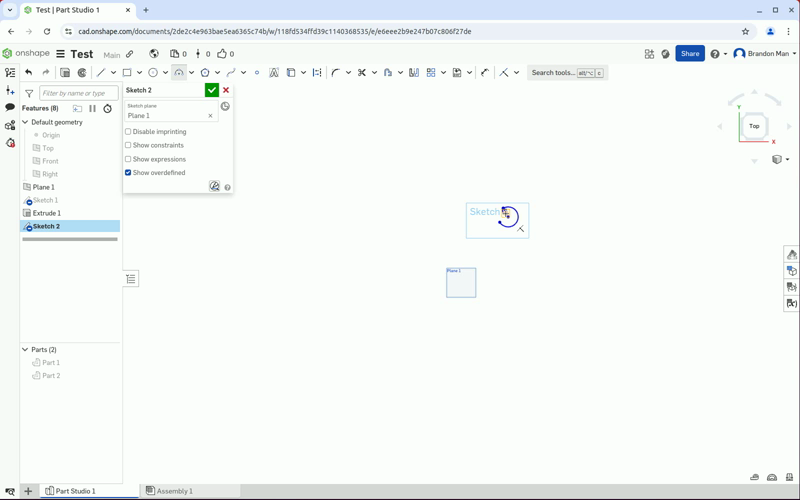
key_down(shift)
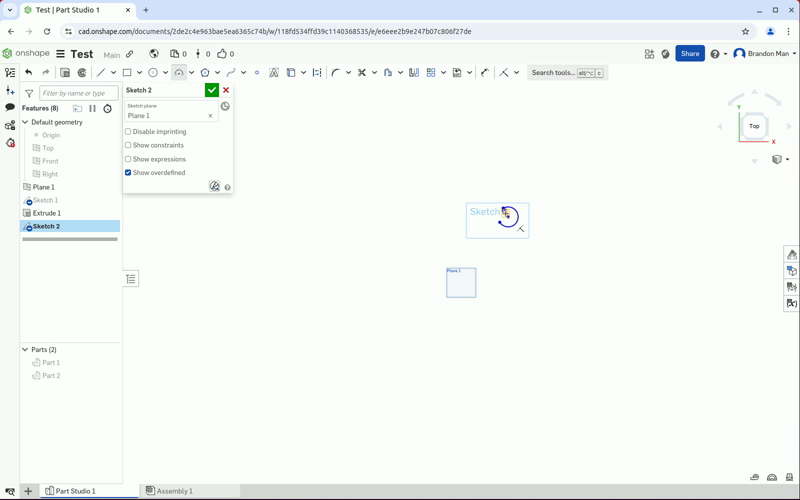
mouse_move(504, 219)
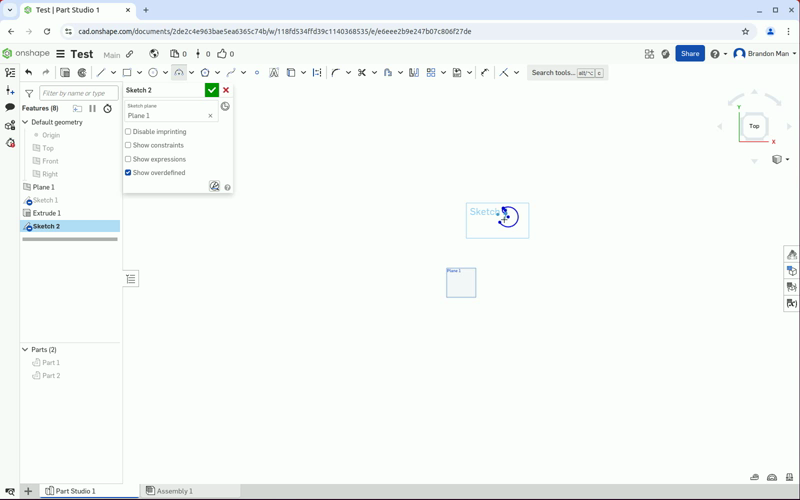
scroll(6)
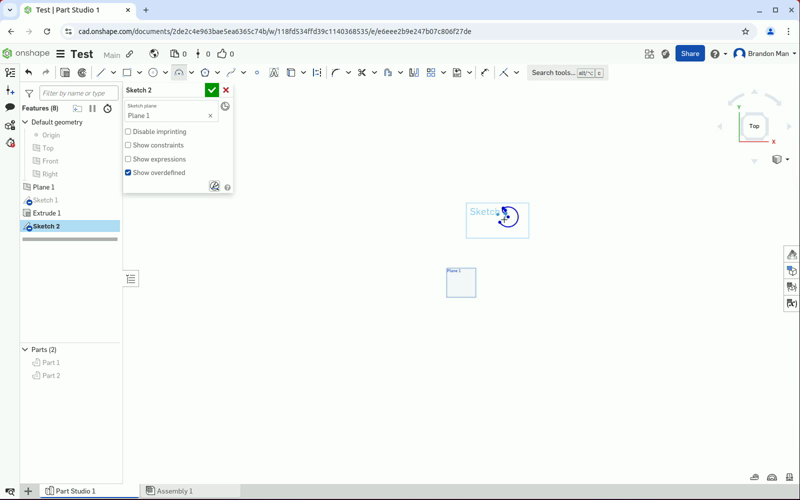
scroll(6)
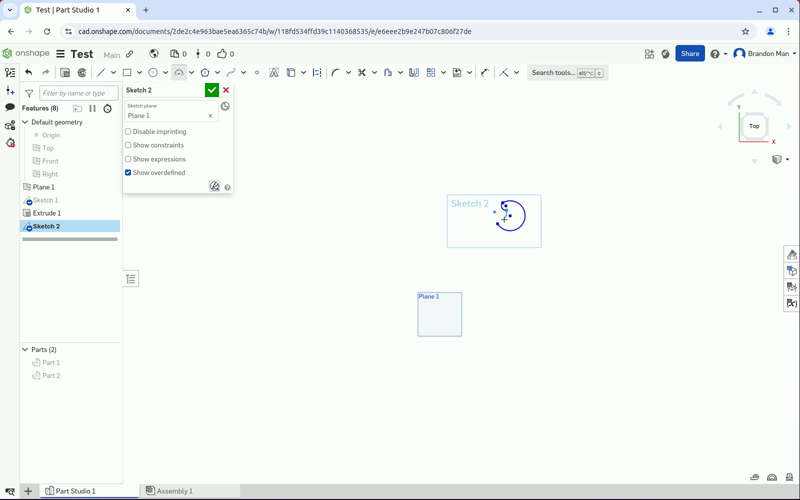
scroll(6)
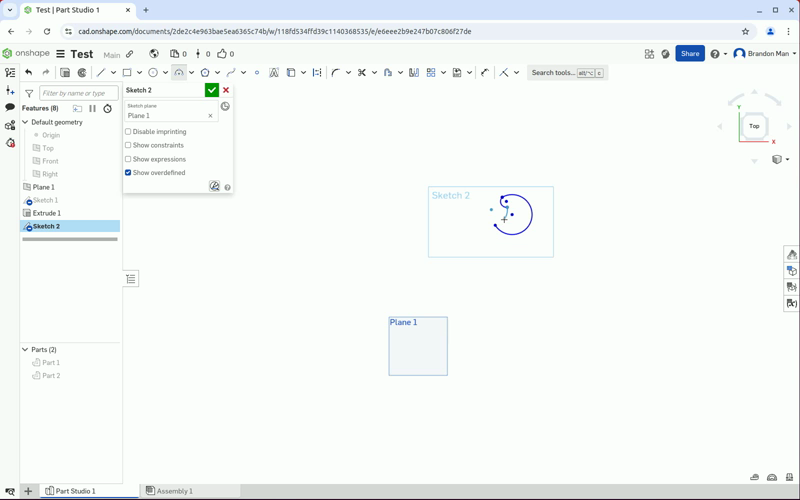
scroll(6)
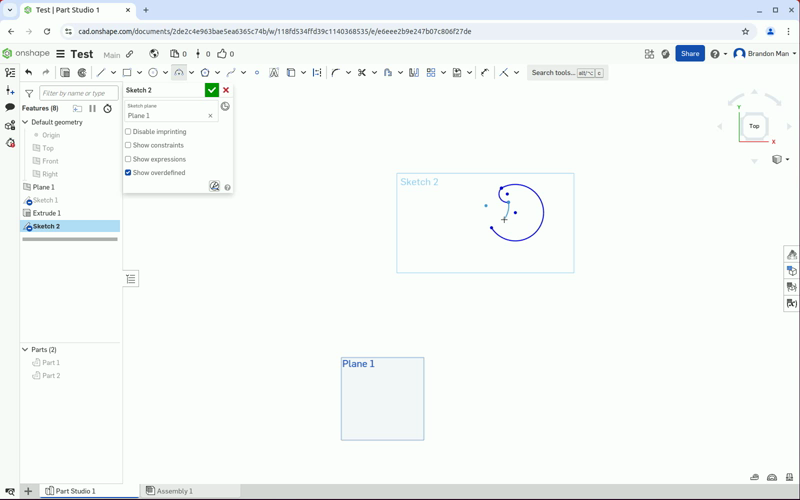
scroll(6)
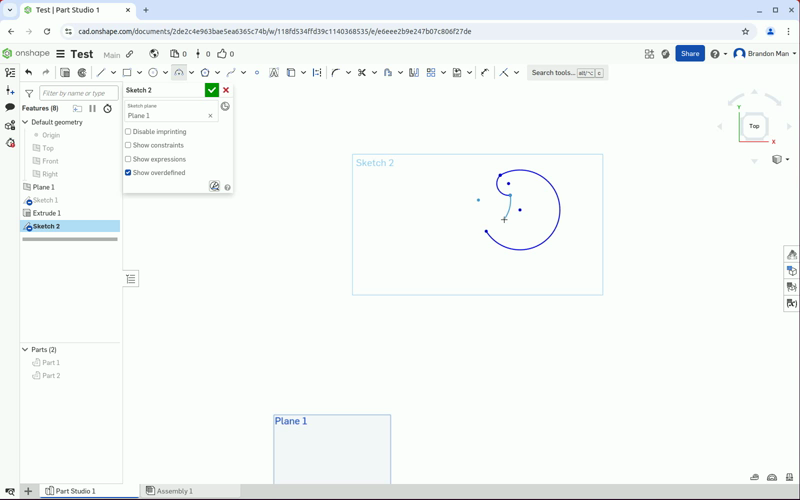
scroll(6)
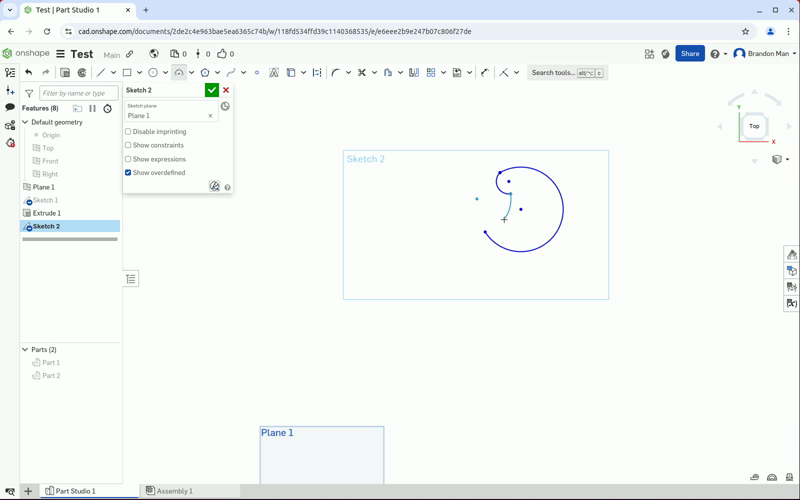
scroll(6)
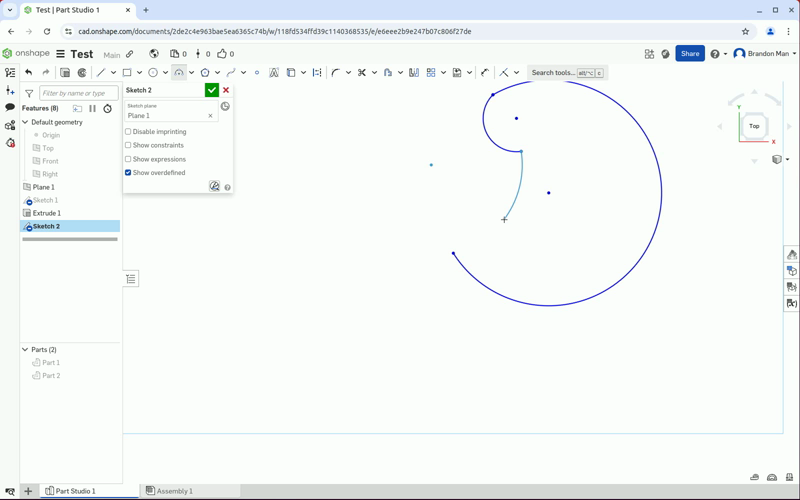
click(504, 219)
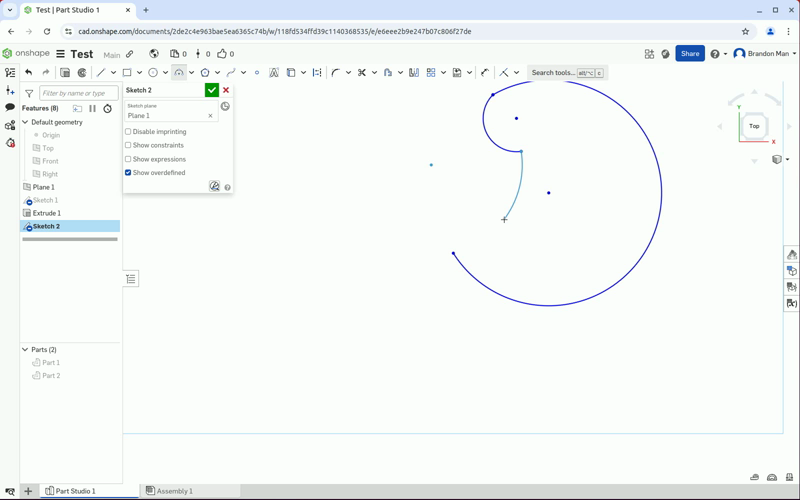
scroll(-6)
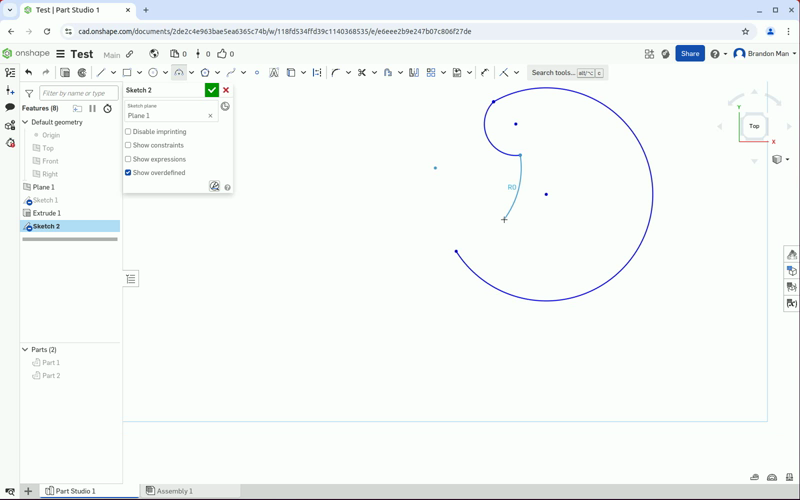
scroll(-6)
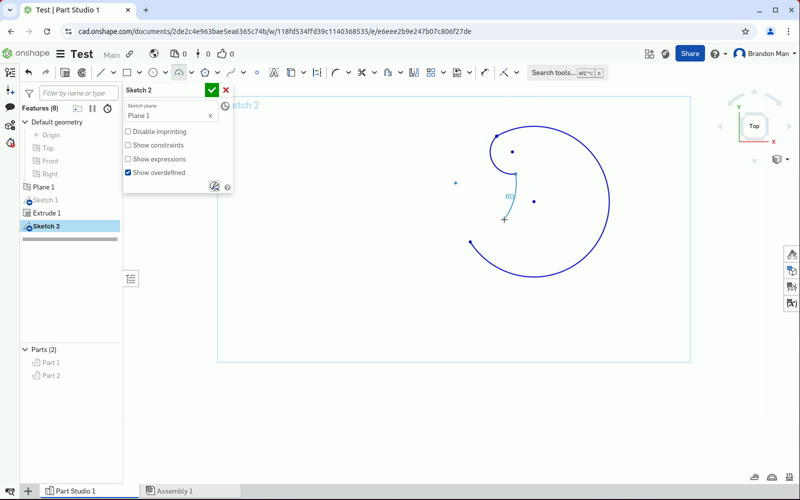
scroll(-6)
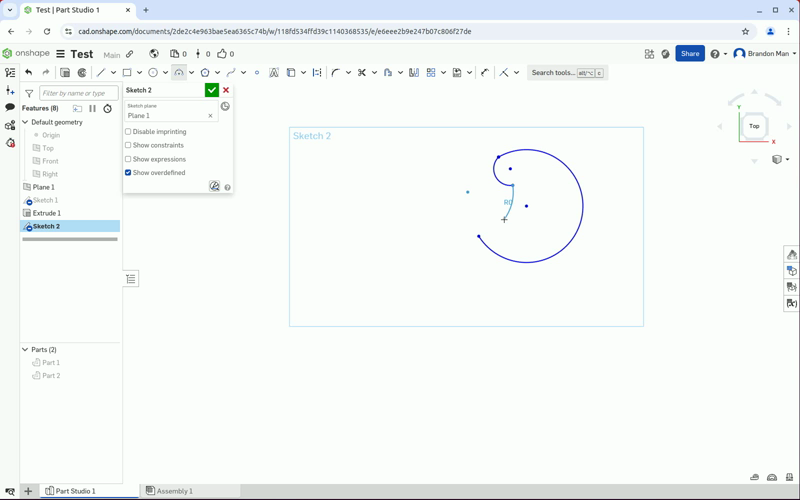
scroll(-6)
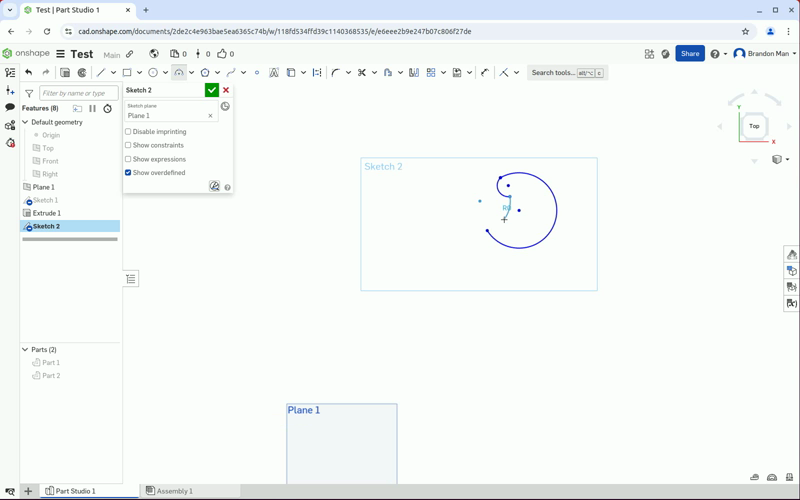
scroll(-6)
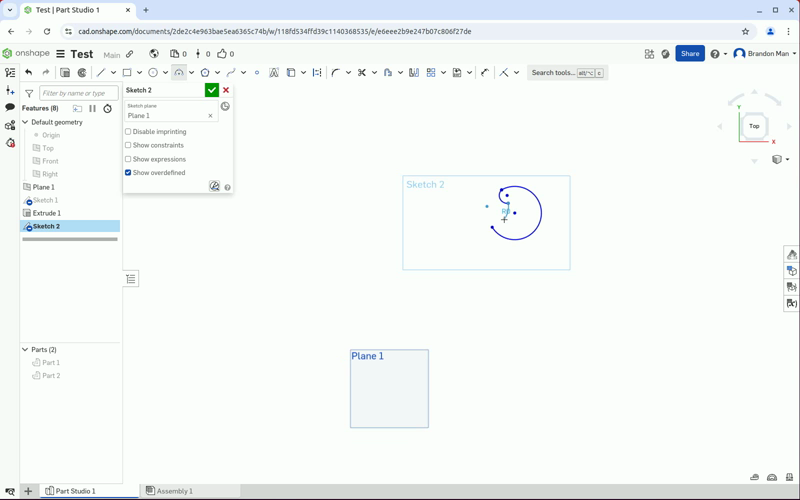
scroll(-6)
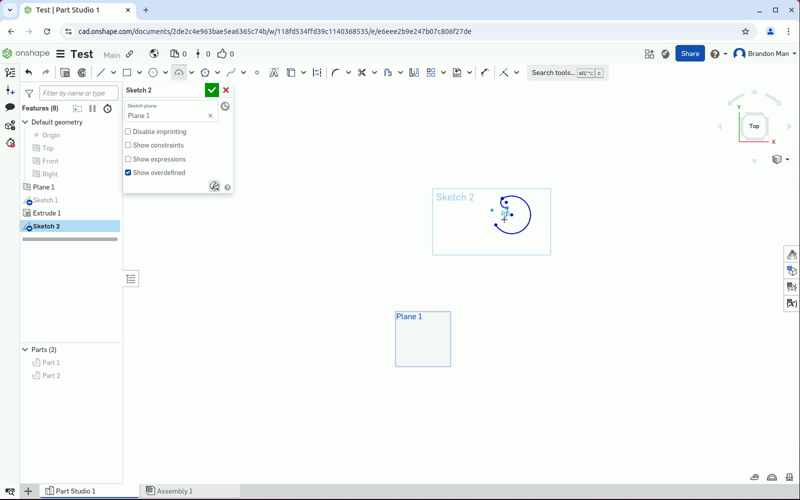
scroll(-6)
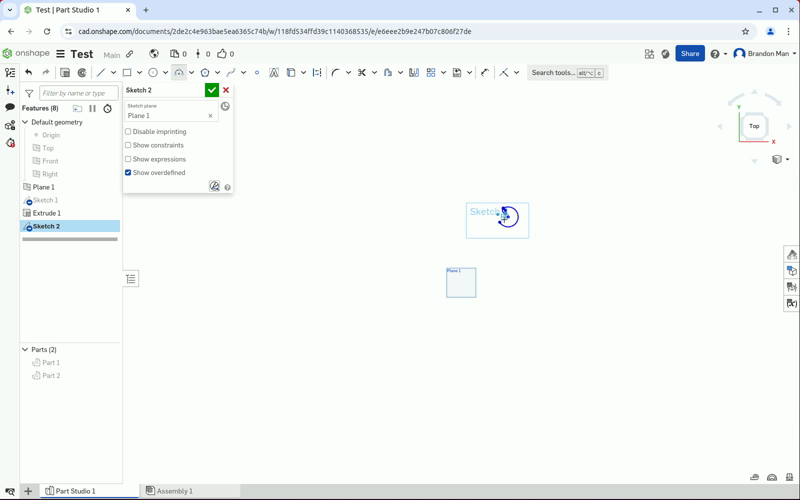
mouse_move(512, 218)
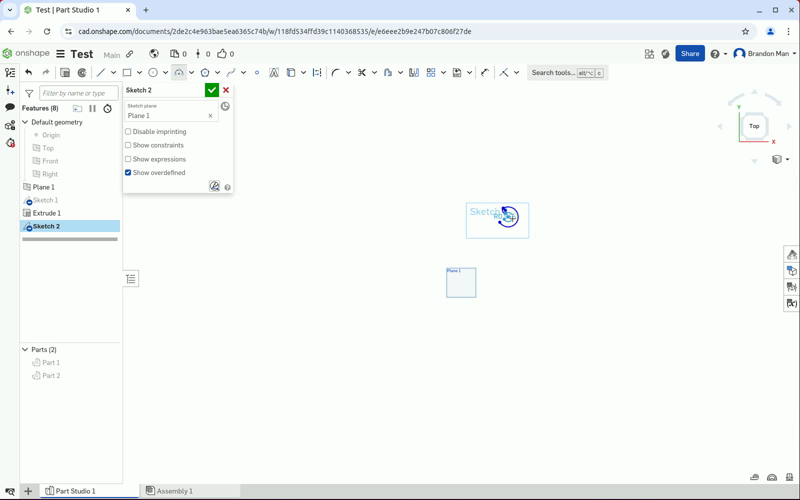
scroll(6)
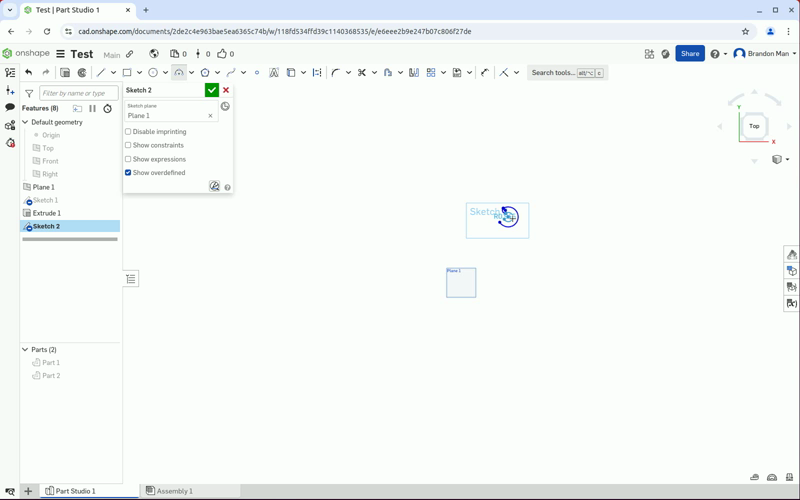
scroll(6)
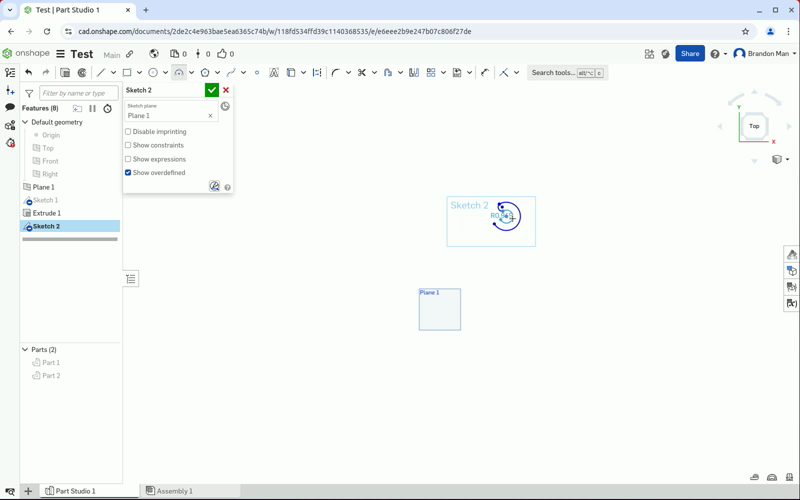
scroll(6)
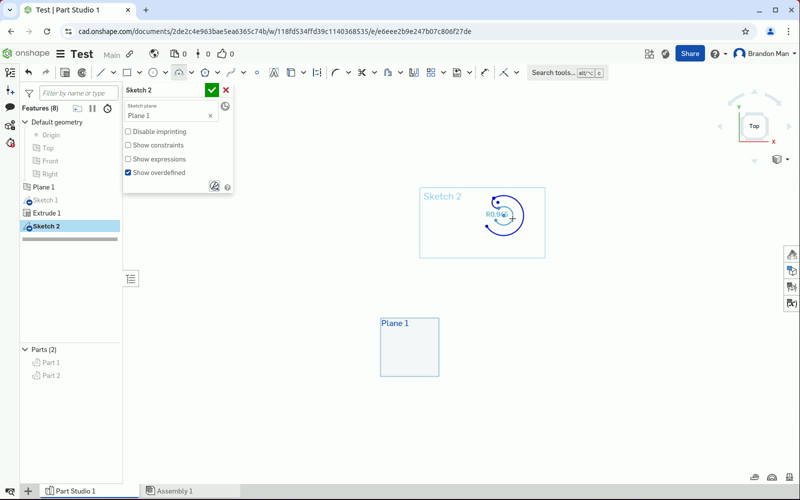
scroll(6)
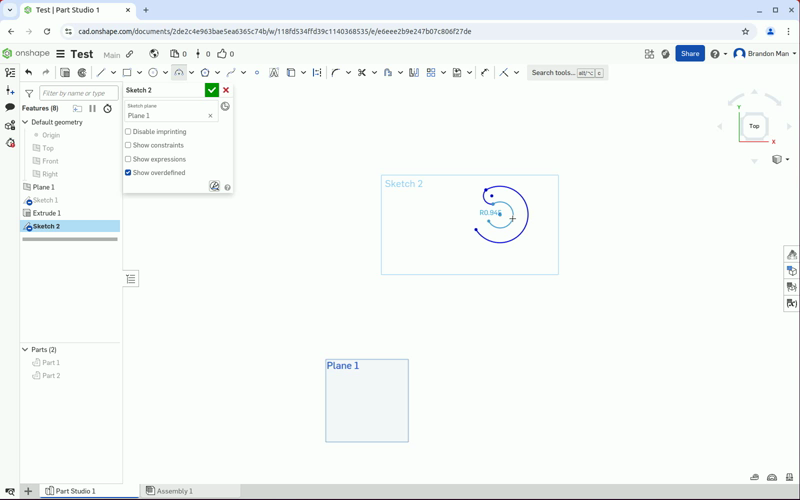
scroll(6)
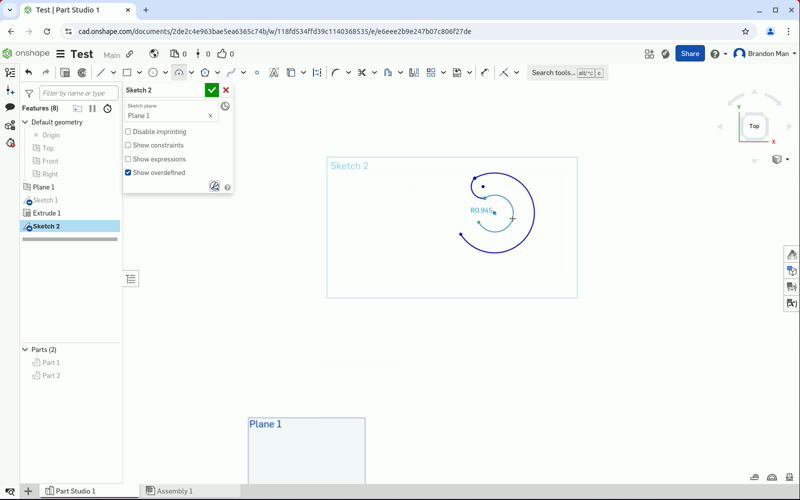
scroll(6)
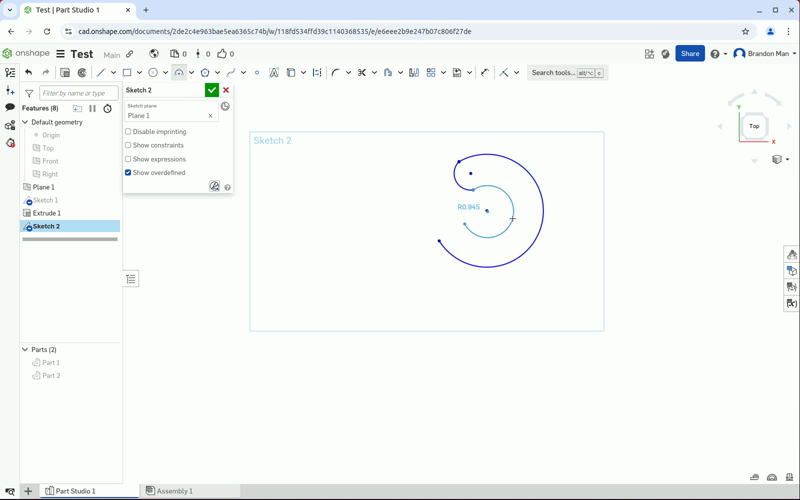
scroll(6)
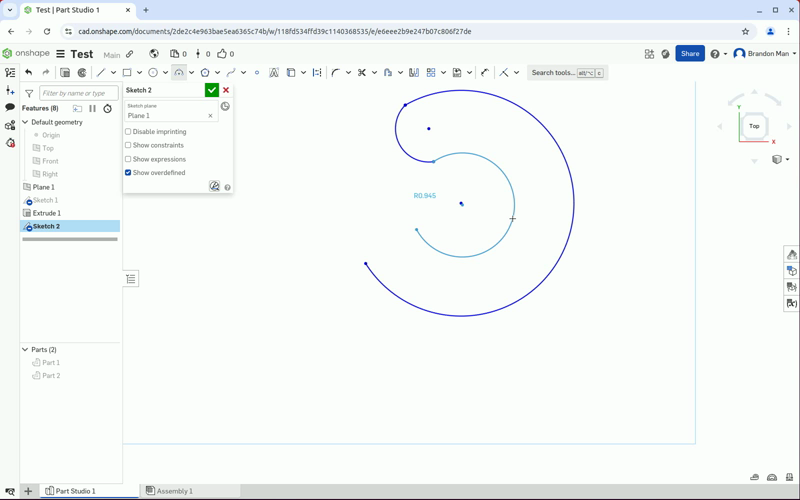
click(512, 218)
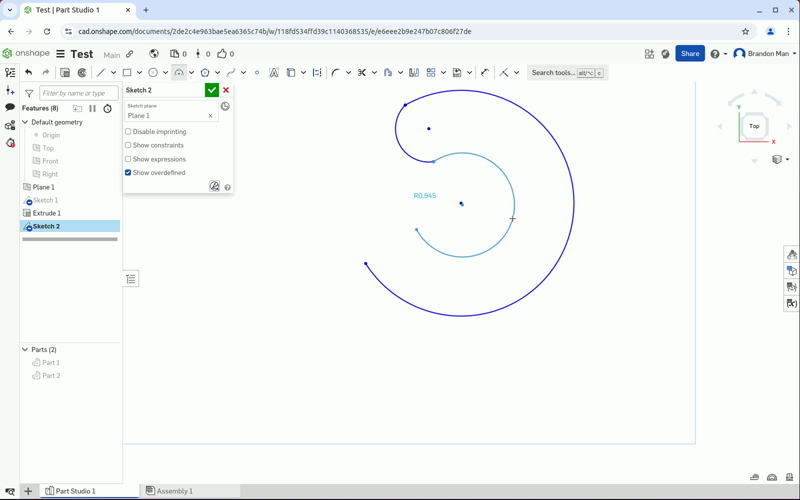
scroll(-6)
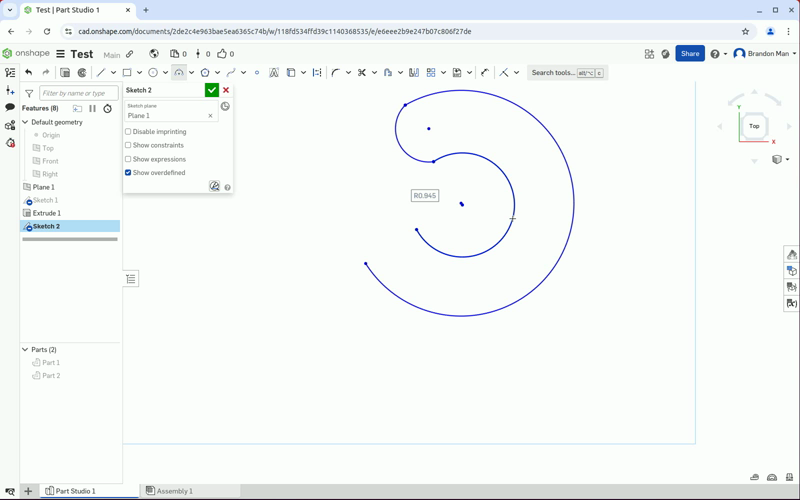
scroll(-6)
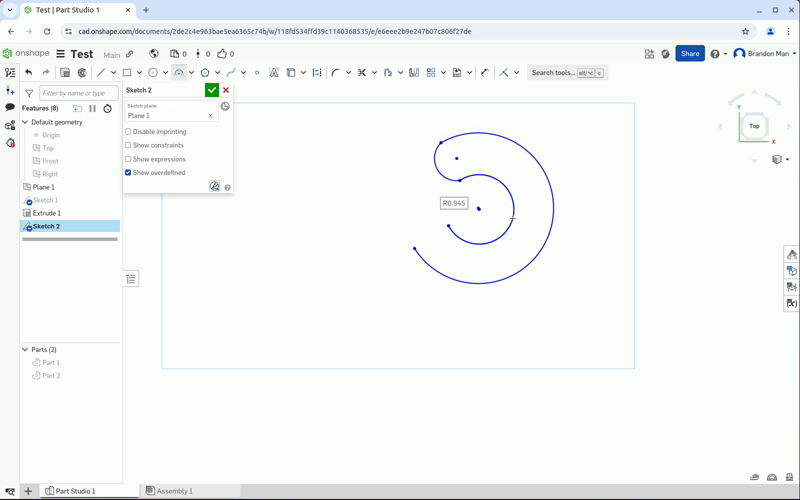
scroll(-6)
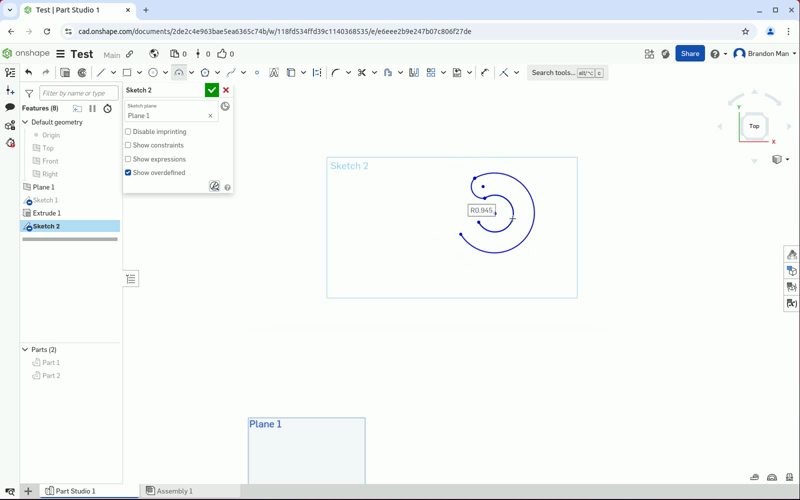
scroll(-6)
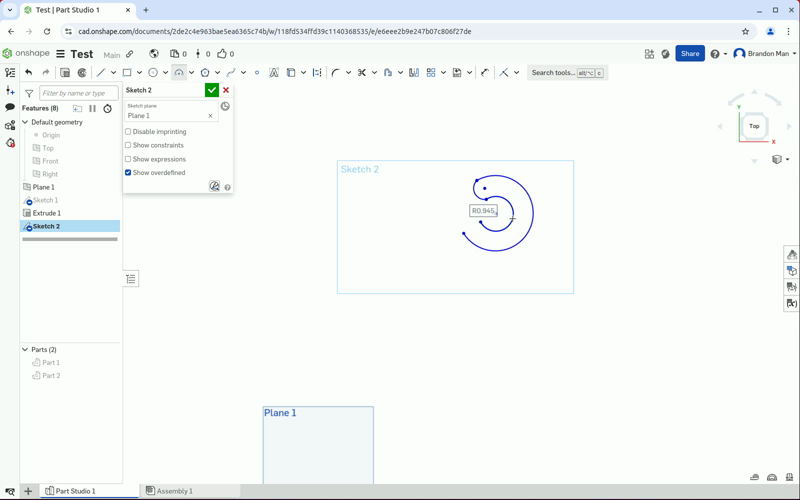
scroll(-6)
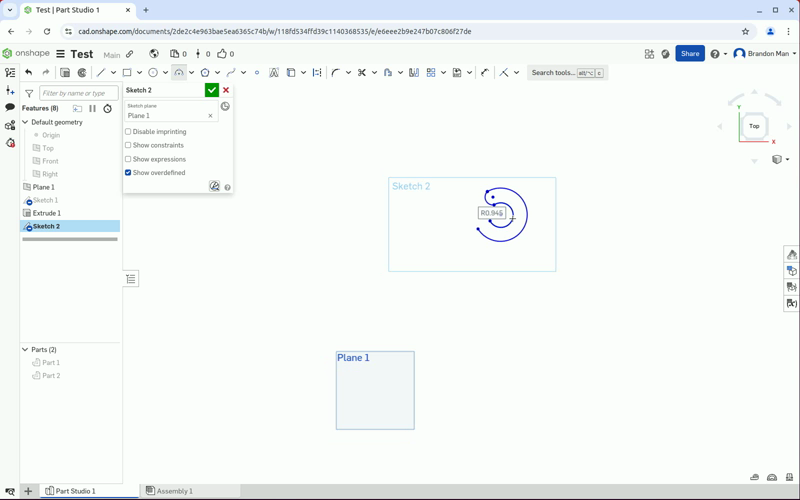
scroll(-6)
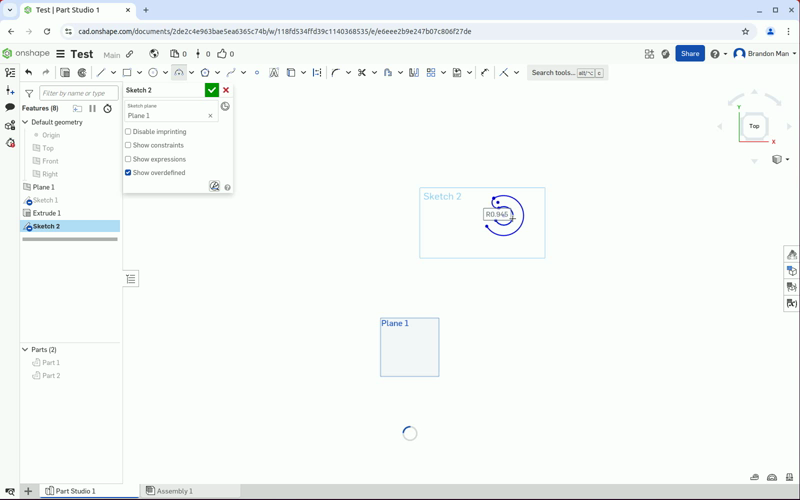
scroll(-6)
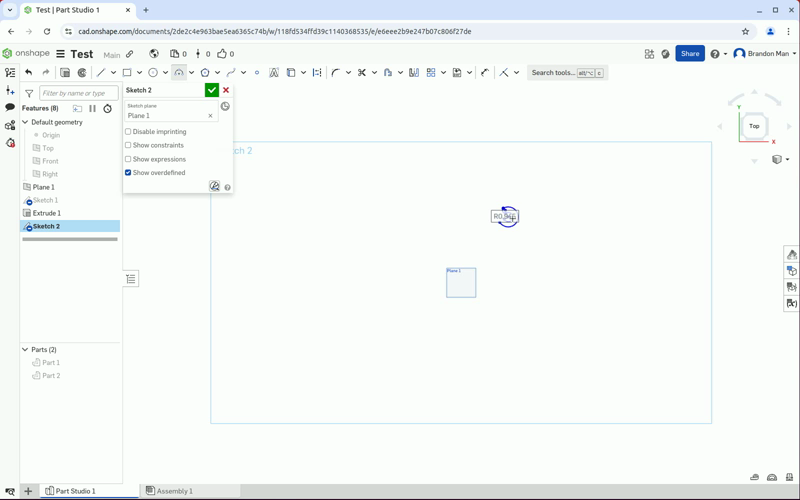
key_up(shift)
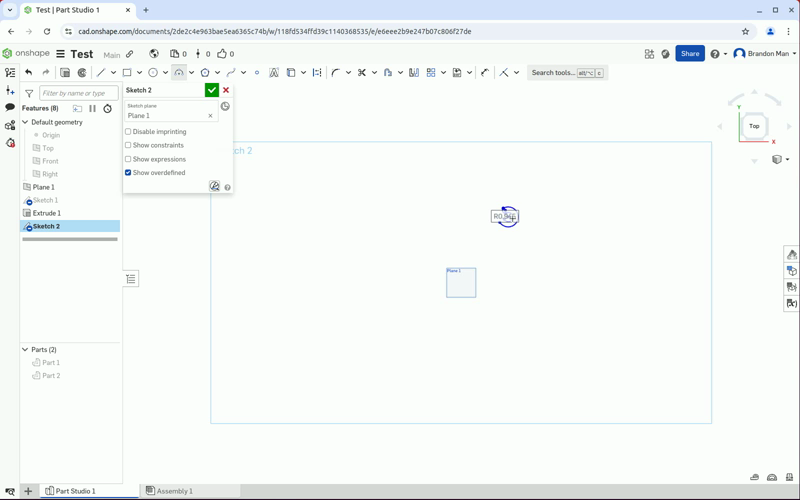
mouse_move(504, 219)
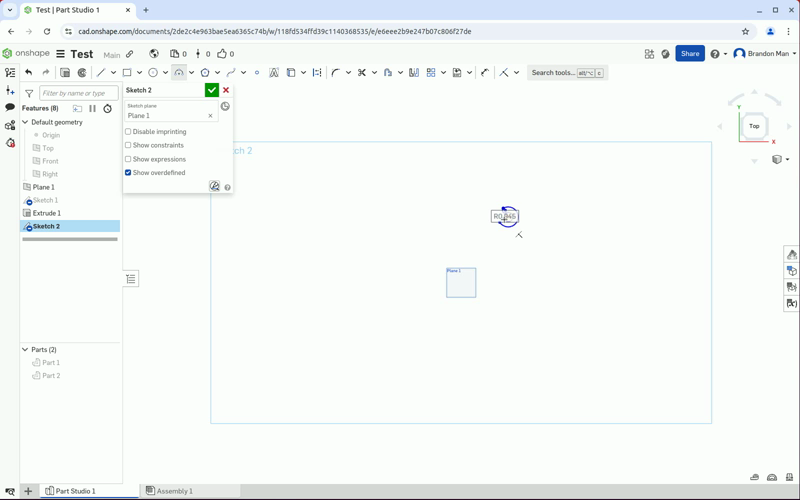
scroll(6)
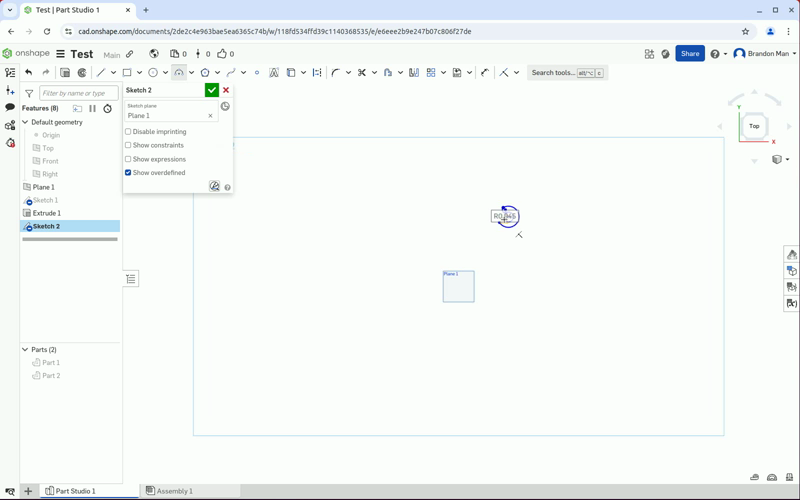
scroll(6)
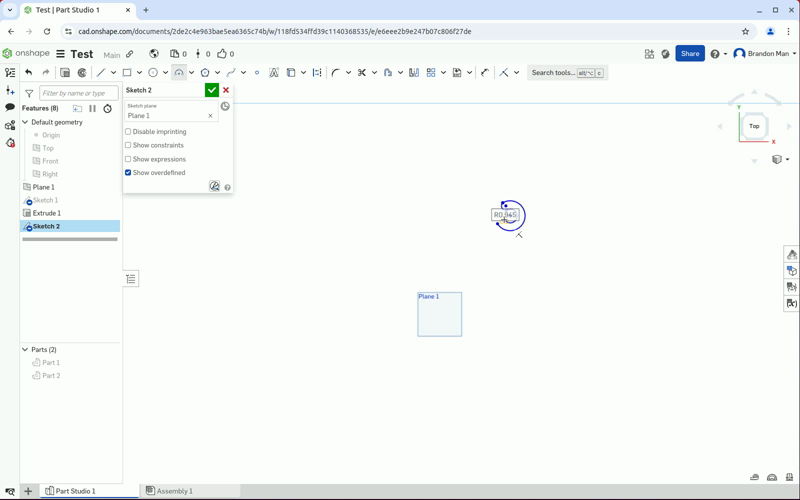
scroll(6)
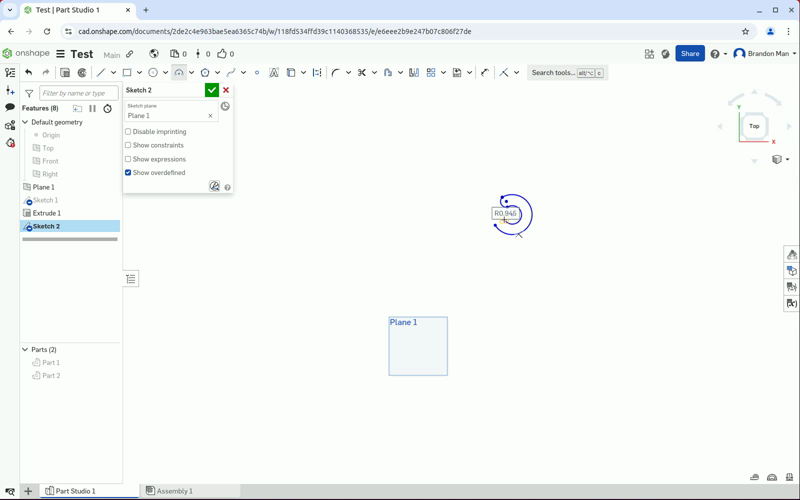
scroll(6)
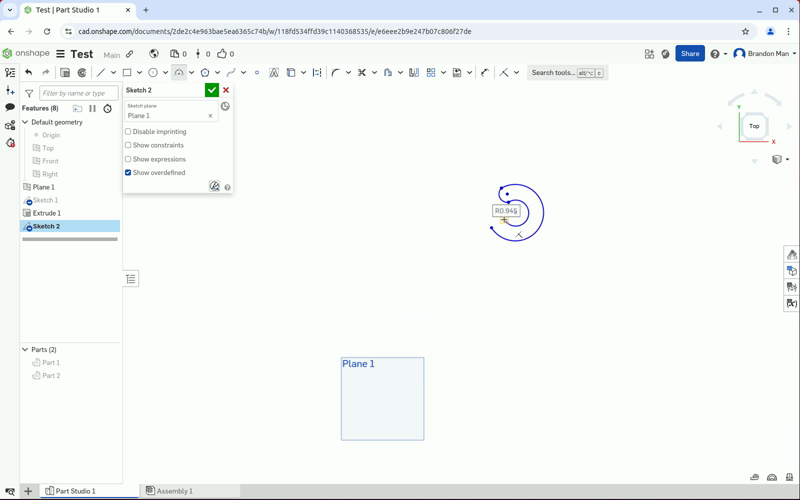
scroll(6)
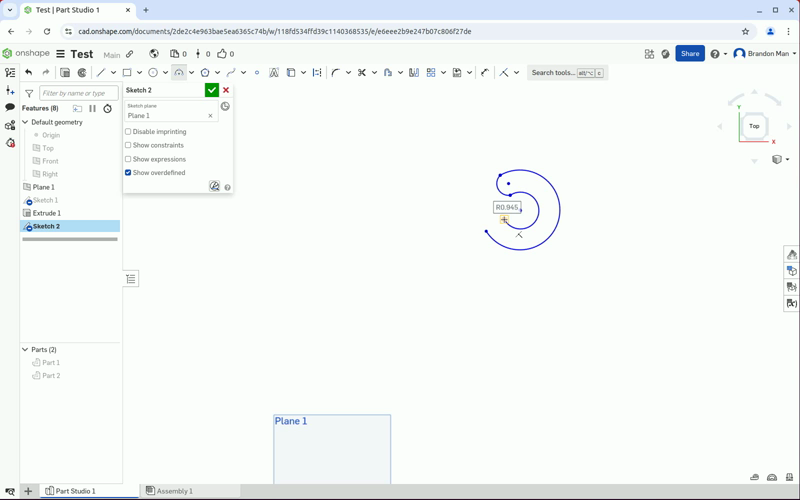
scroll(6)
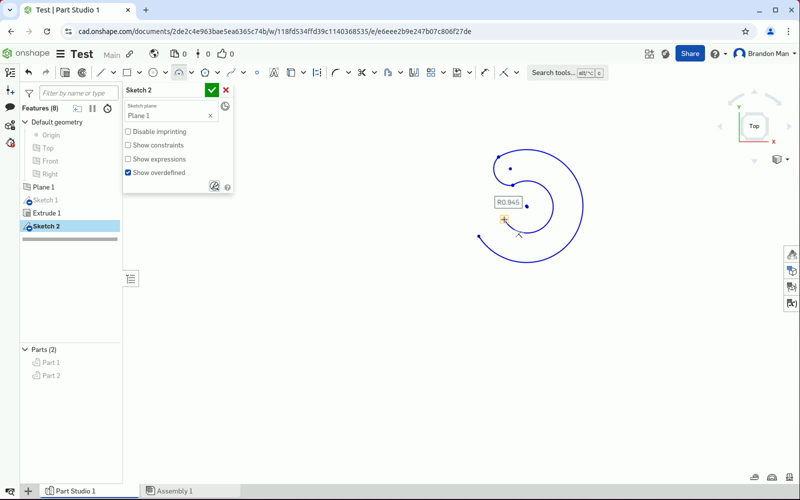
scroll(6)
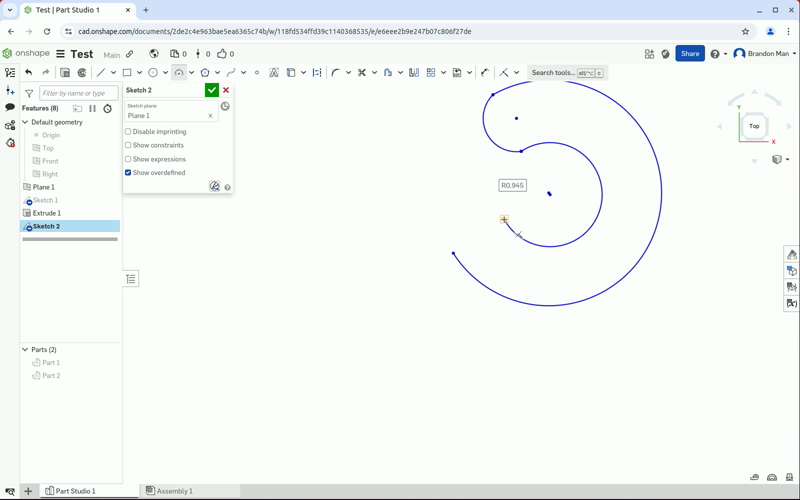
click(504, 219)
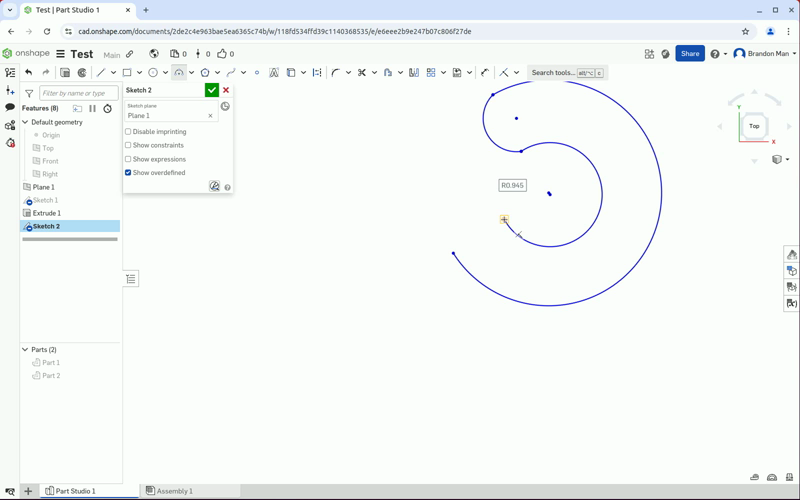
scroll(-6)
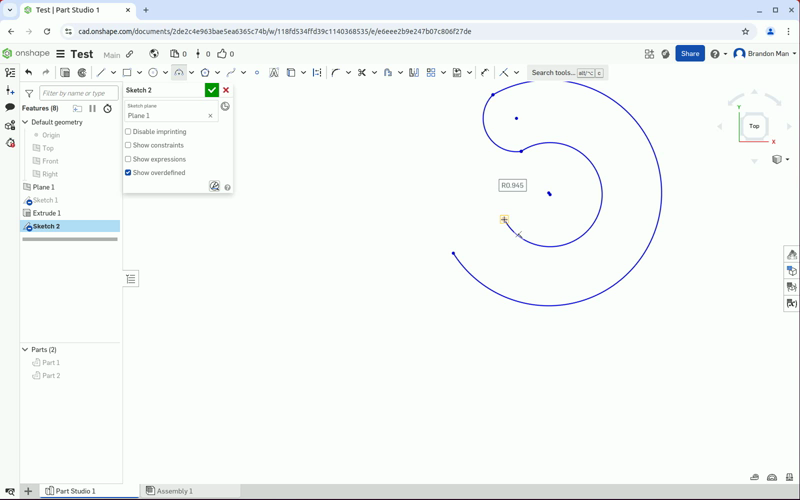
scroll(-6)
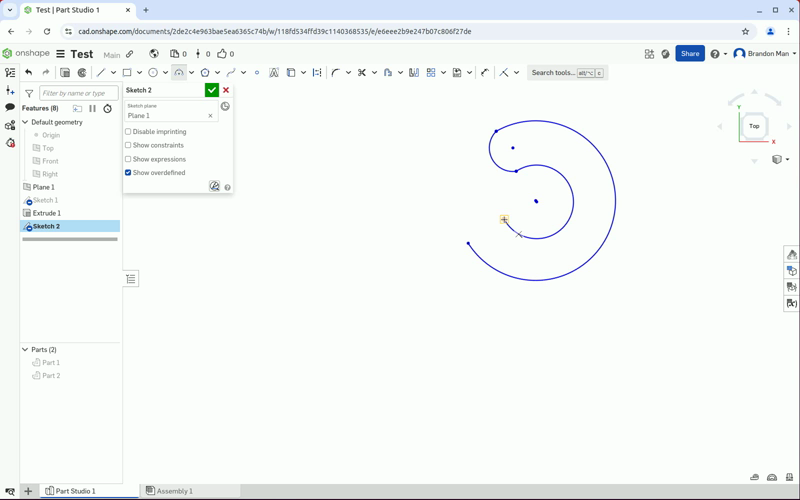
scroll(-6)
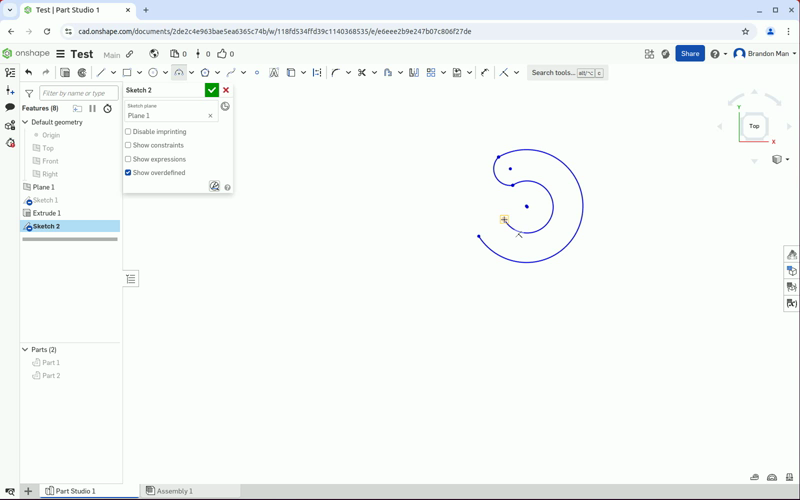
scroll(-6)
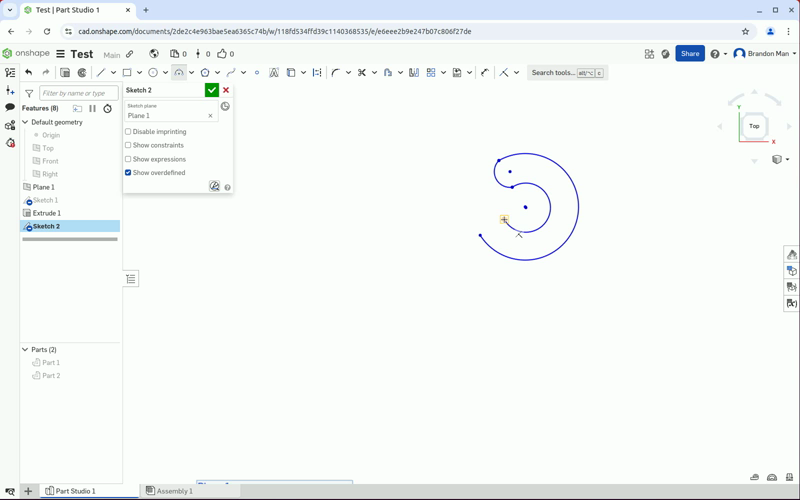
scroll(-6)
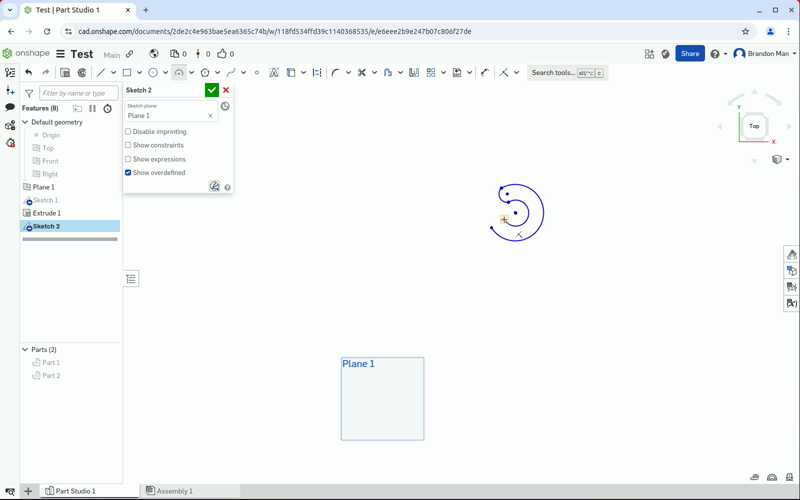
scroll(-6)
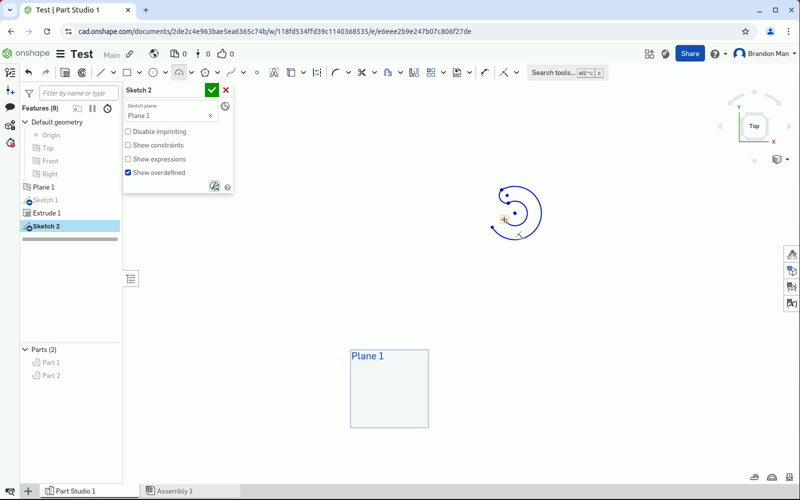
scroll(-6)
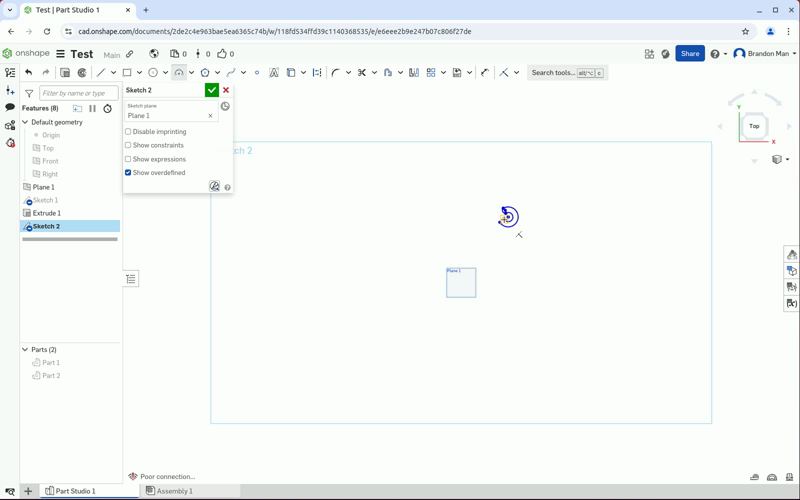
mouse_move(499, 222)
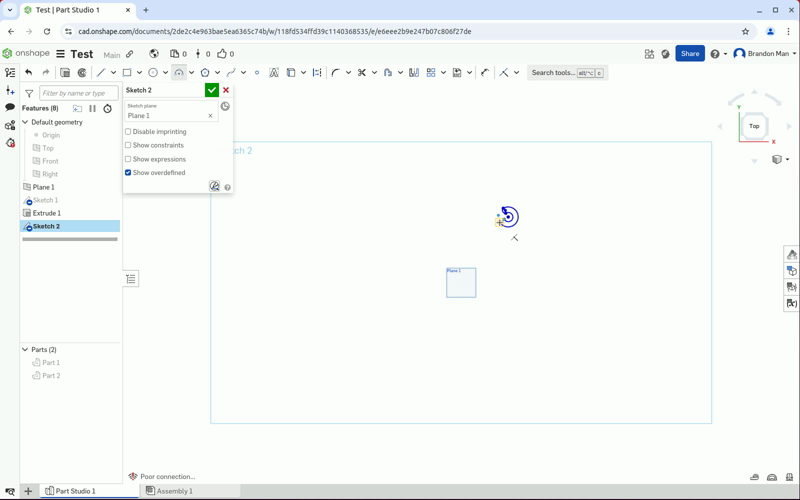
scroll(6)
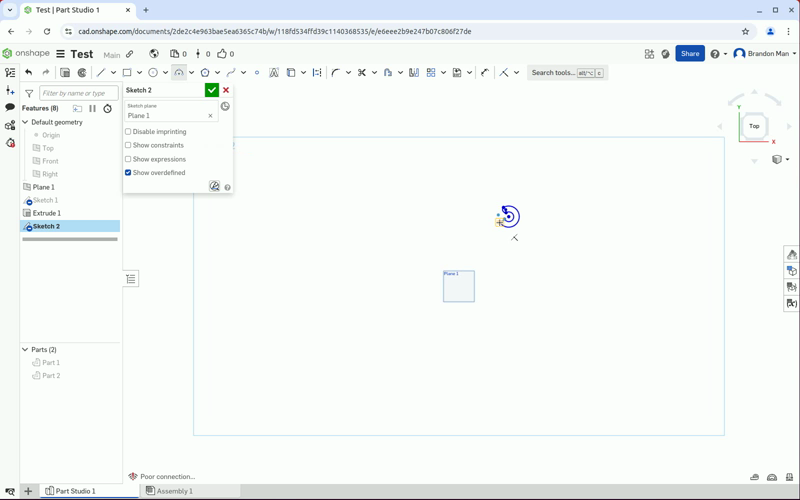
scroll(6)
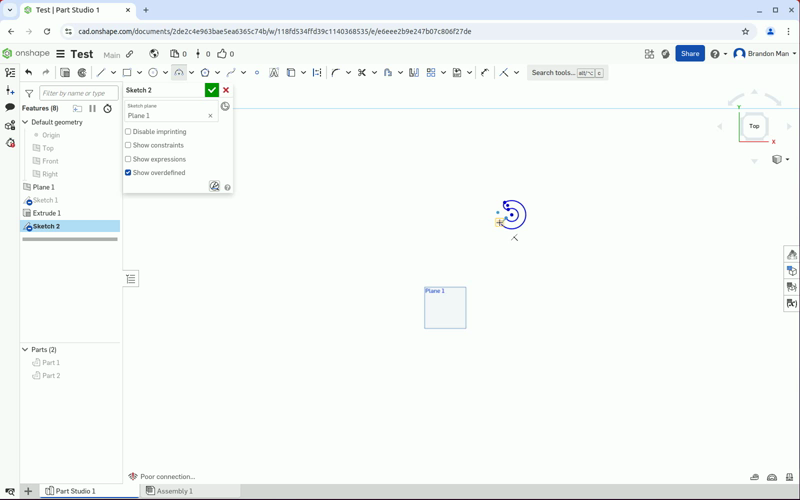
scroll(6)
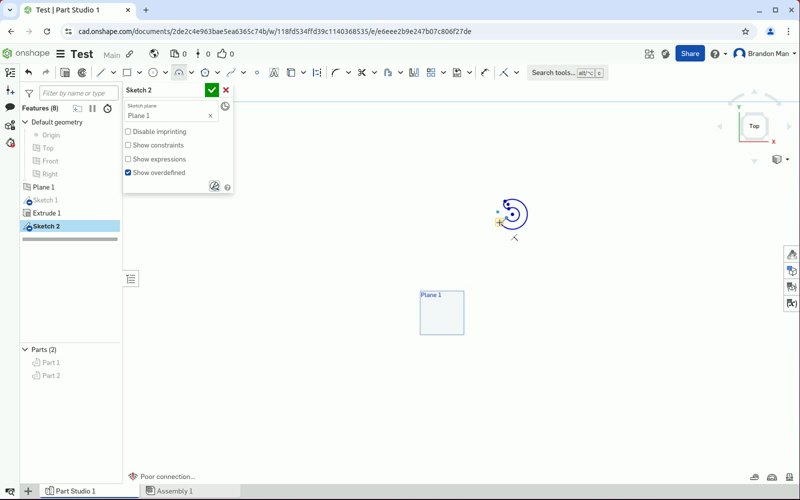
scroll(6)
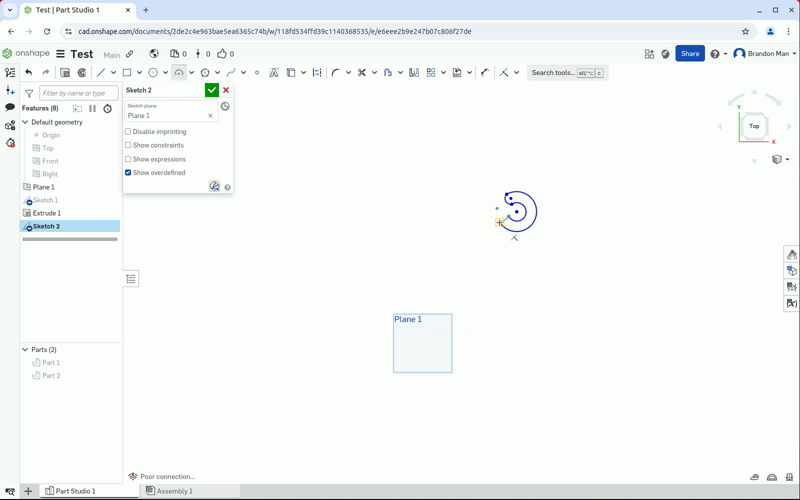
scroll(6)
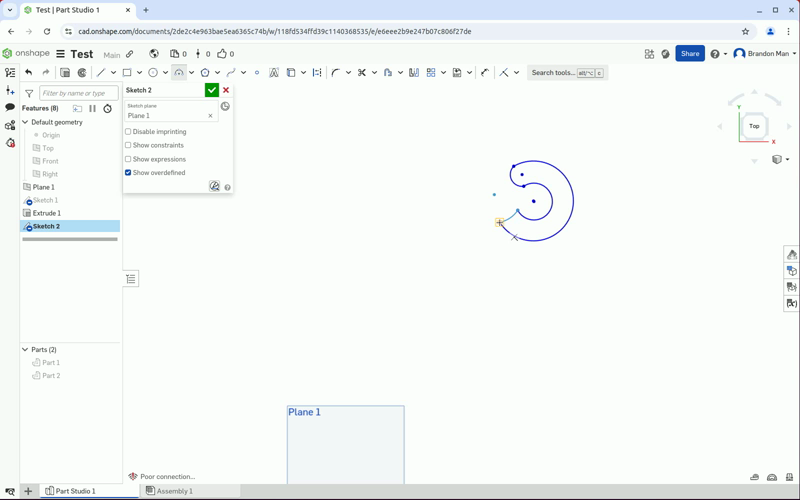
scroll(6)
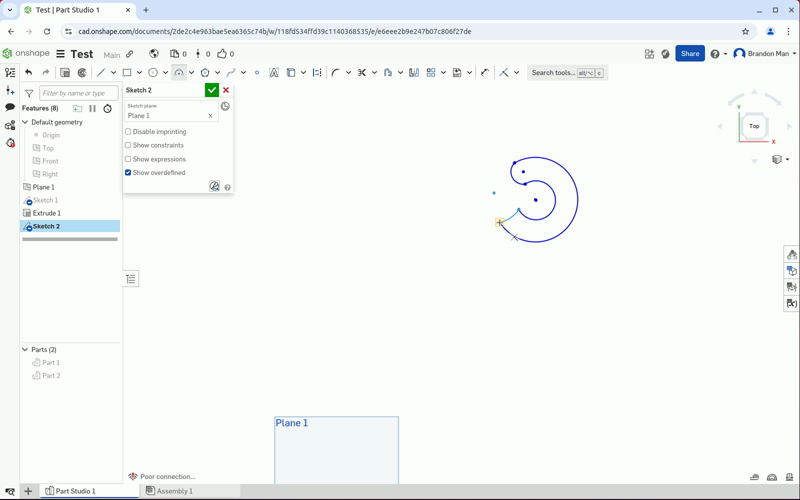
scroll(6)
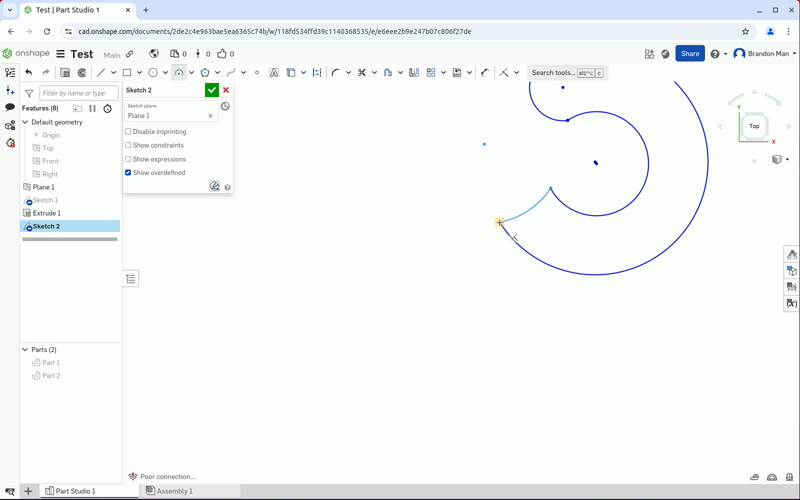
click(499, 222)
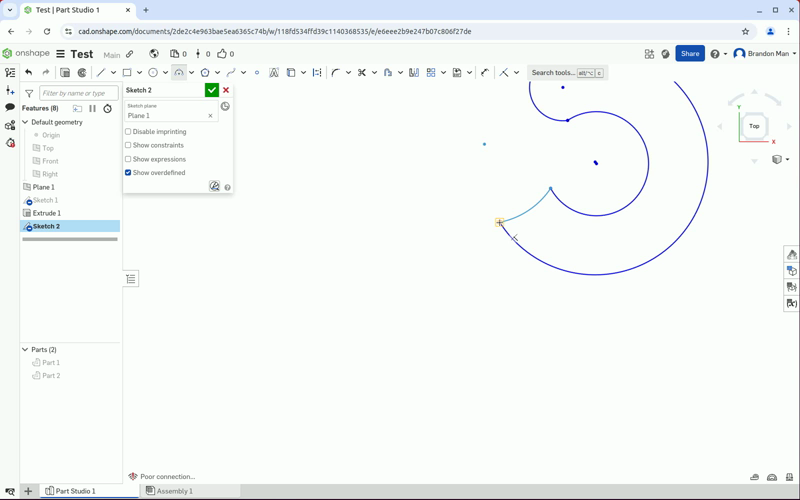
scroll(-6)
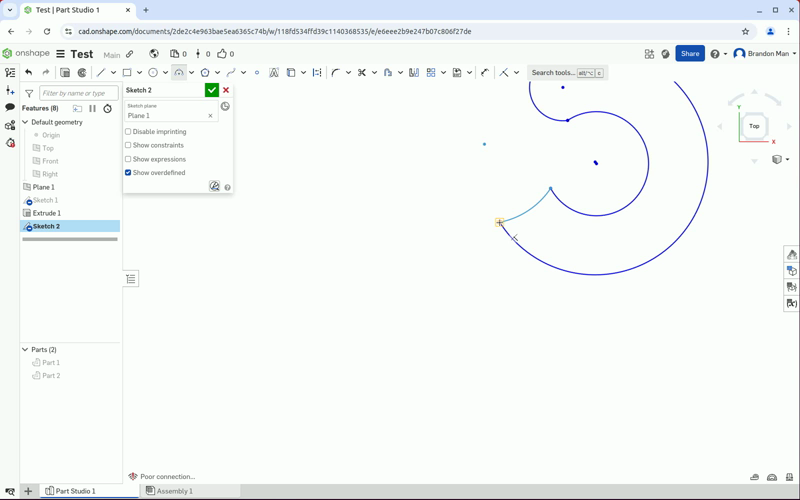
scroll(-6)
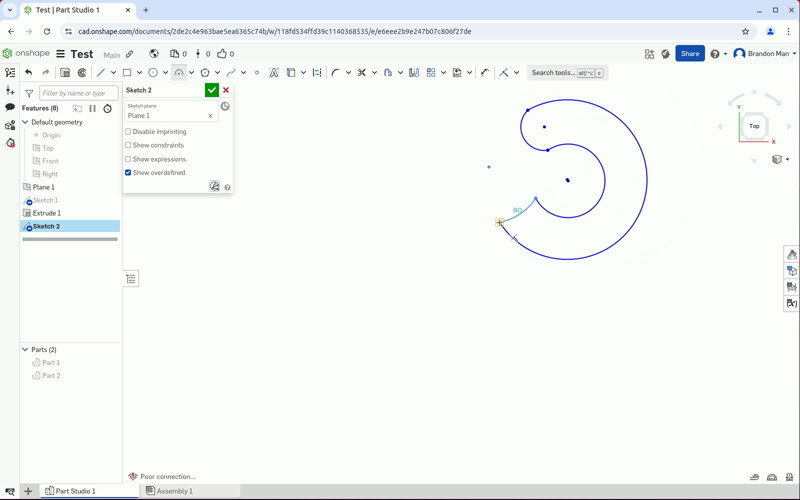
scroll(-6)
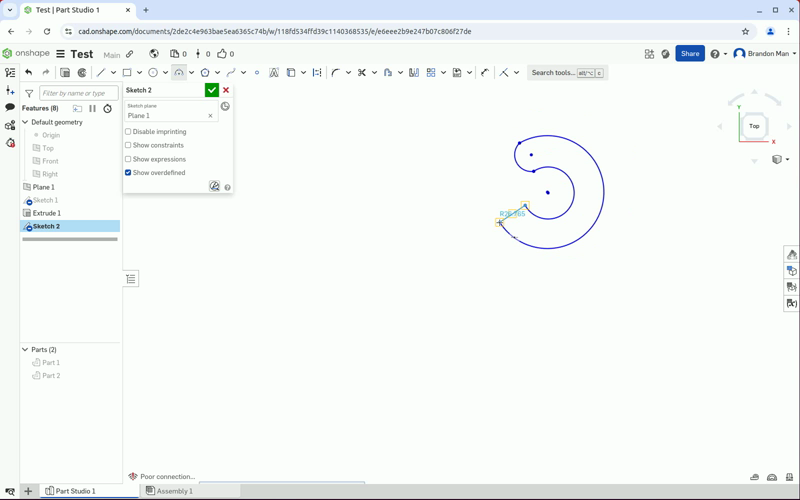
scroll(-6)
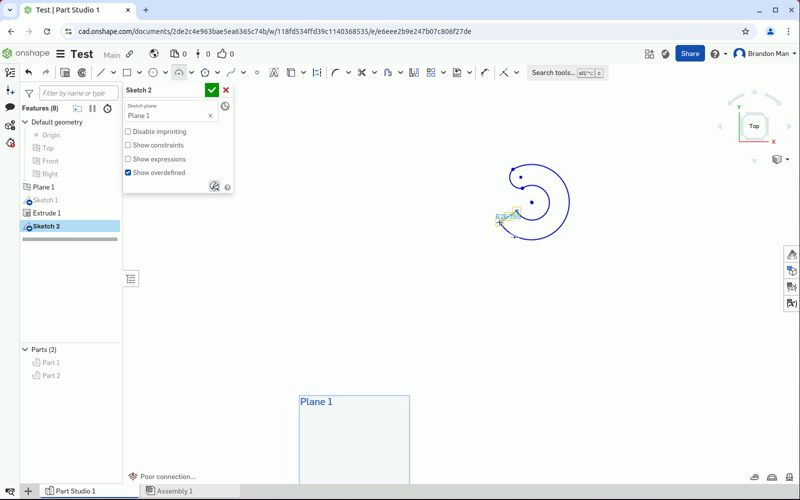
scroll(-6)
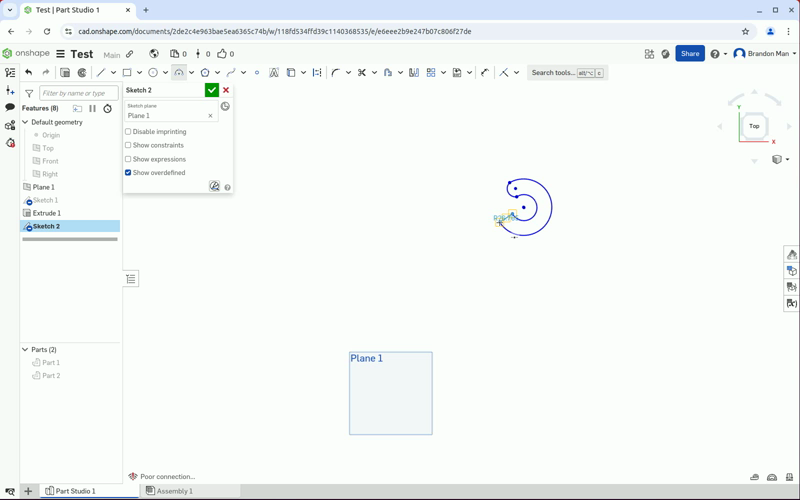
scroll(-6)
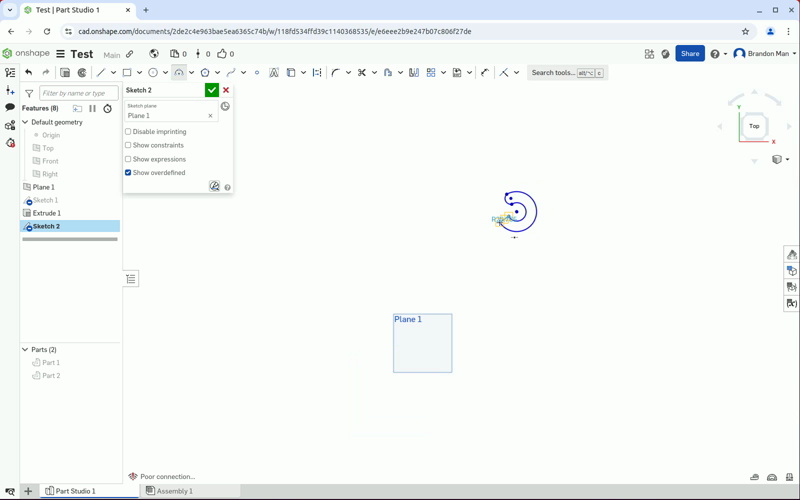
scroll(-6)
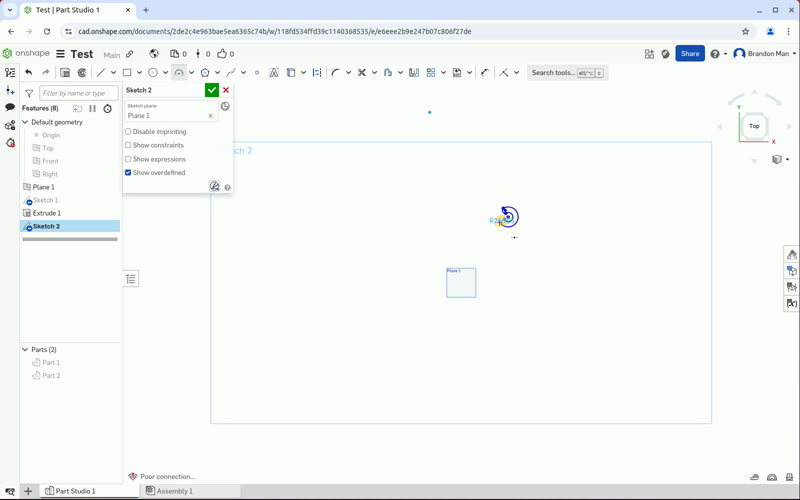
key_down(shift)
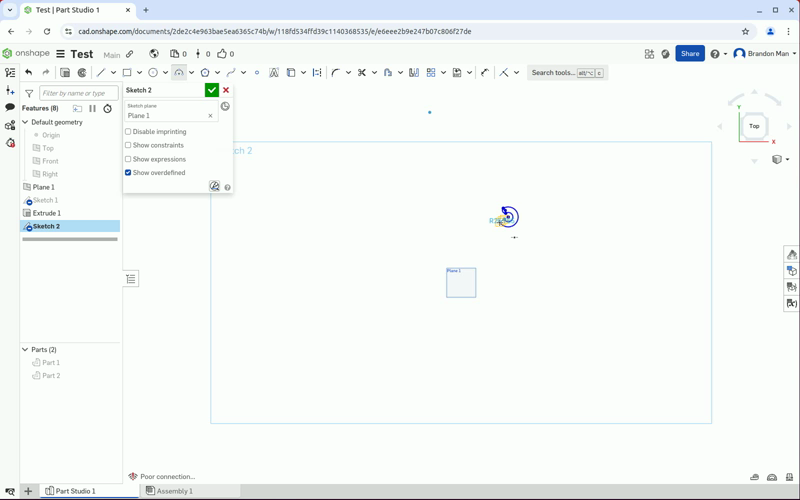
mouse_move(501, 218)
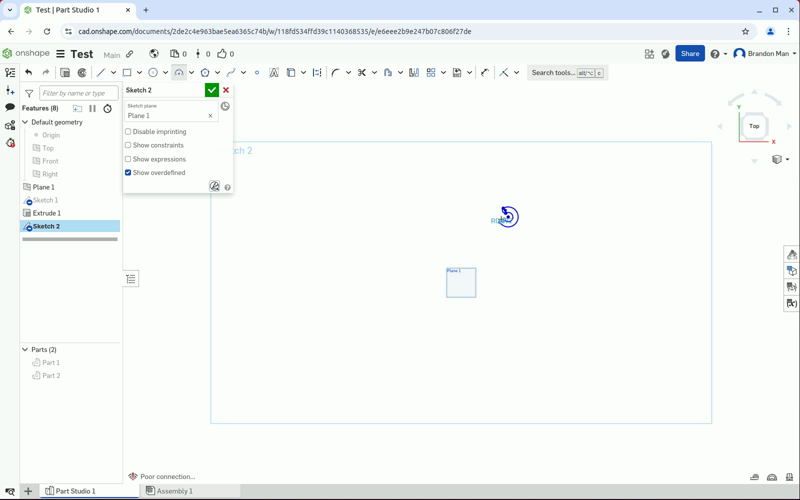
scroll(6)
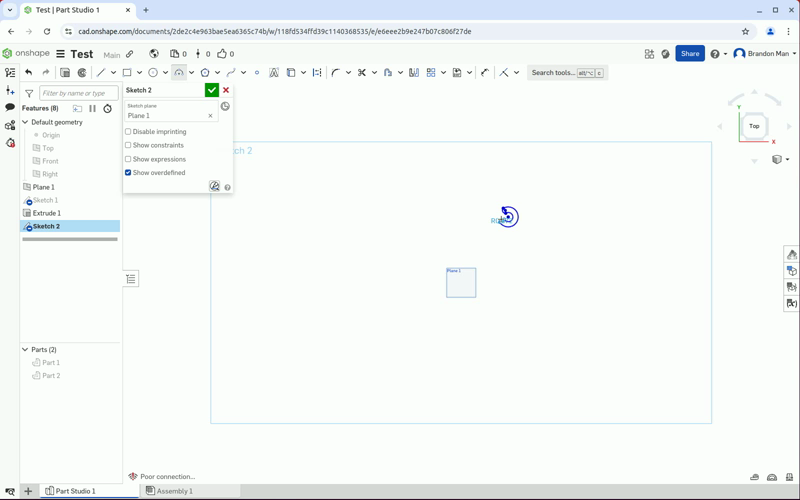
scroll(6)
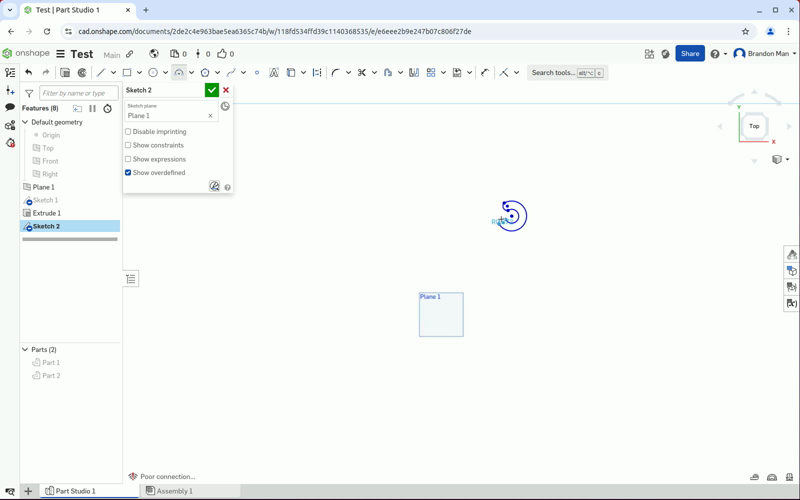
scroll(6)
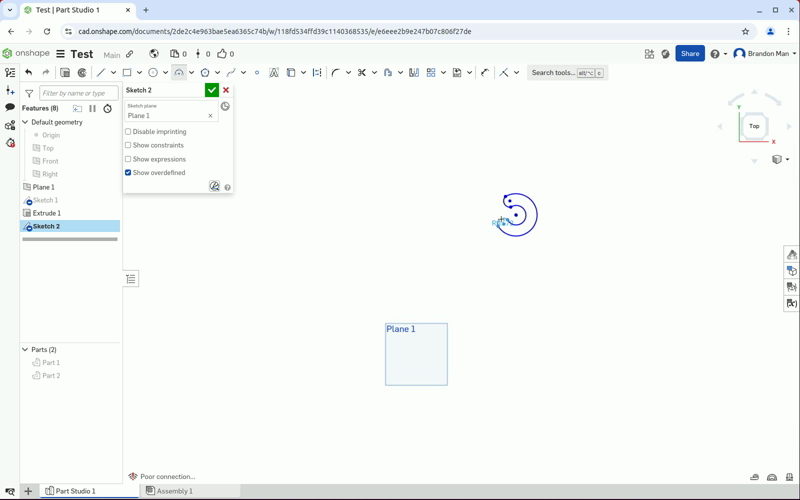
scroll(6)
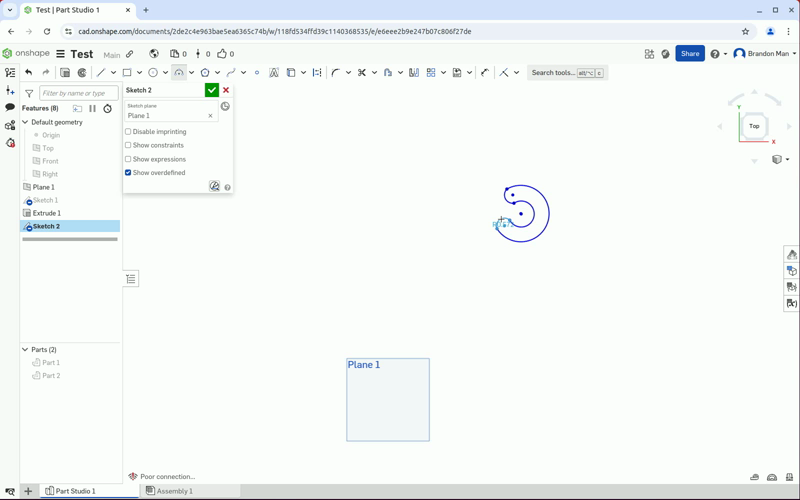
scroll(6)
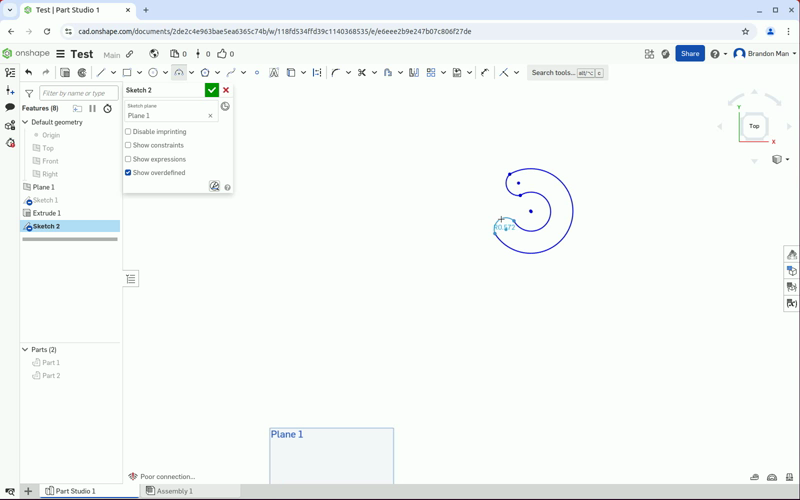
scroll(6)
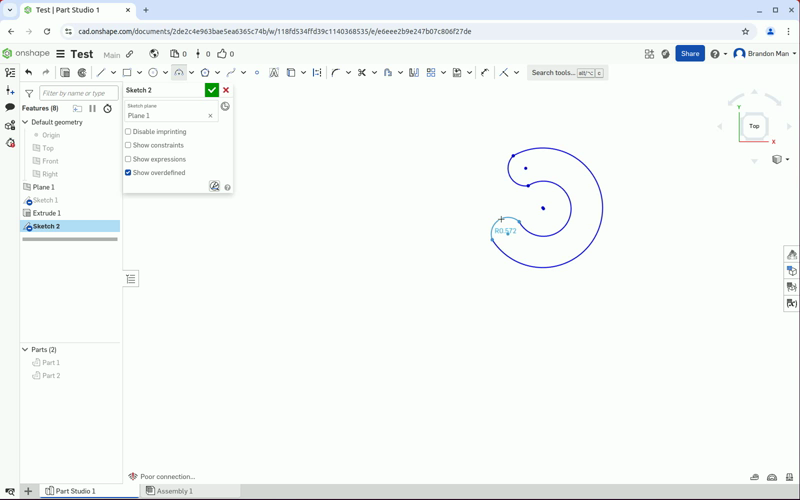
scroll(6)
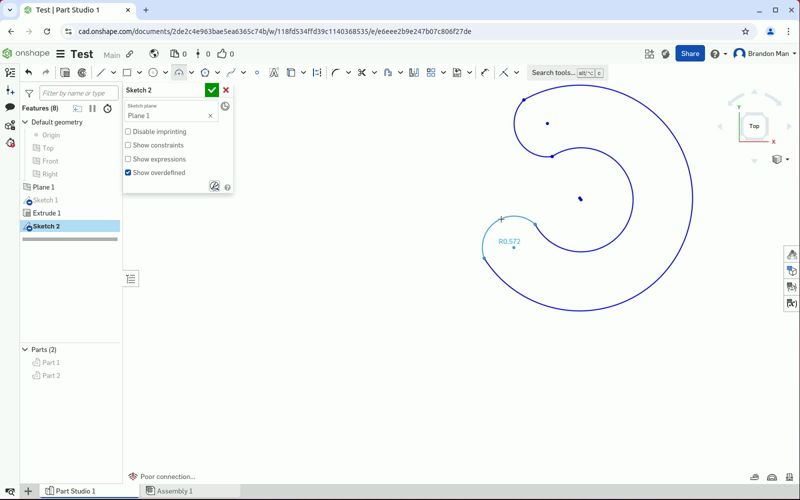
click(501, 218)
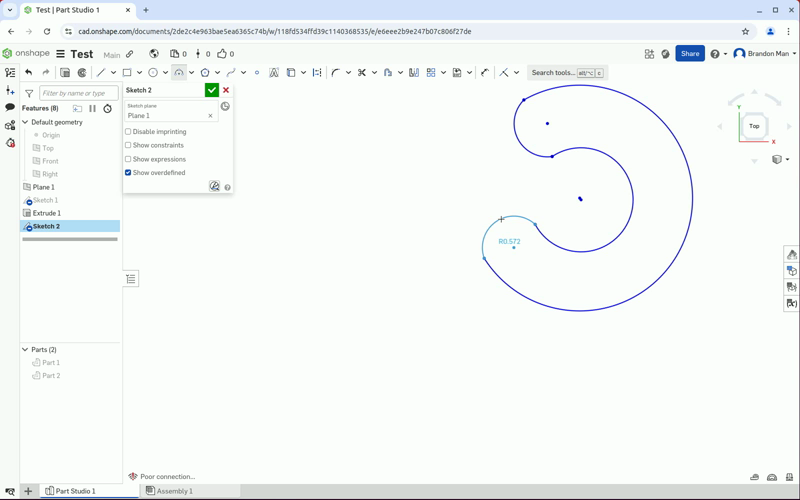
scroll(-6)
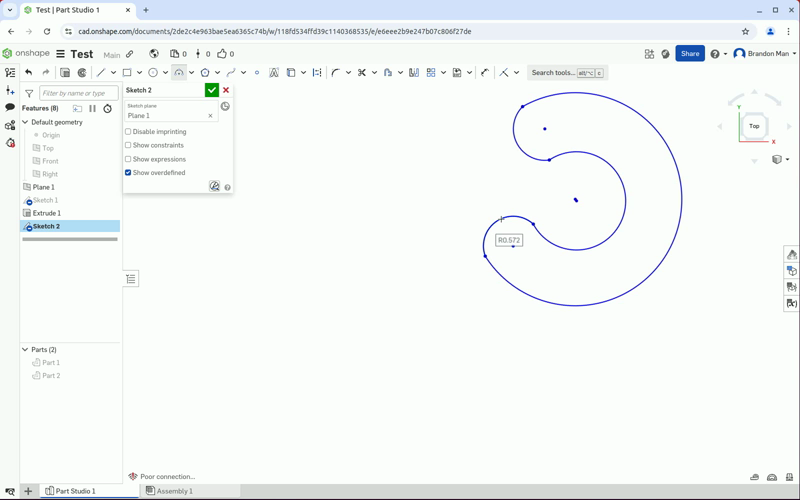
scroll(-6)
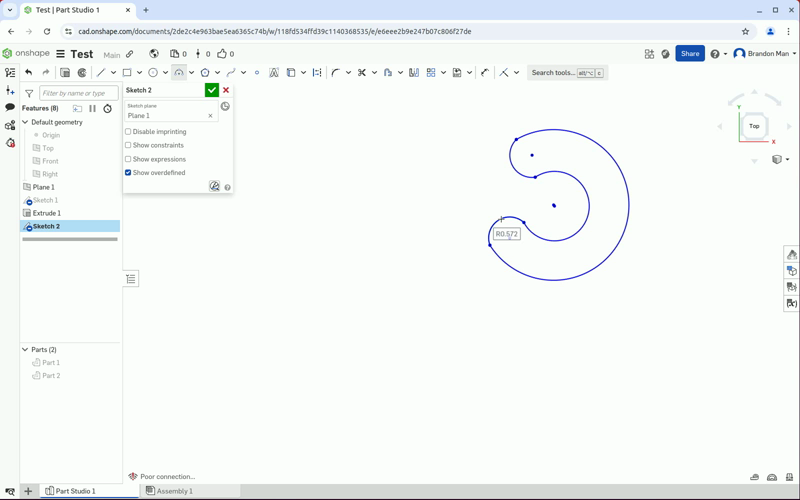
scroll(-6)
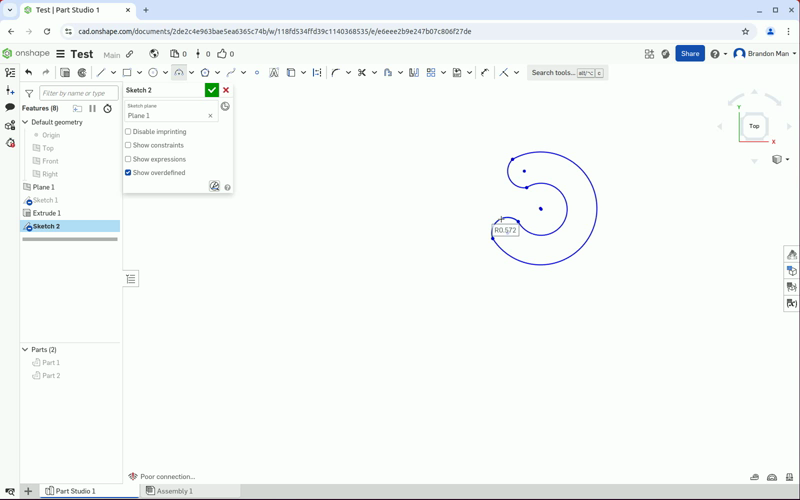
scroll(-6)
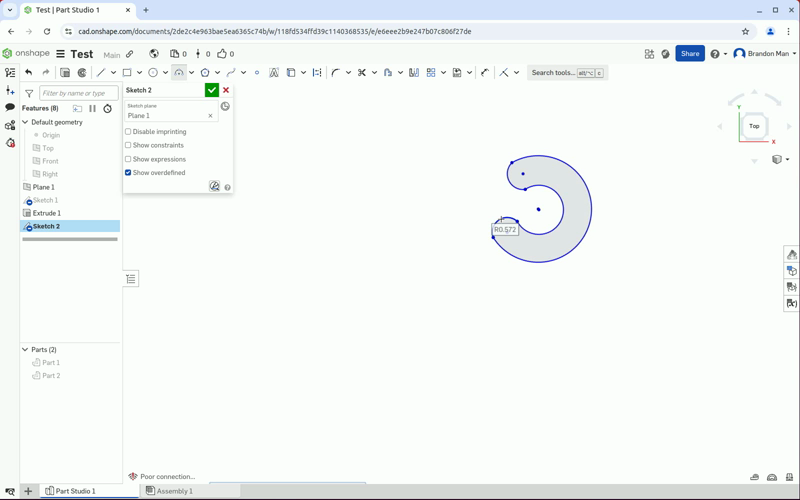
scroll(-6)
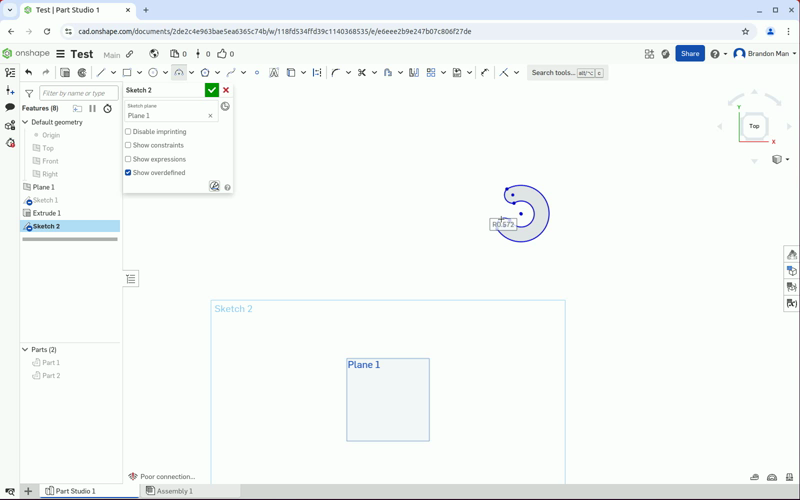
scroll(-6)
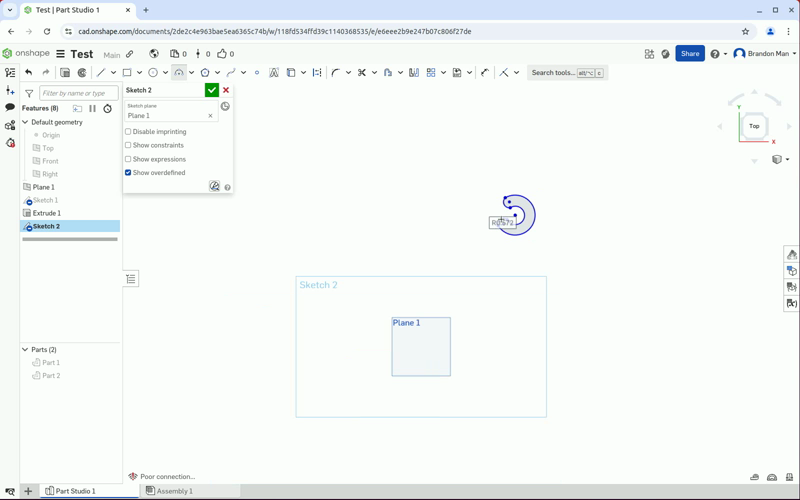
scroll(-6)
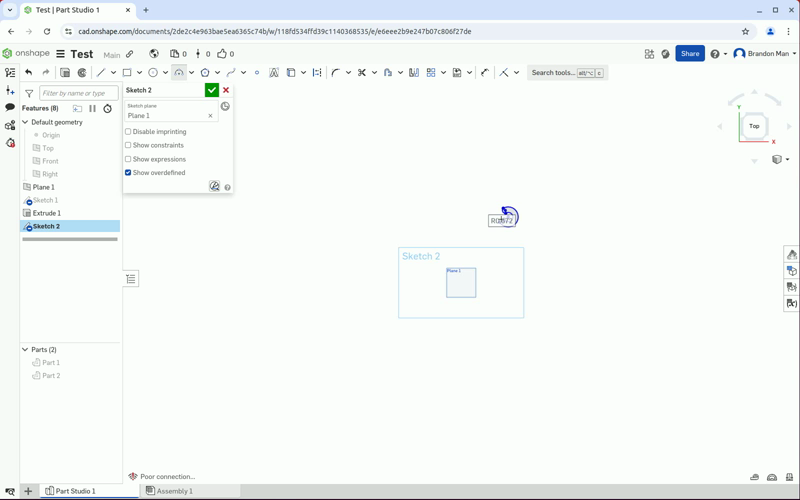
key_up(shift)
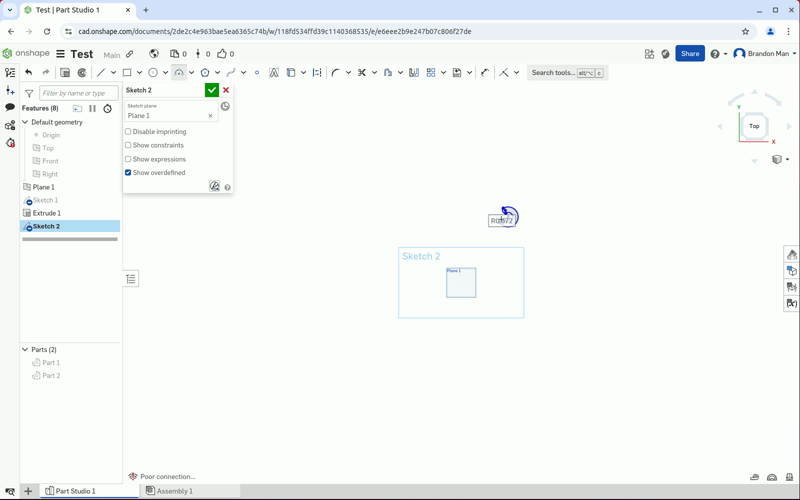
key(esc)
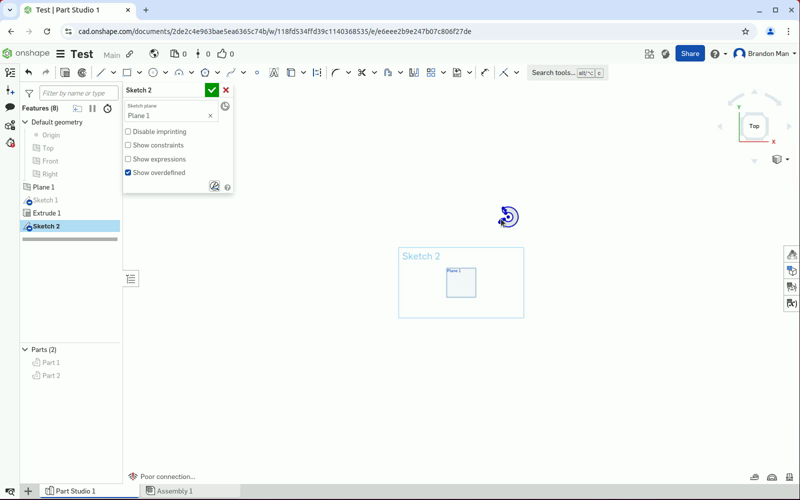
mouse_move(513, 222)
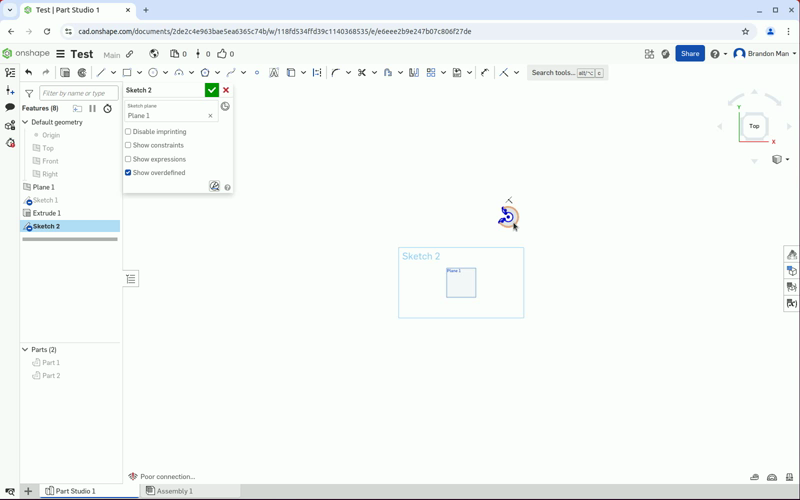
scroll(6)
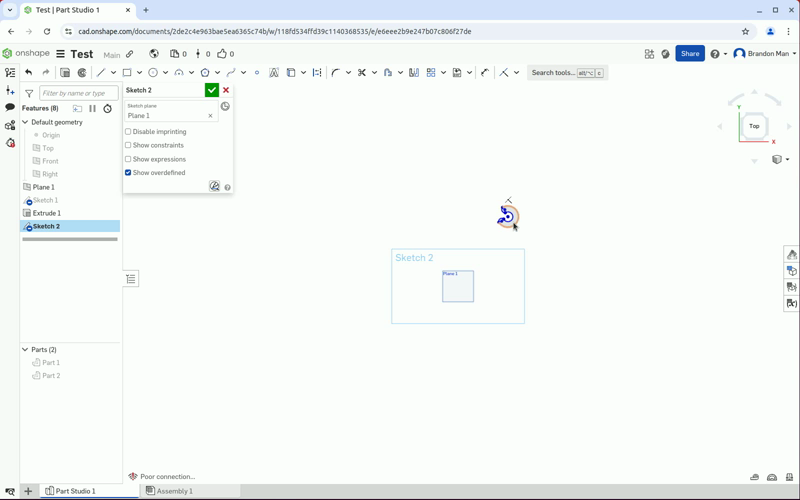
scroll(6)
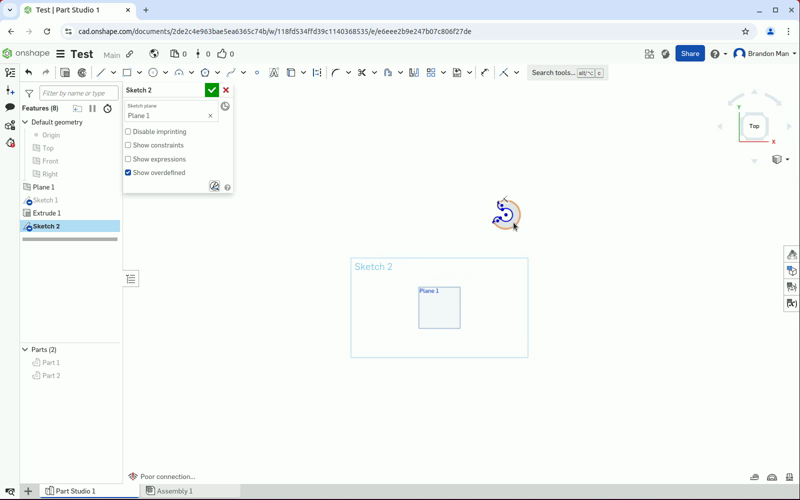
scroll(6)
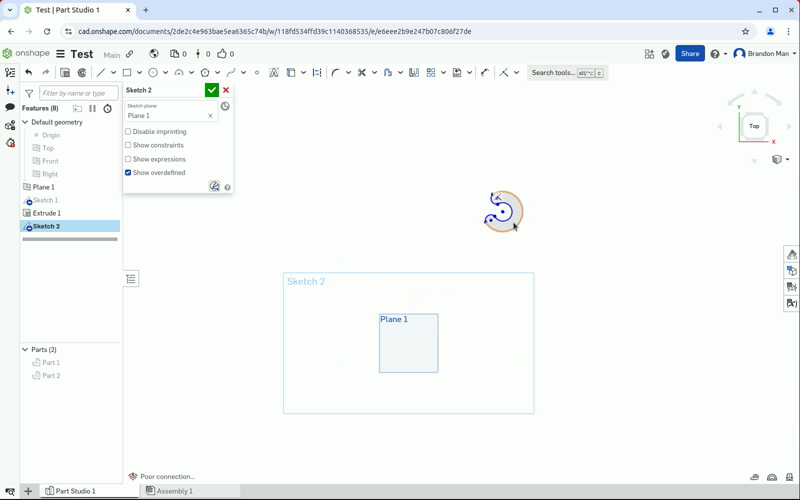
scroll(6)
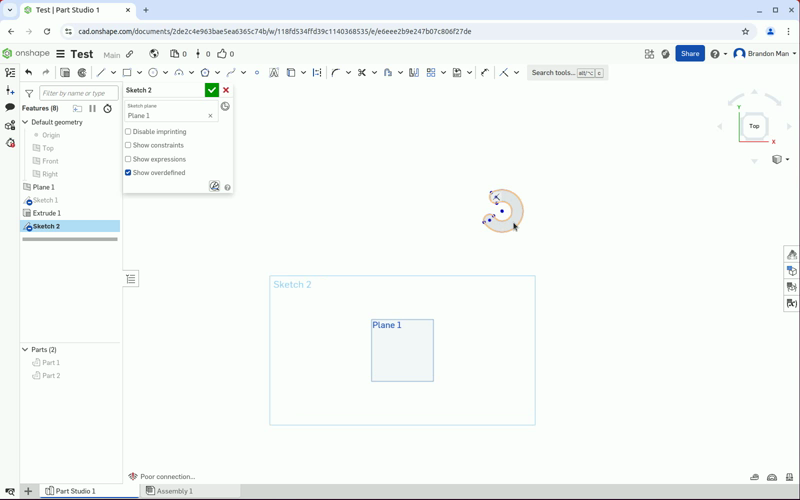
scroll(6)
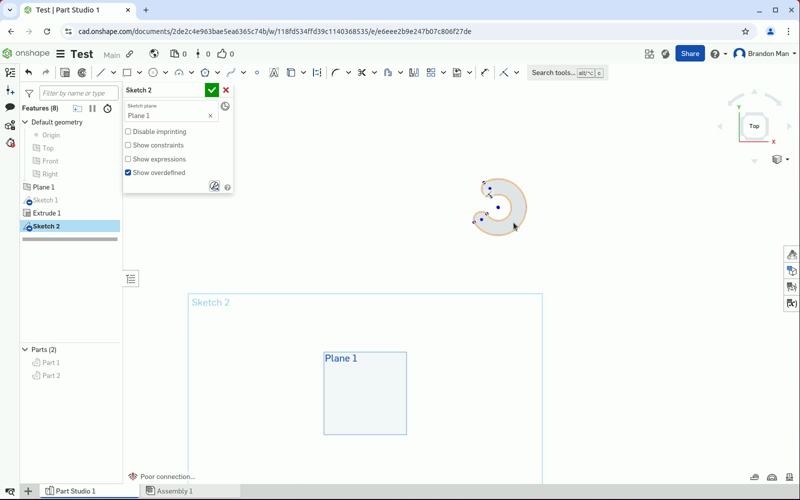
scroll(6)
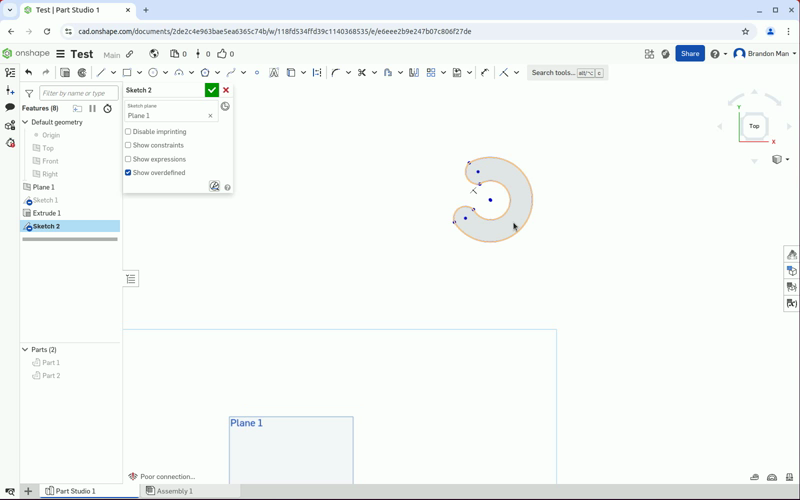
scroll(6)
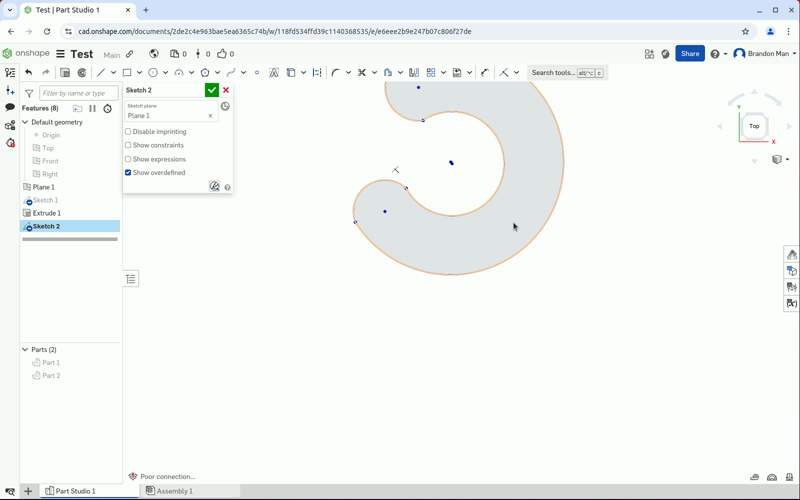
click(513, 222)
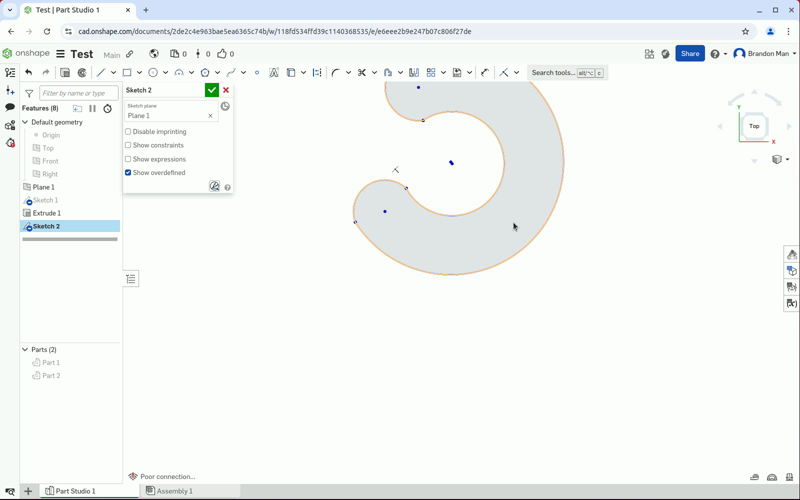
scroll(-6)
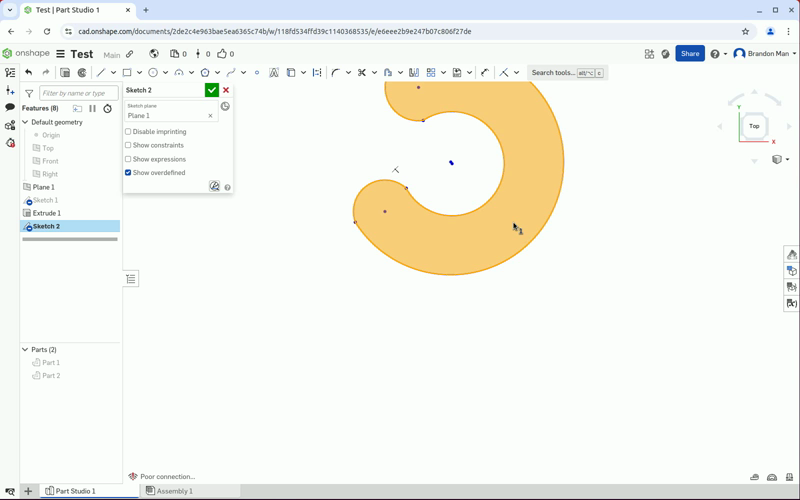
scroll(-6)
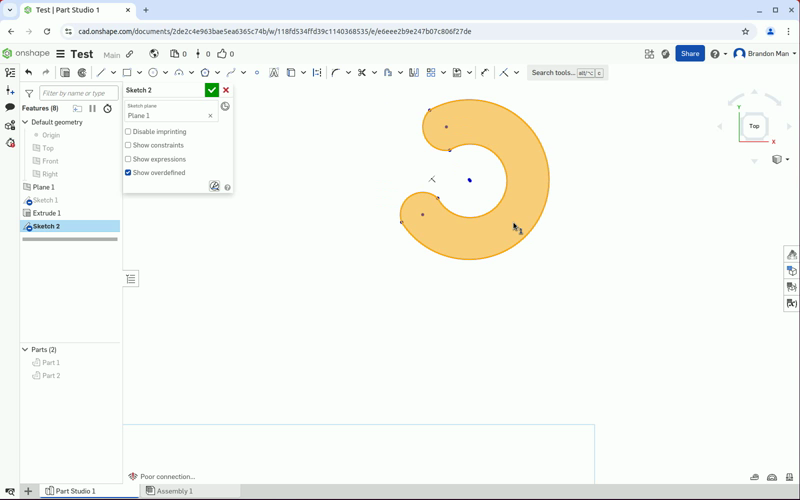
scroll(-6)
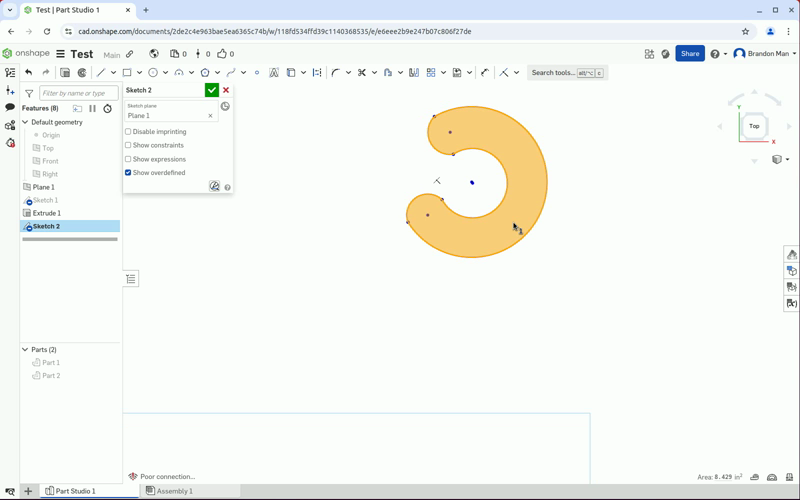
scroll(-6)
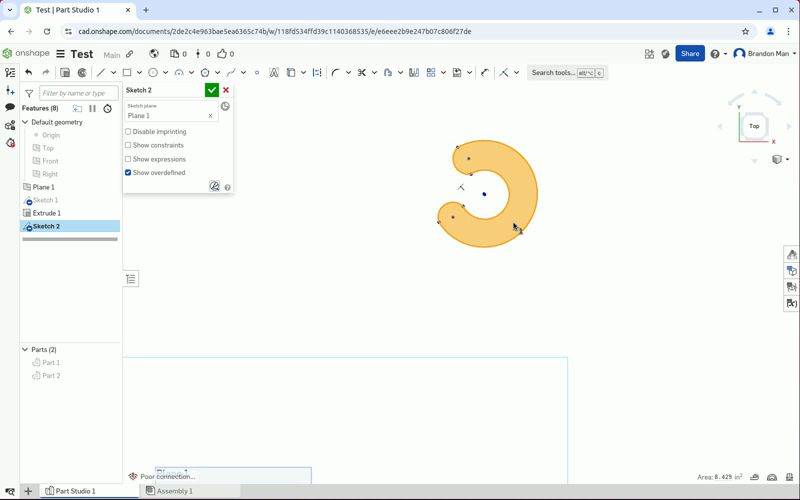
scroll(-6)
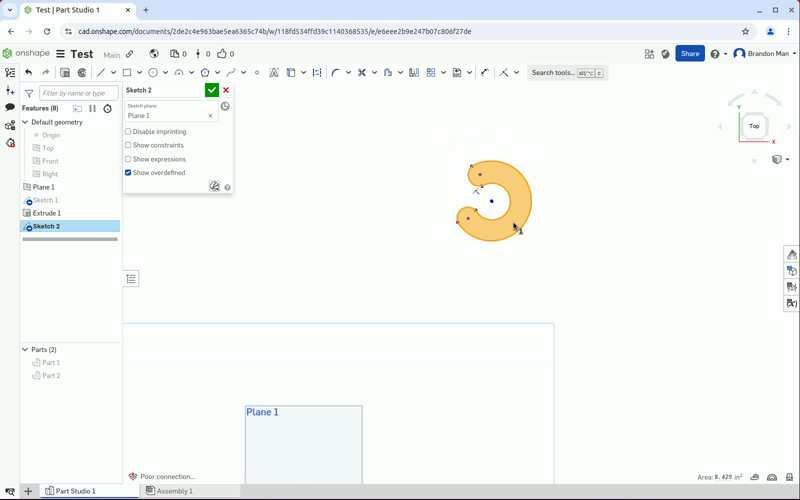
scroll(-6)
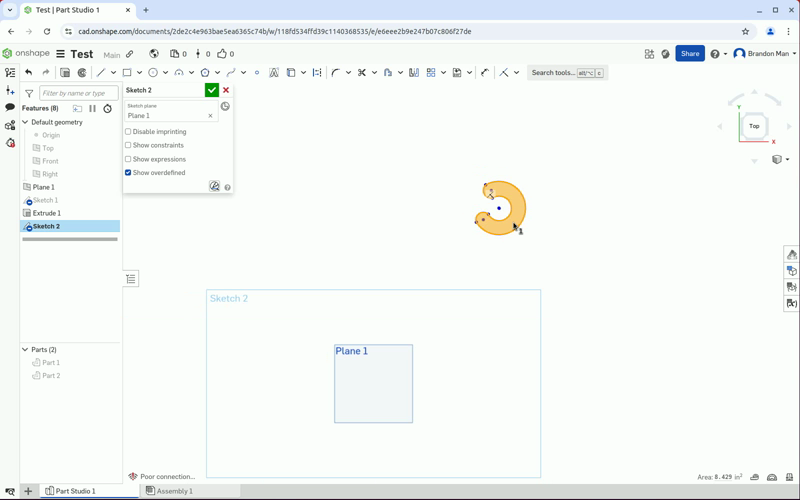
scroll(-6)
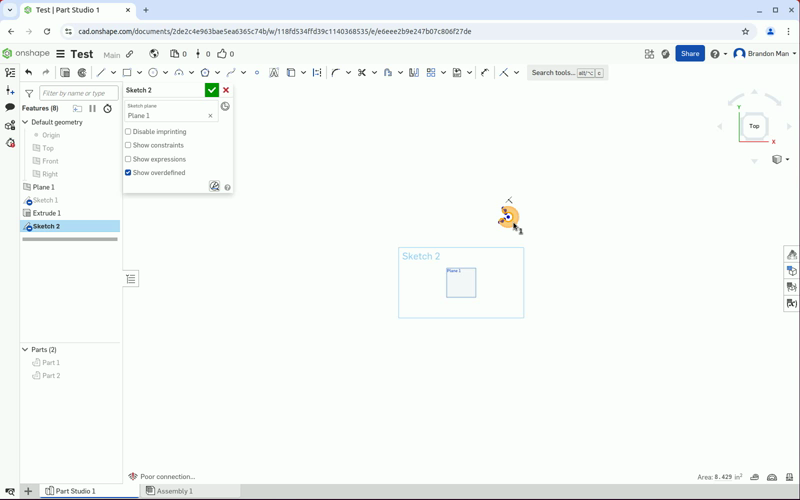
mouse_move(73, 352)
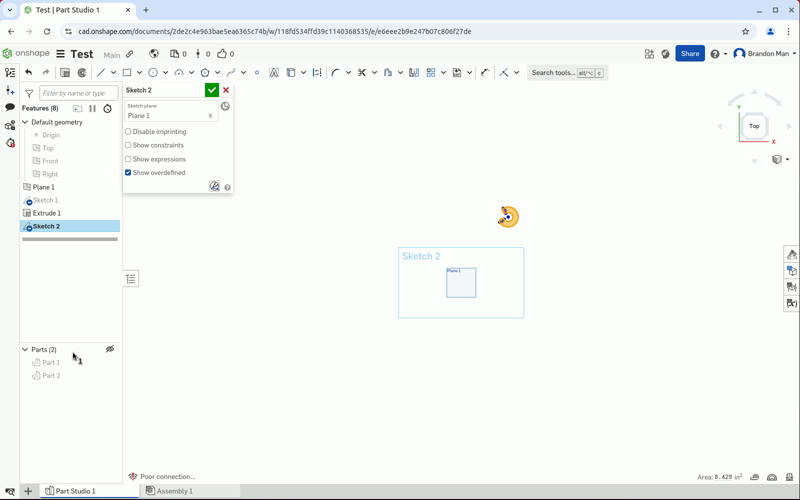
key(shift+y)
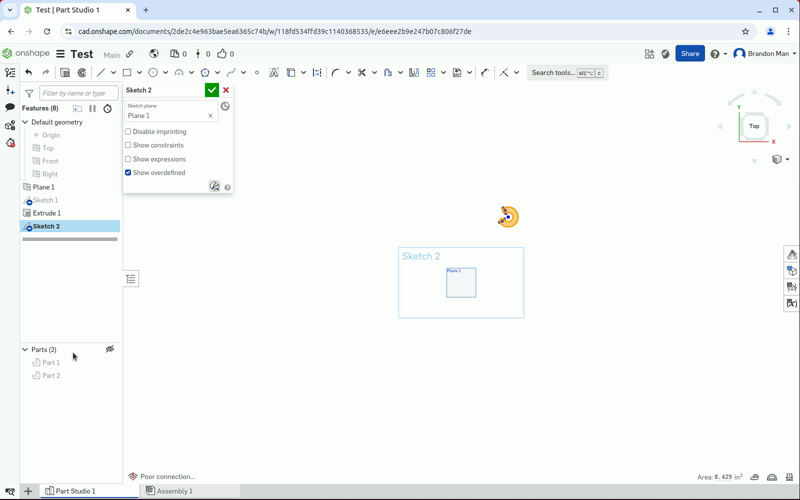
key(shift+e)
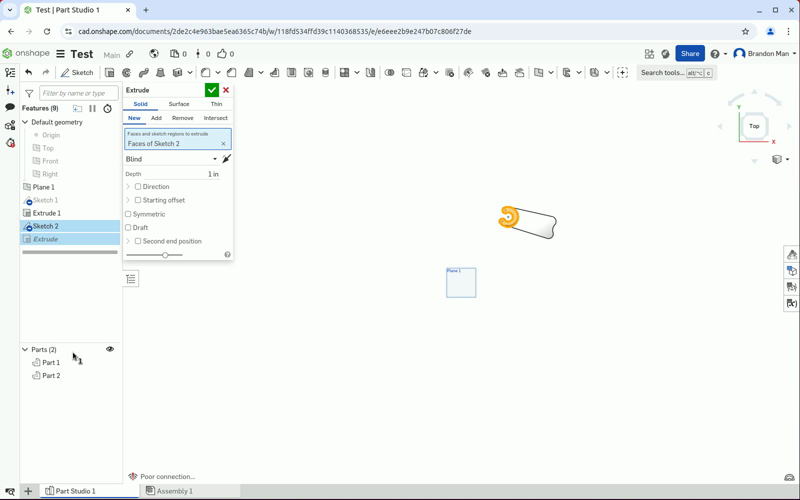
mouse_move(143, 106)
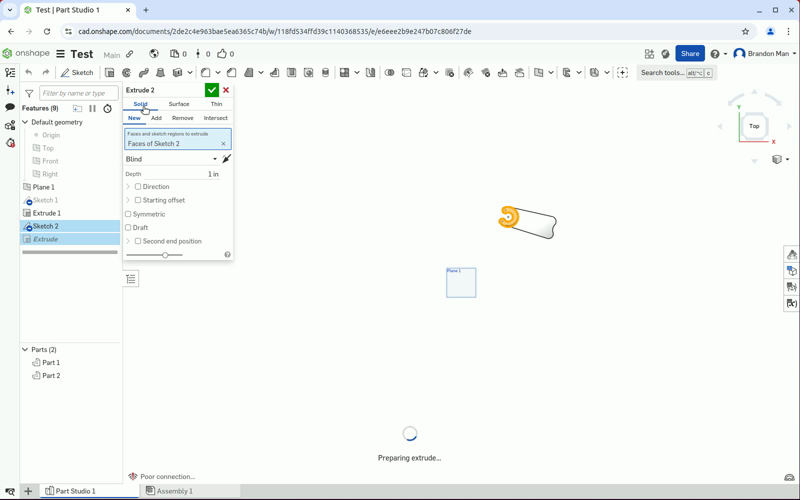
click(143, 106)
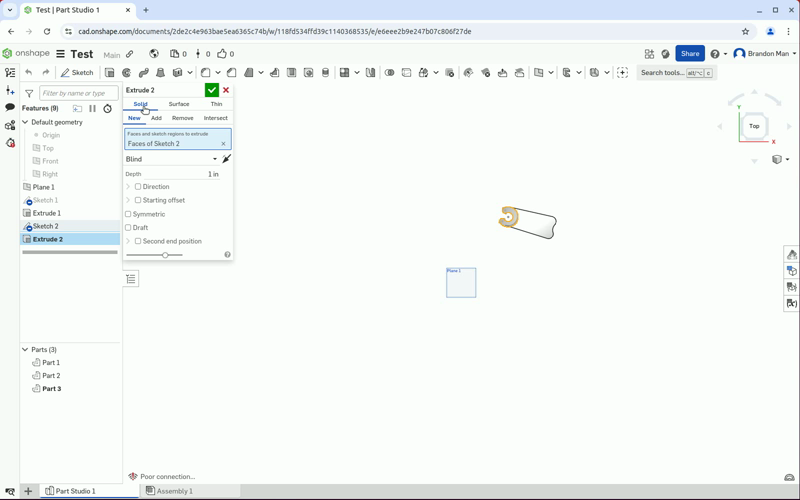
mouse_move(137, 120)
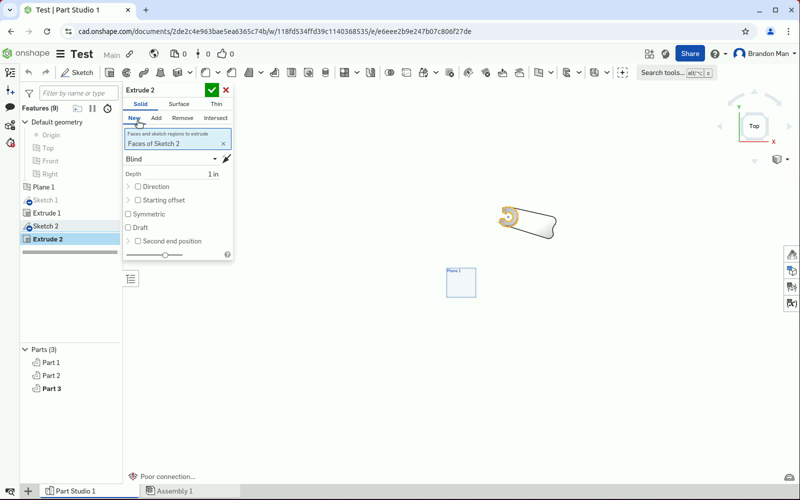
click(137, 120)
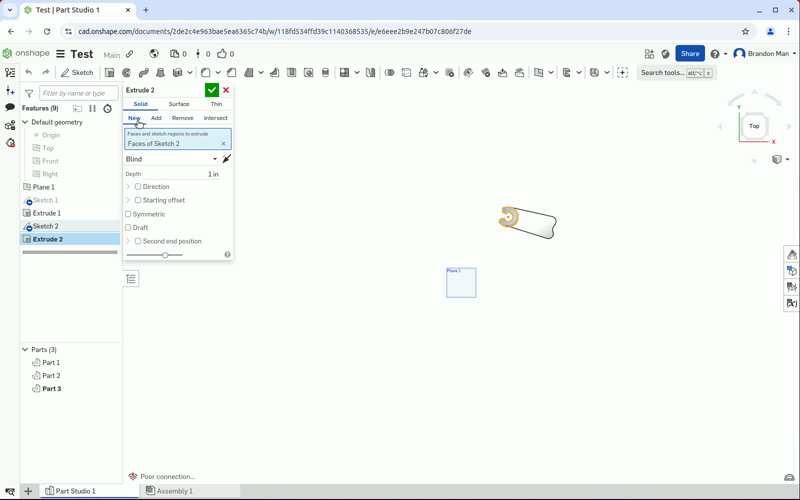
key(tab, 4)
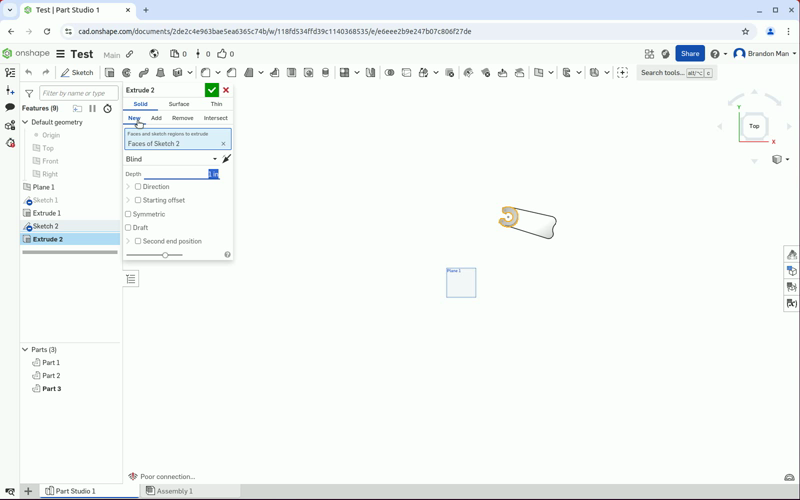
text(1.204)
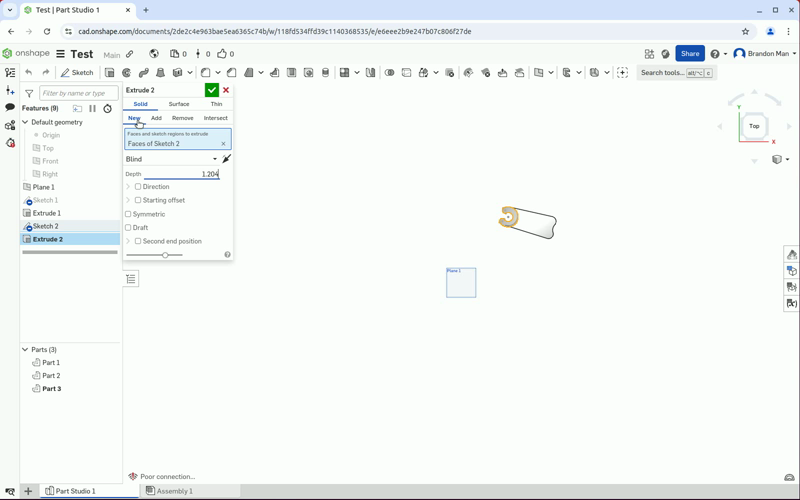
key(enter)
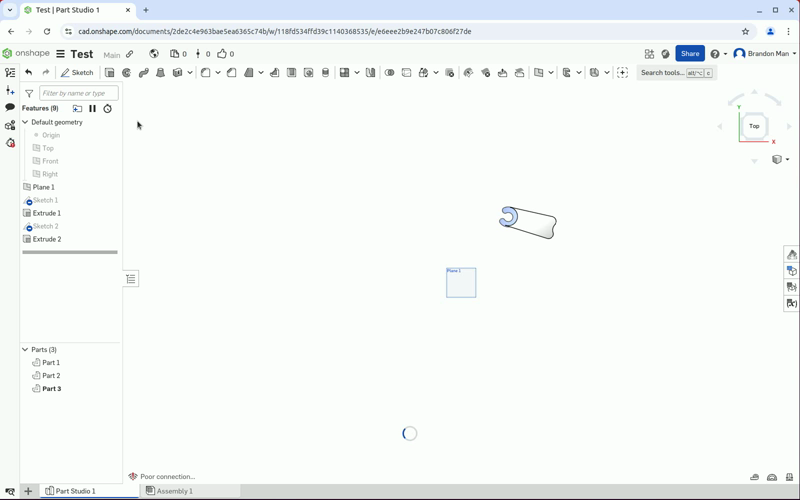
key(shift+h)
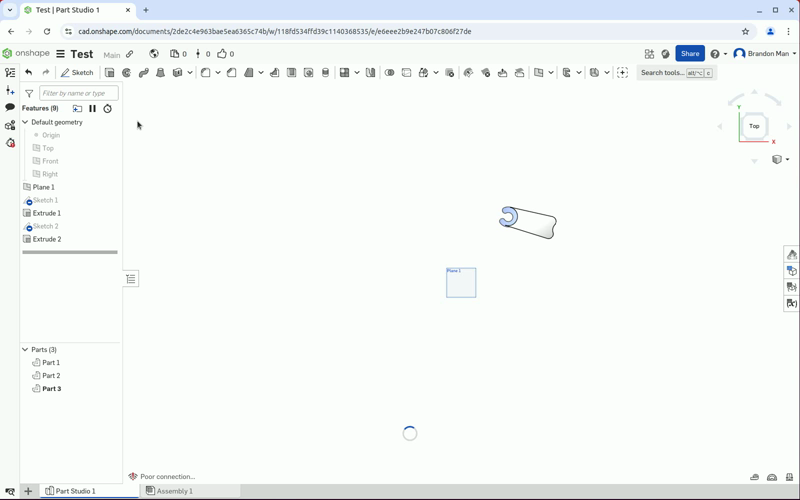
key(shift+h)
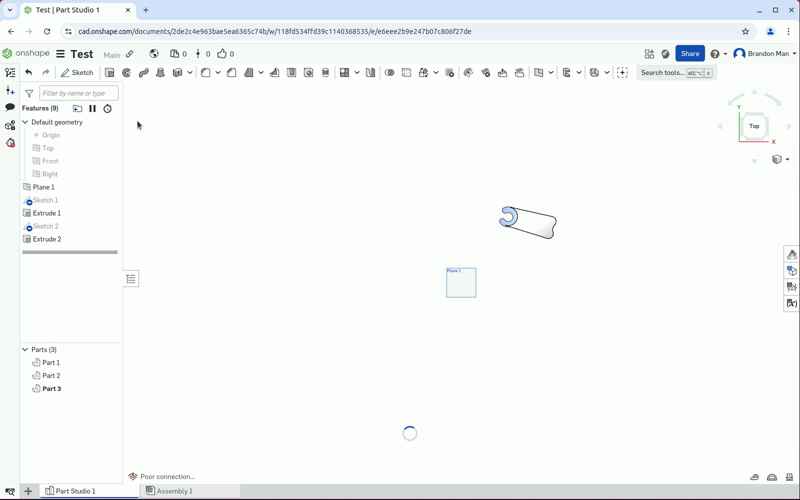
key(shift+7)
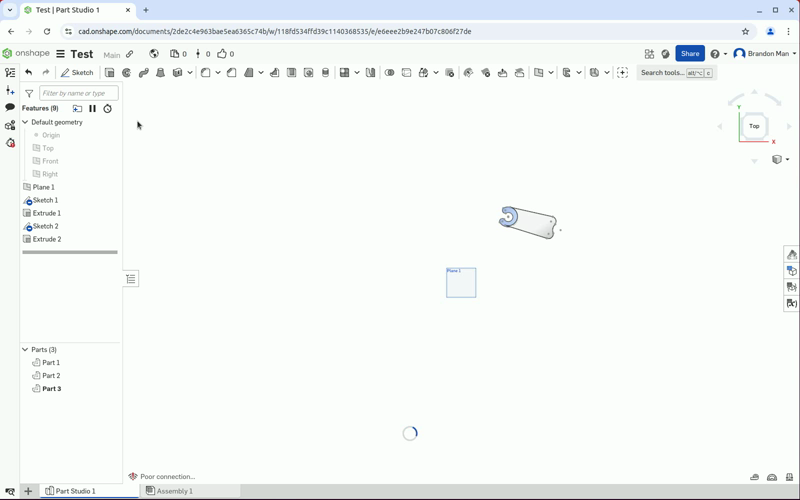
key(up, 3)
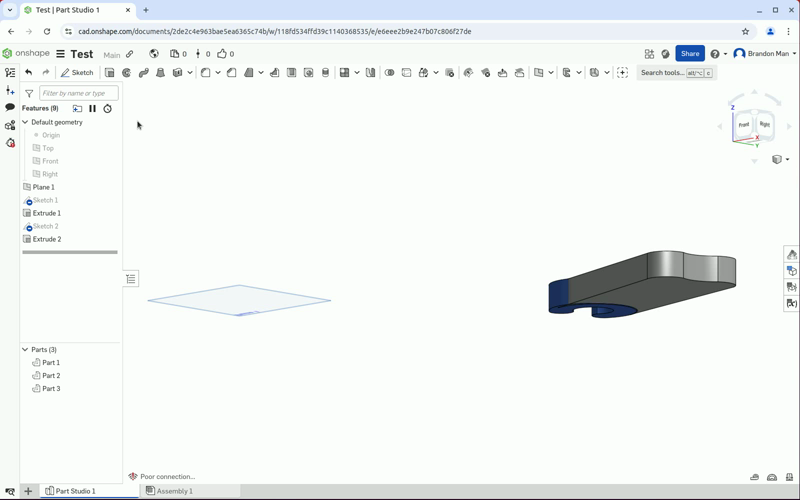
key(left, 3)
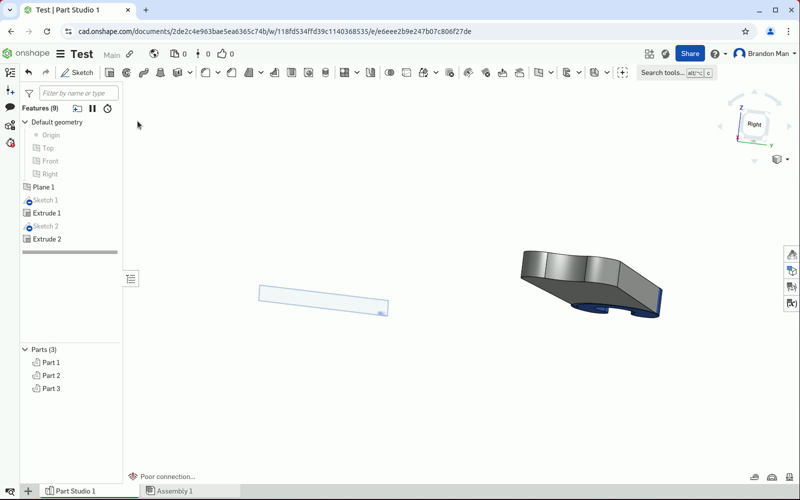
key(right, 3)
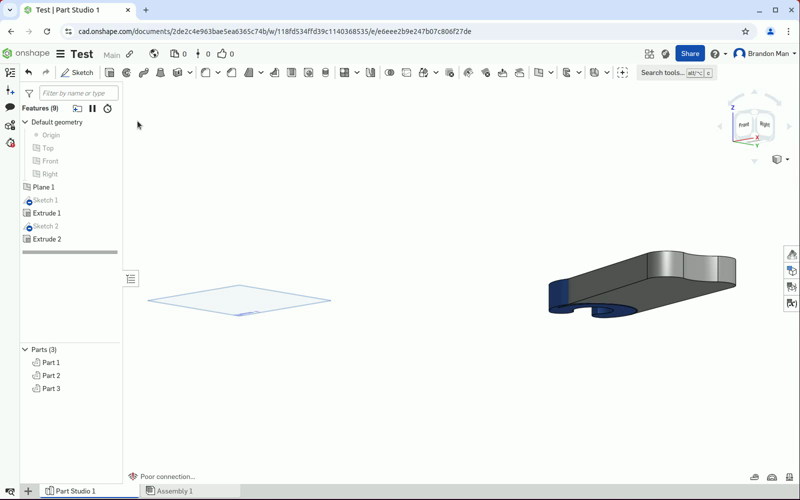
key(down, 3)
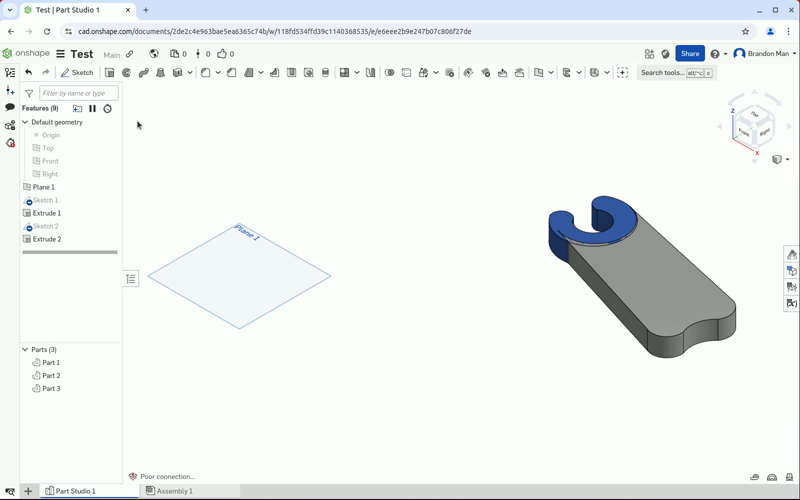
mouse_move(73, 189)
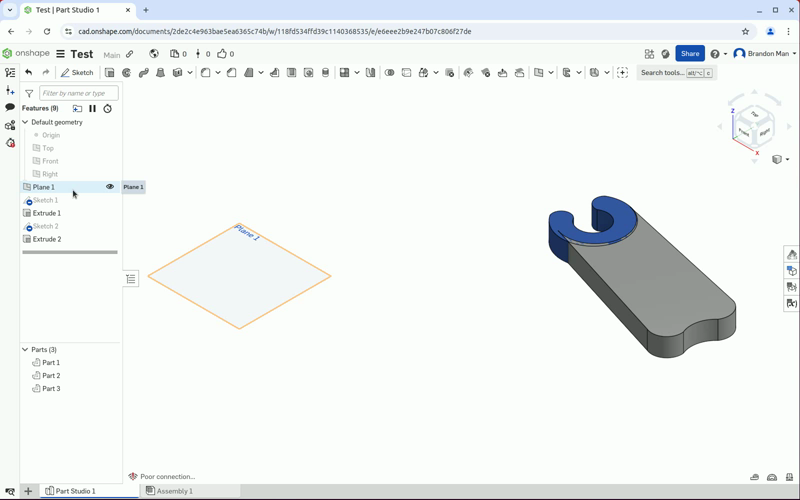
click(73, 189)